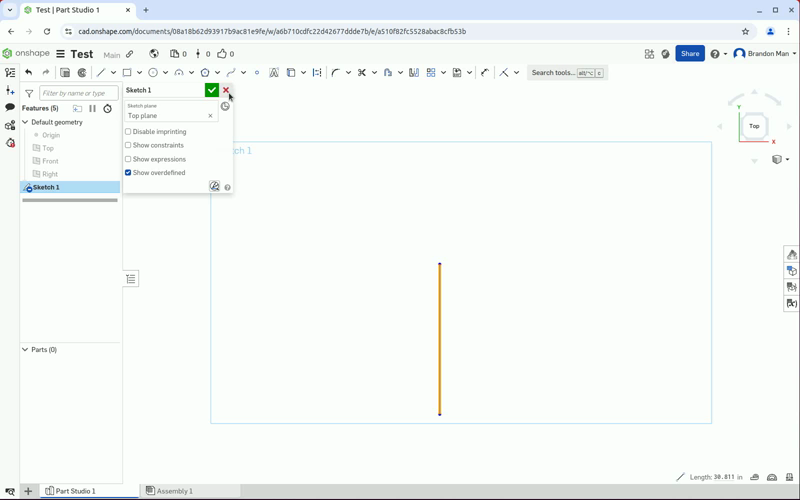
key(shift+h)
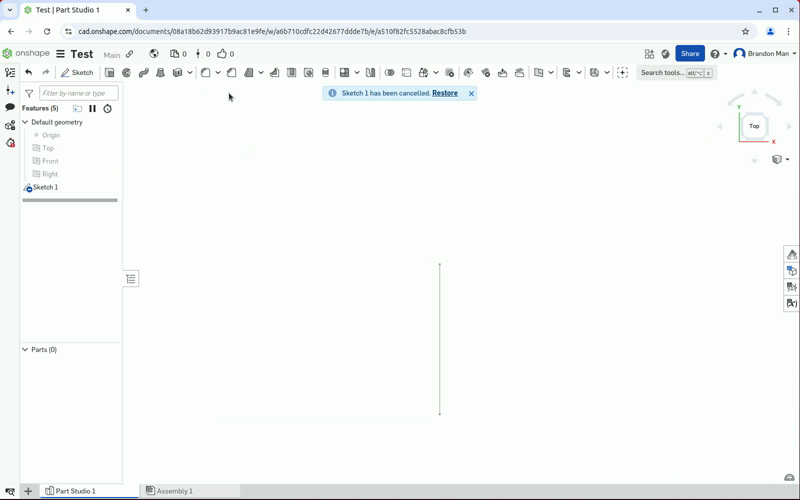
key(shift+s)
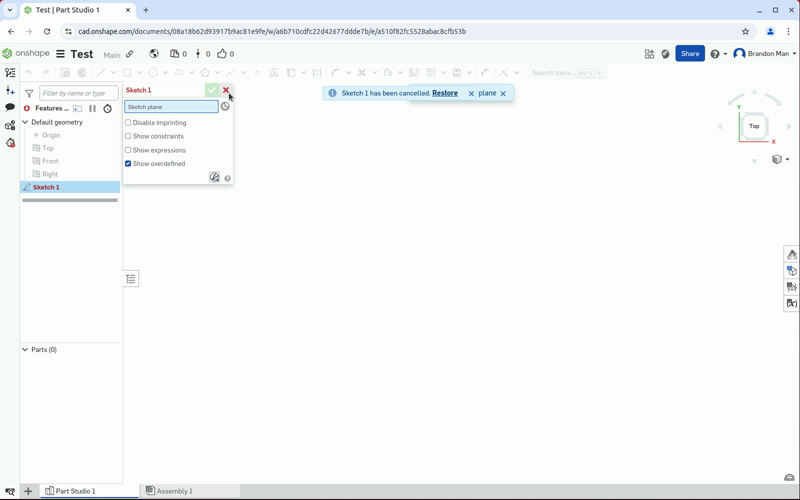
mouse_move(73, 150)
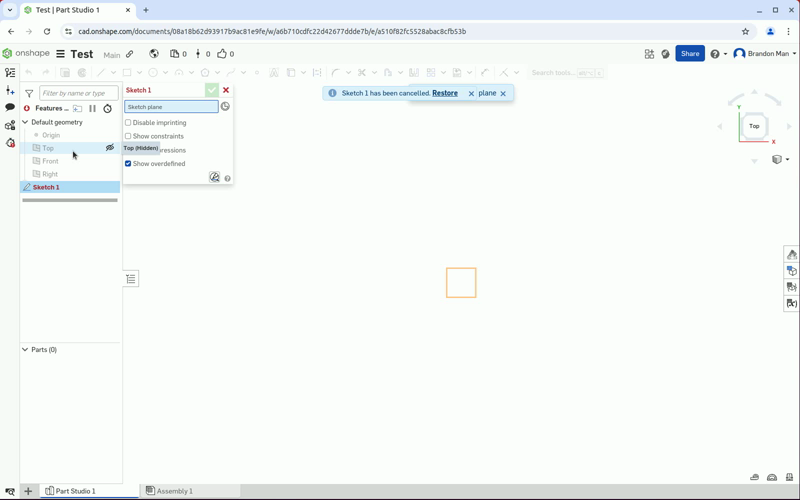
click(73, 150)
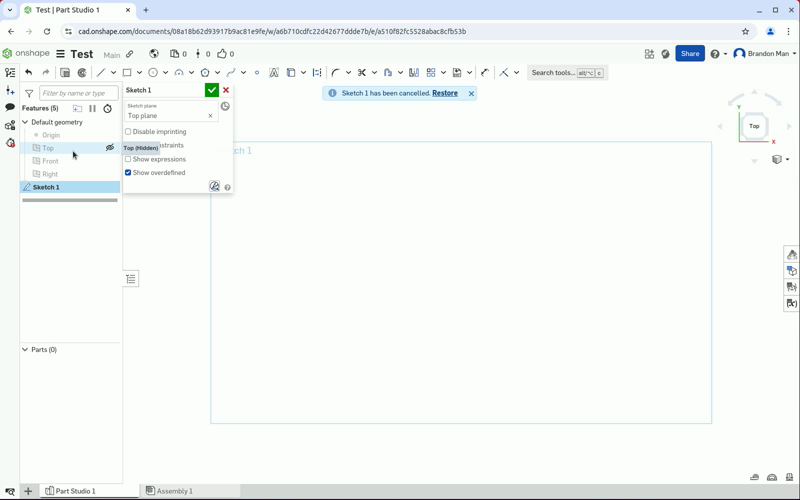
mouse_move(73, 352)
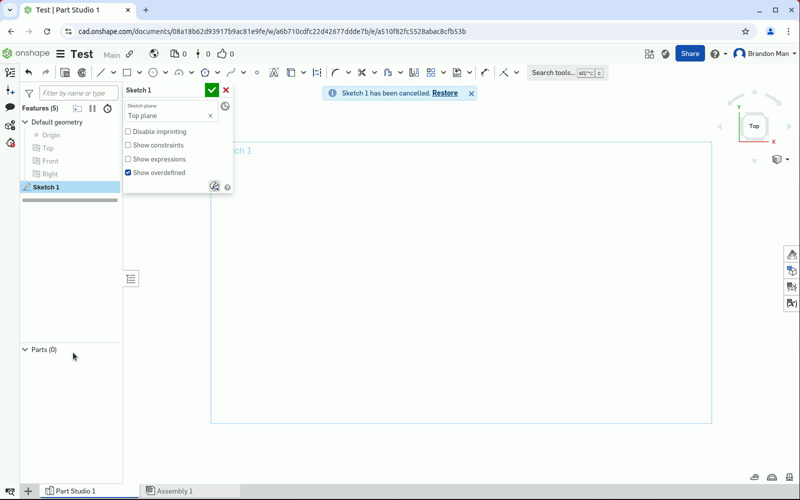
key(y)
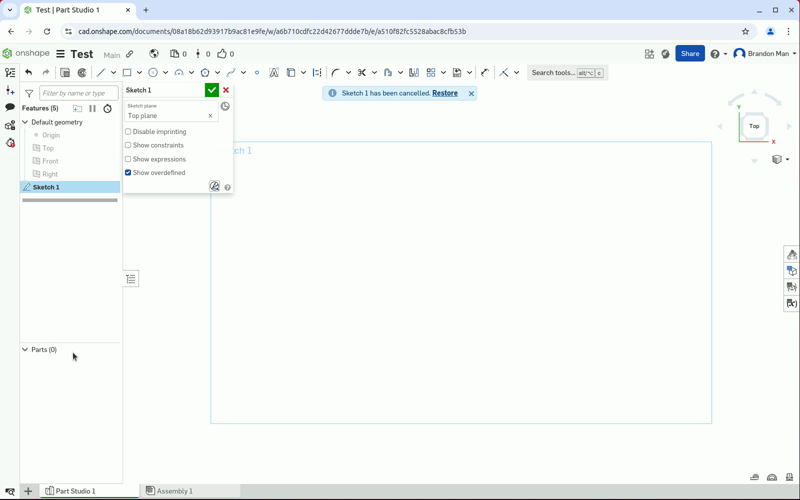
key(l)
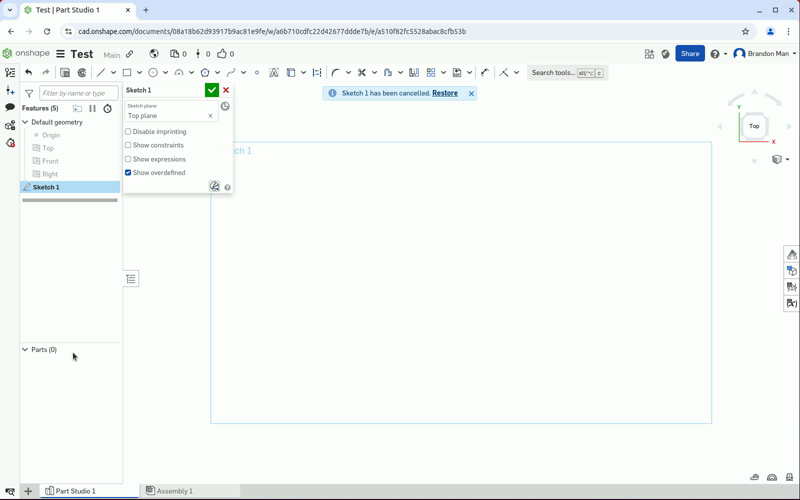
key_down(shift)
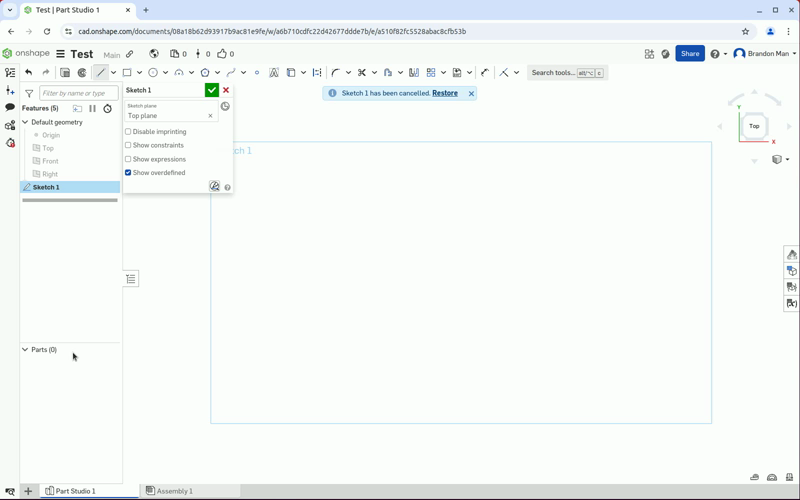
mouse_move(398, 288)
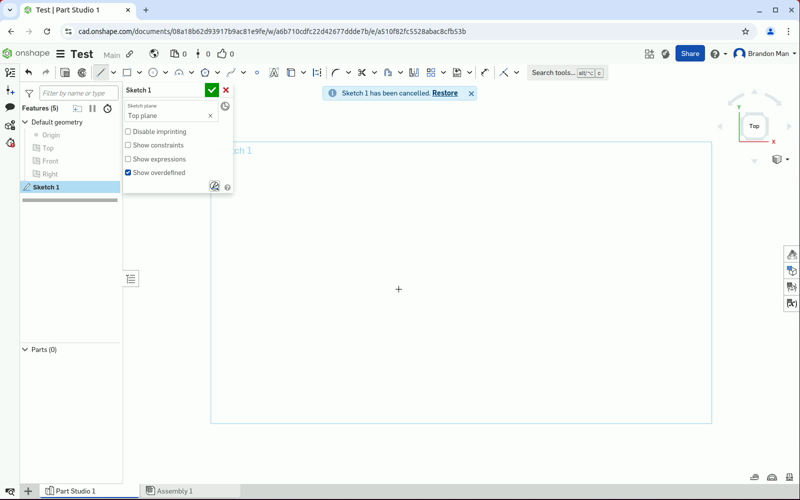
click(398, 288)
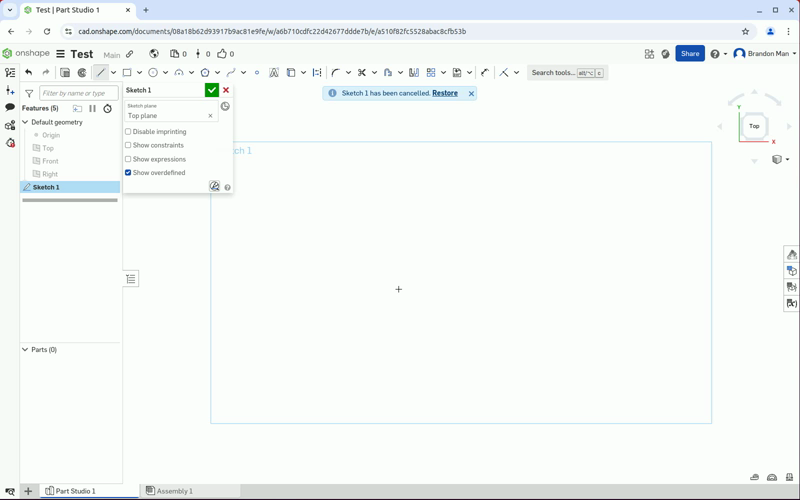
key_up(shift)
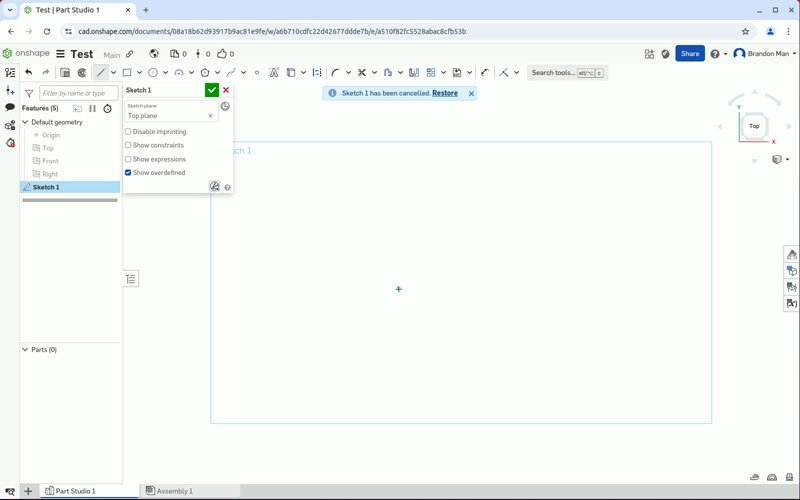
key_down(shift)
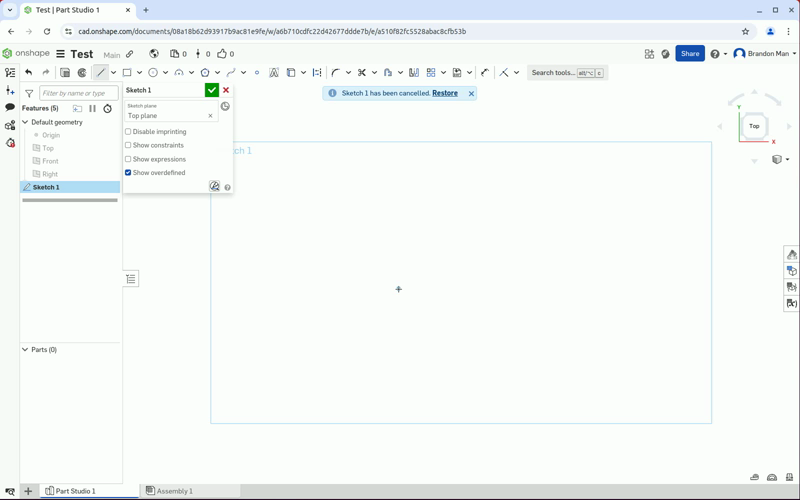
mouse_move(428, 288)
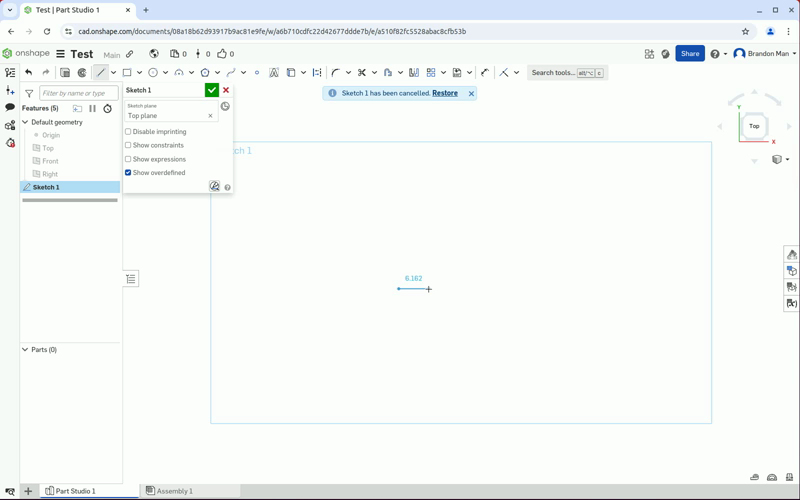
mouse_move(455, 288)
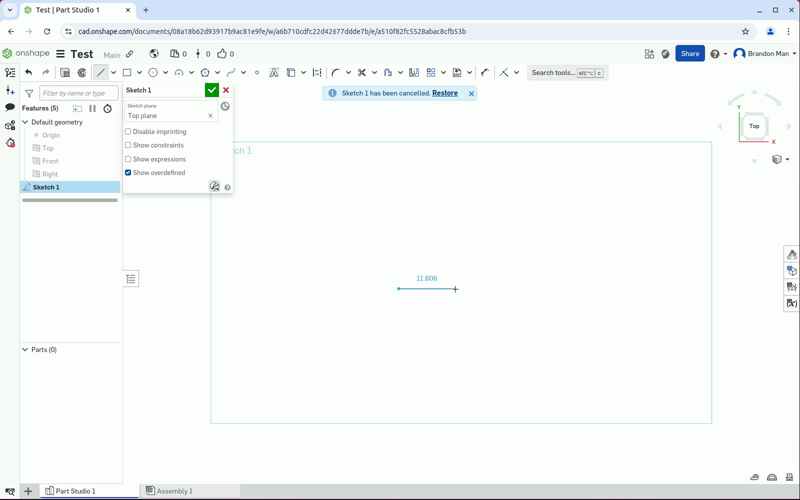
click(455, 288)
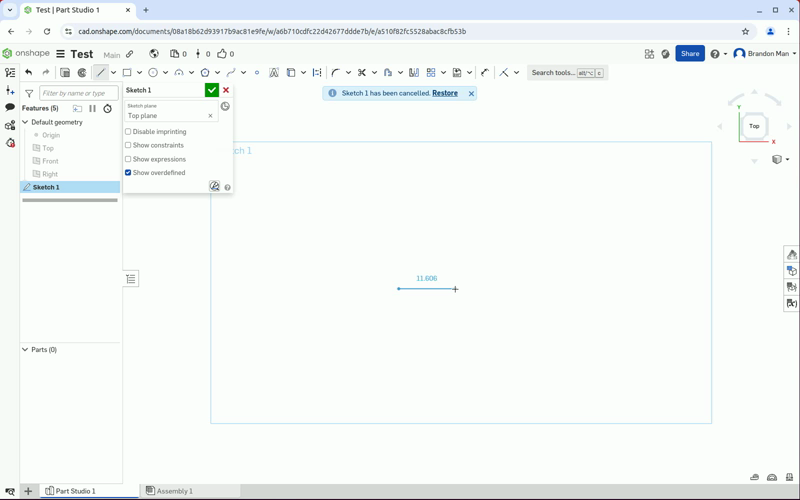
key_up(shift)
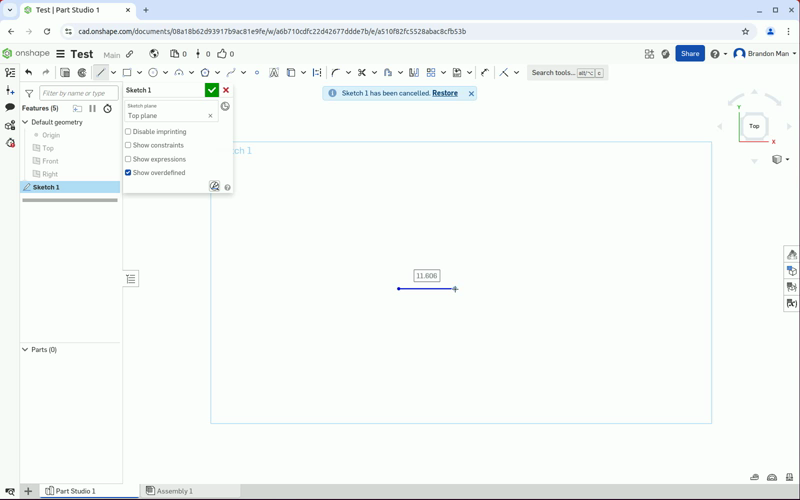
key_down(shift)
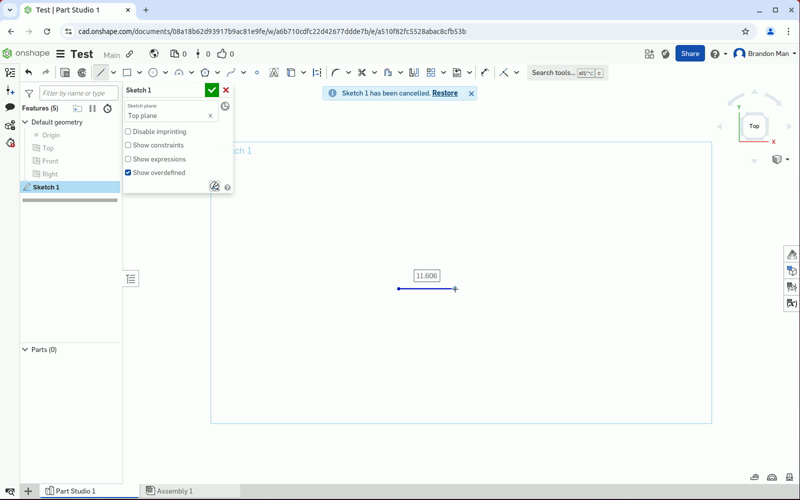
mouse_move(455, 383)
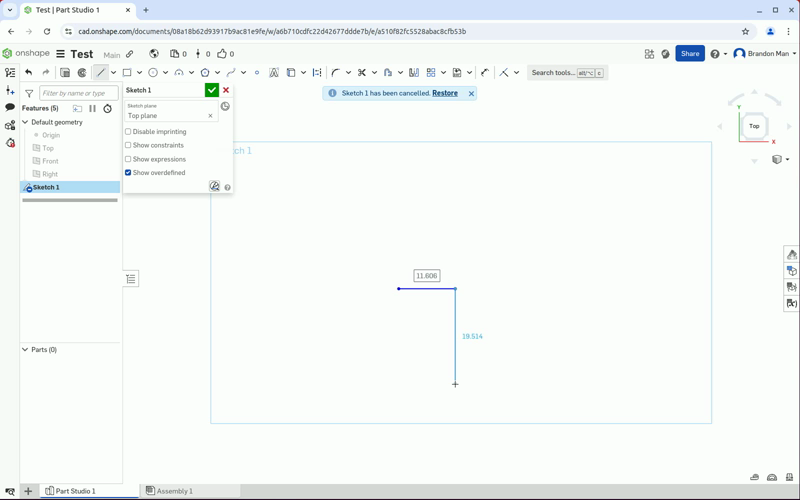
click(455, 383)
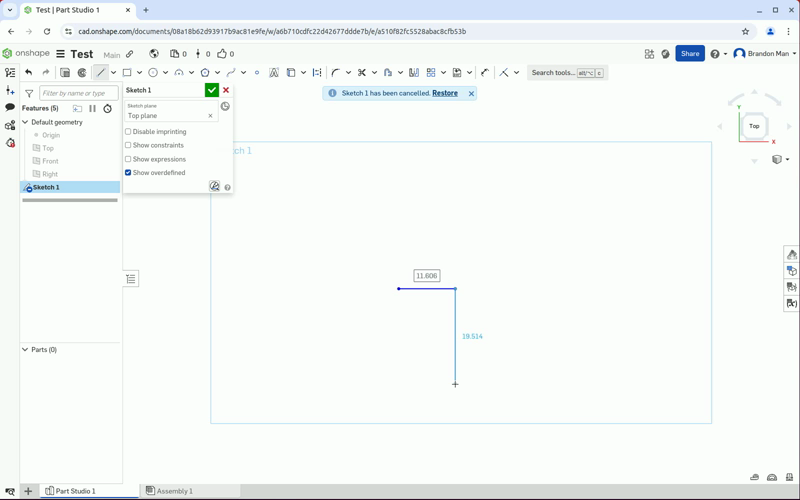
key_up(shift)
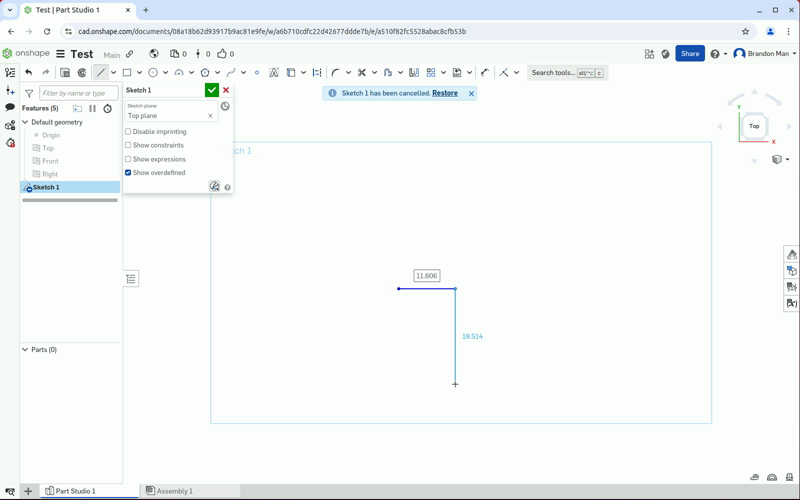
key(esc)
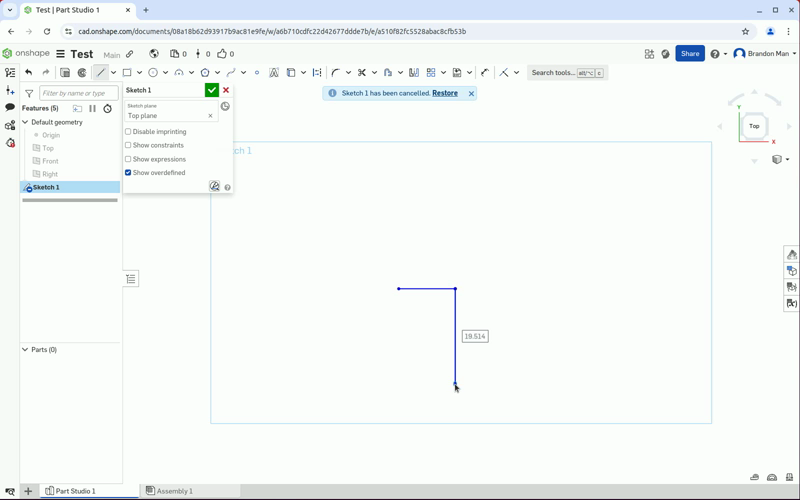
key(a)
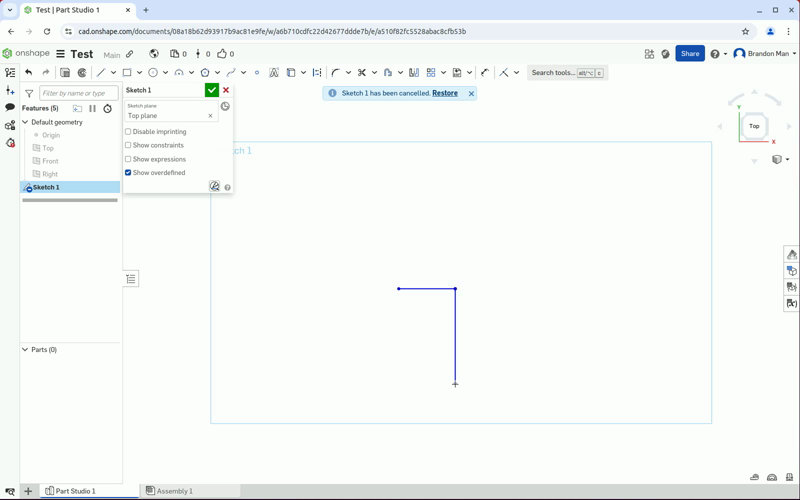
mouse_move(455, 383)
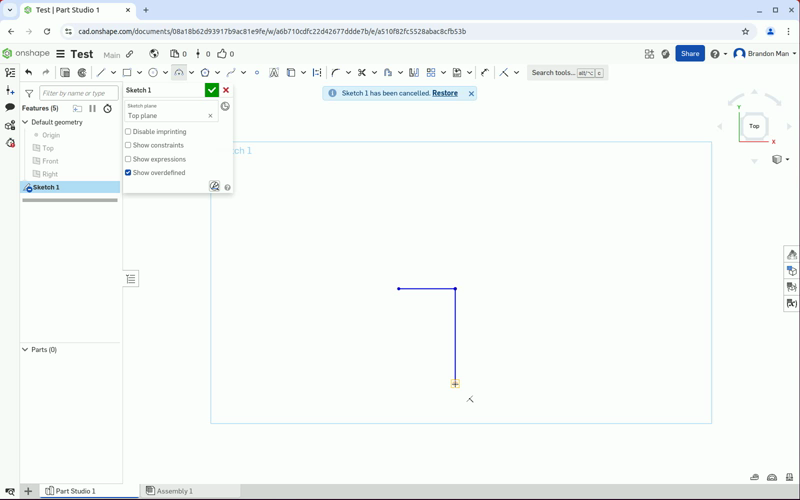
click(455, 383)
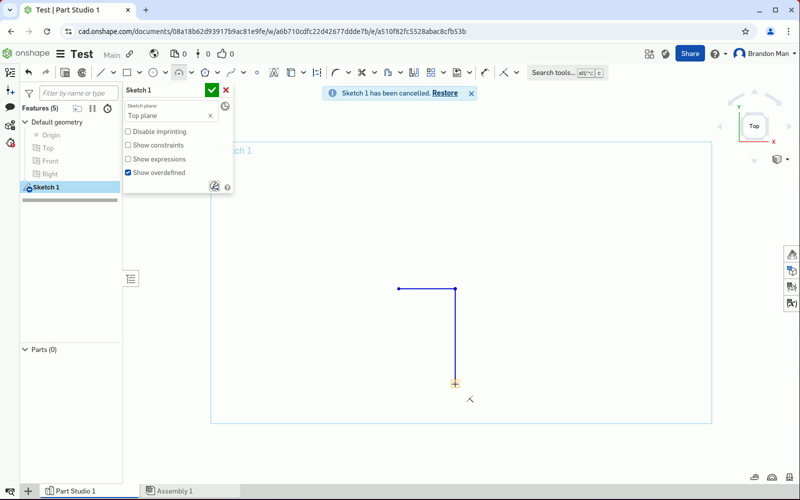
key_down(shift)
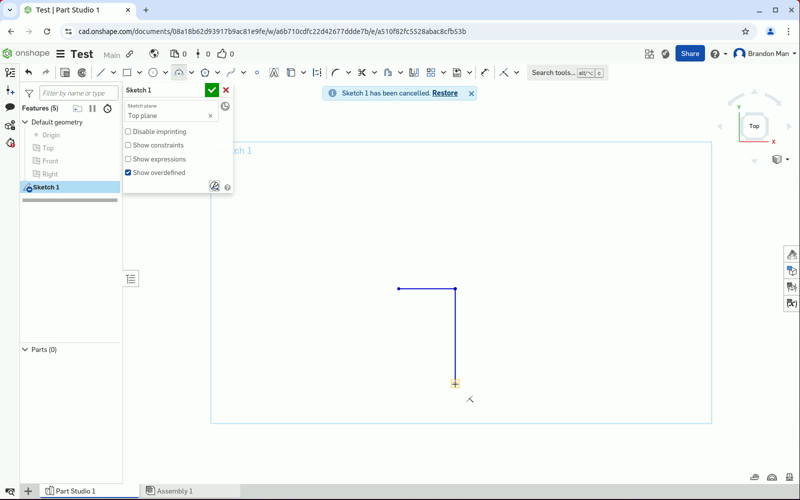
mouse_move(471, 383)
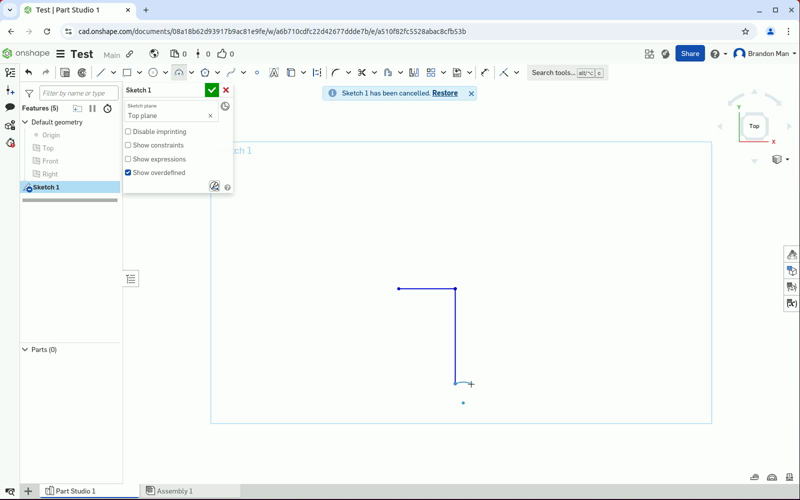
click(471, 383)
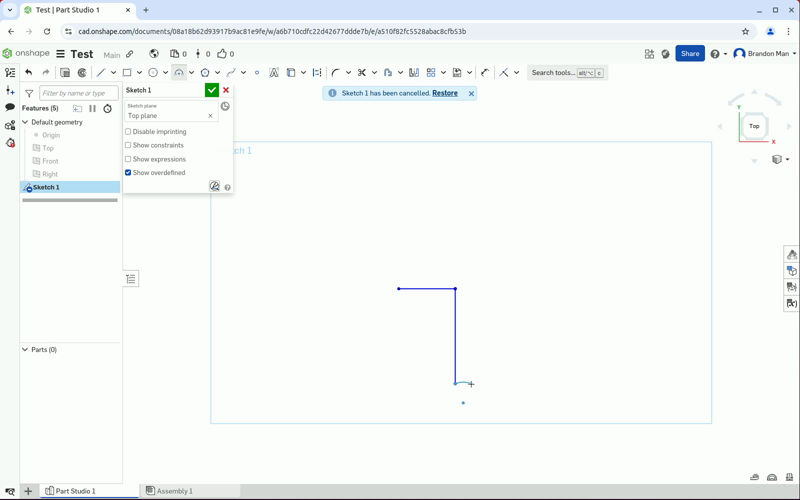
mouse_move(463, 384)
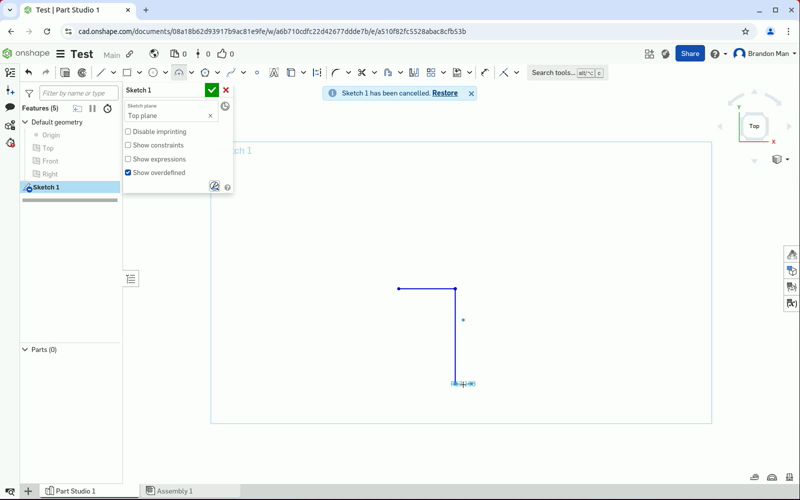
click(463, 384)
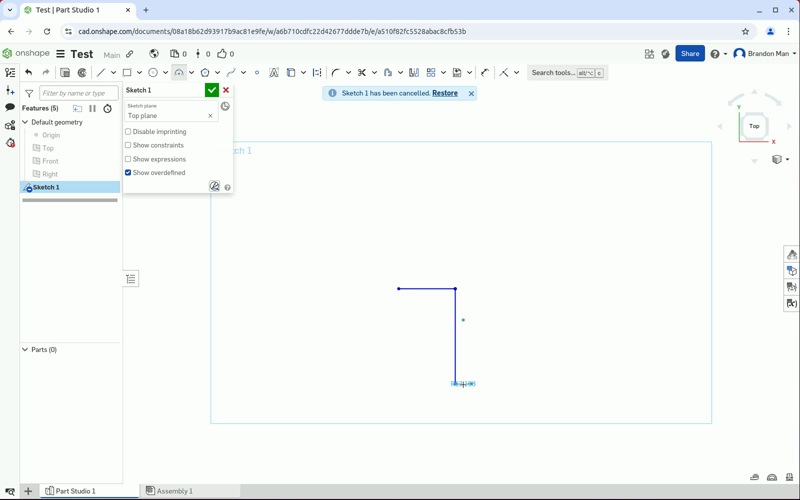
key_up(shift)
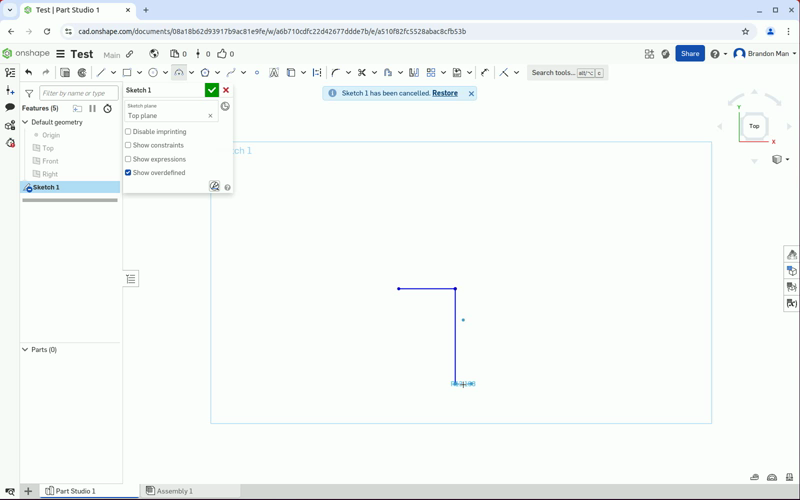
key(esc)
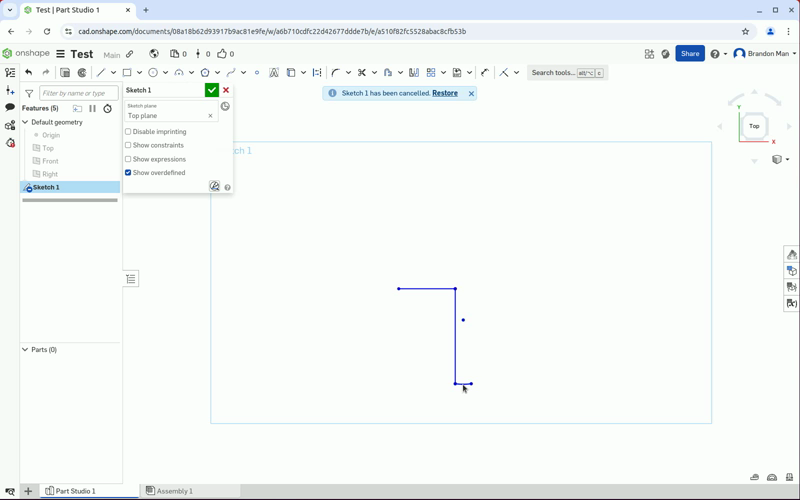
key(l)
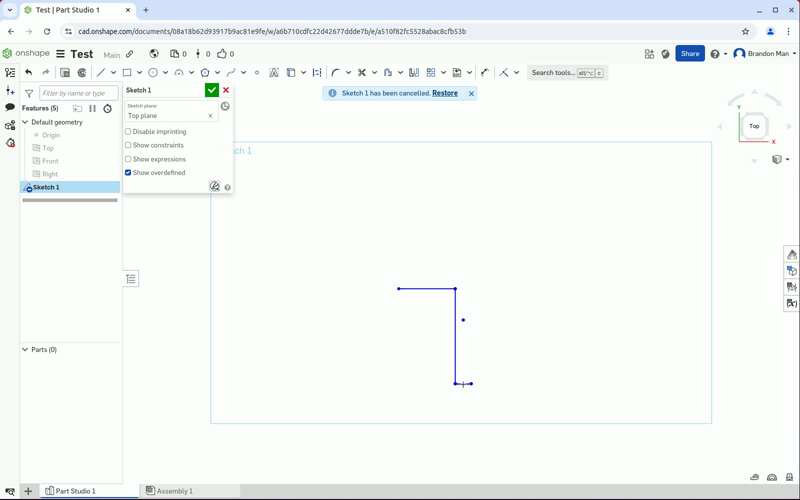
mouse_move(471, 383)
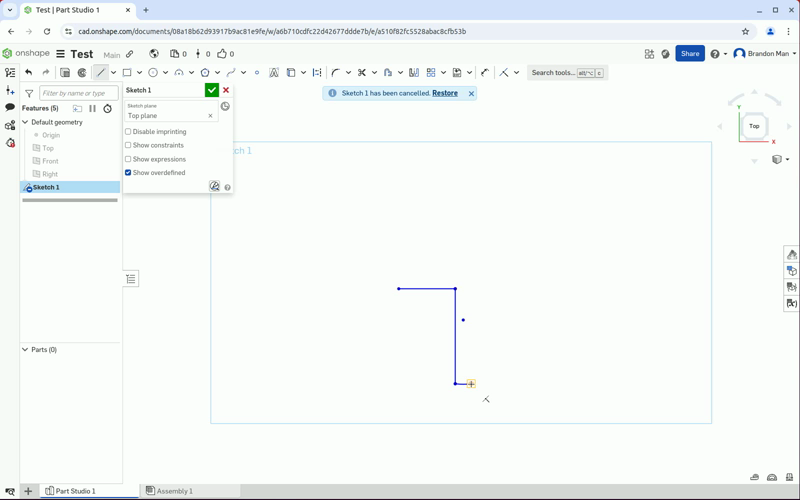
click(471, 383)
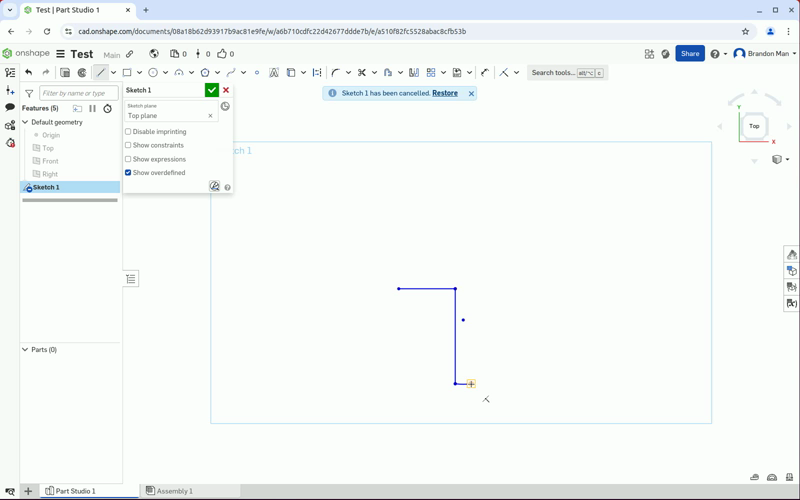
key_down(shift)
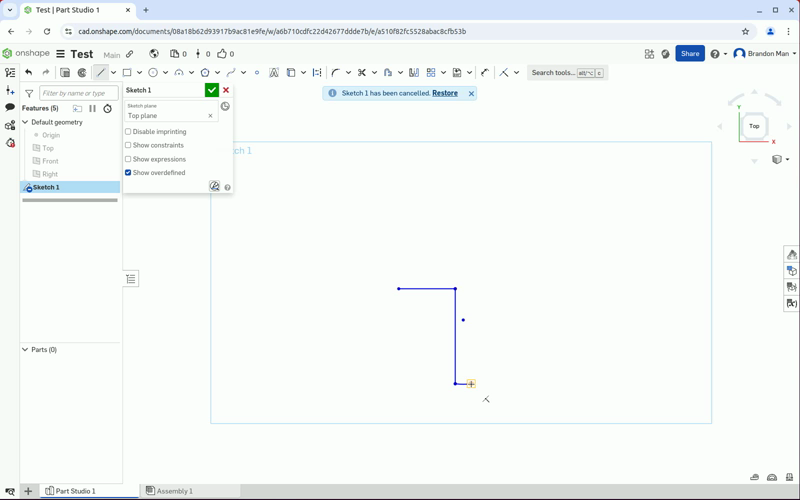
mouse_move(551, 277)
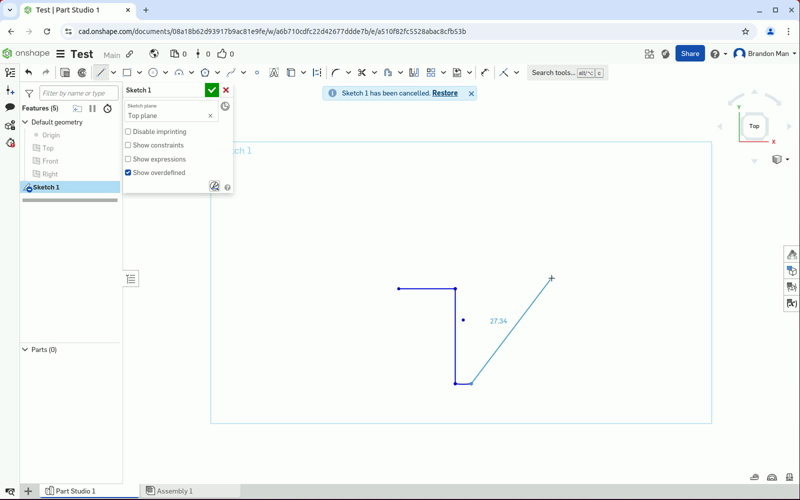
click(551, 277)
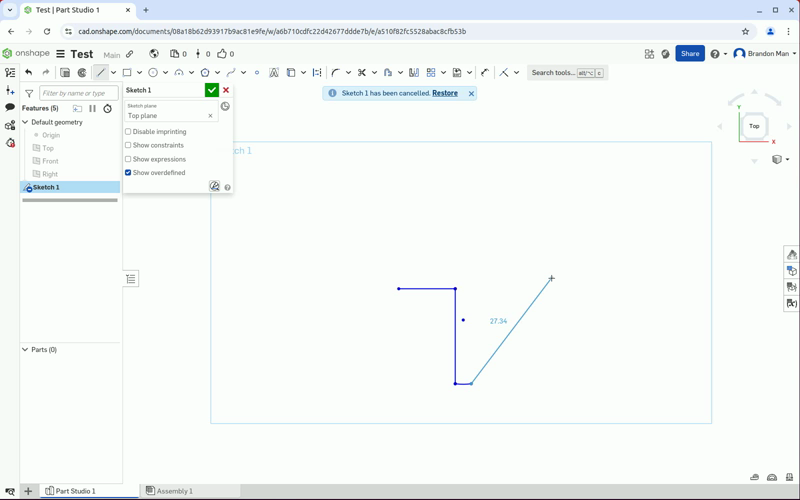
key_up(shift)
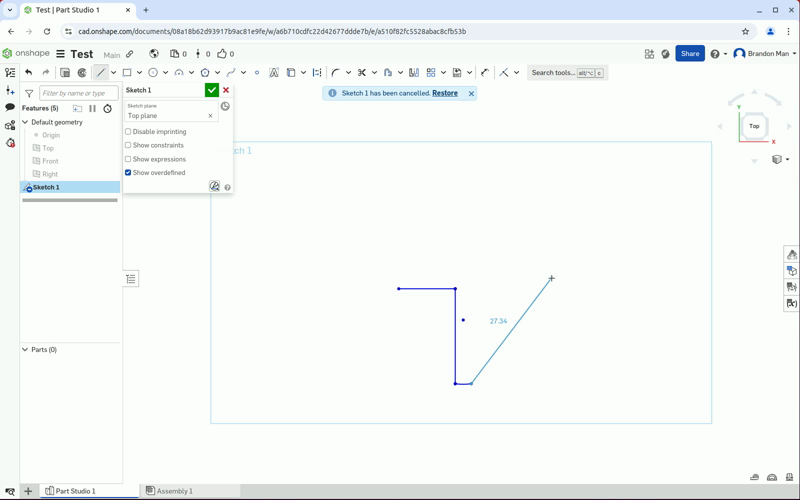
key_down(shift)
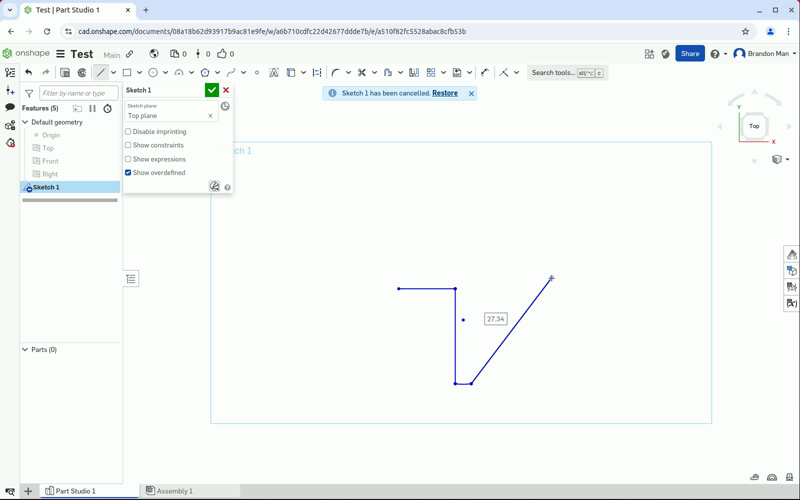
mouse_move(417, 277)
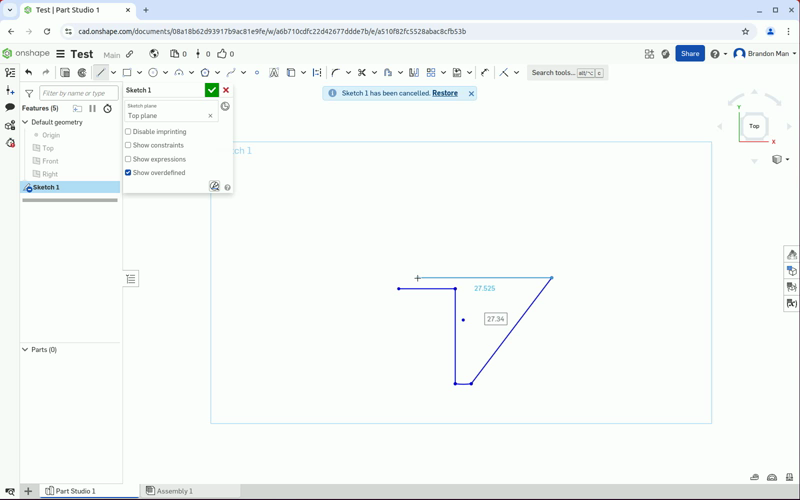
click(417, 277)
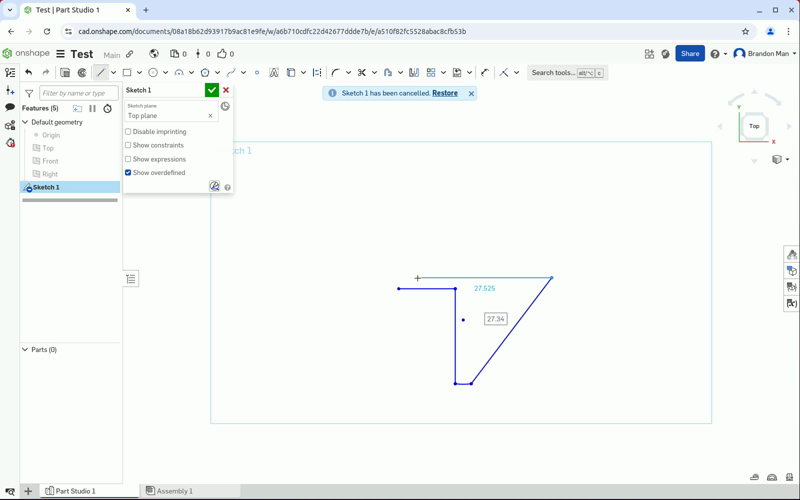
key_up(shift)
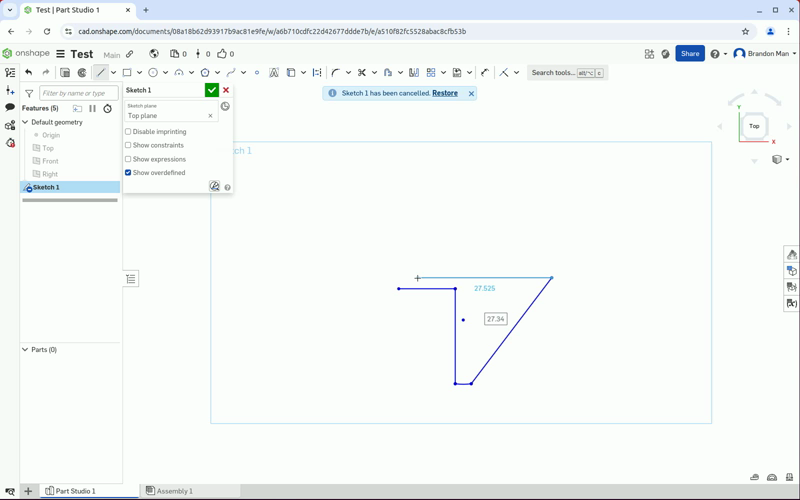
key_down(shift)
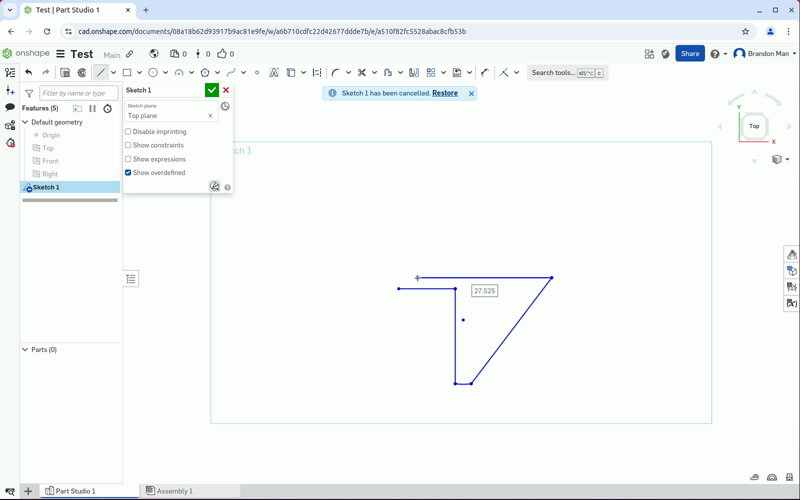
mouse_move(464, 187)
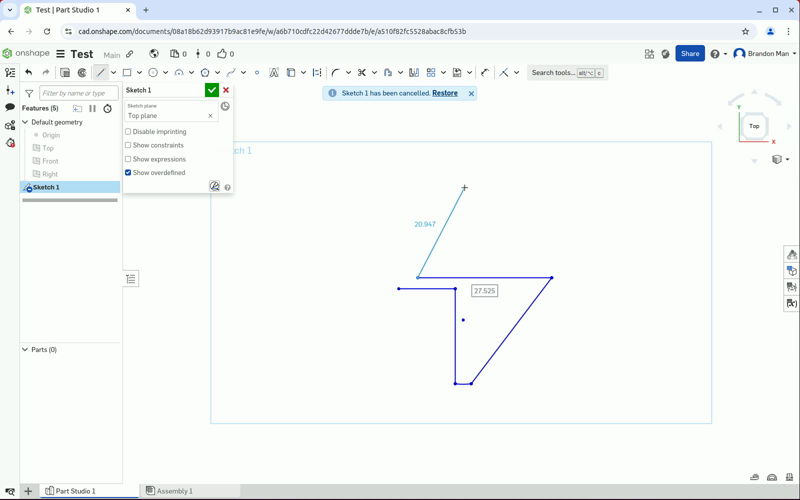
click(464, 187)
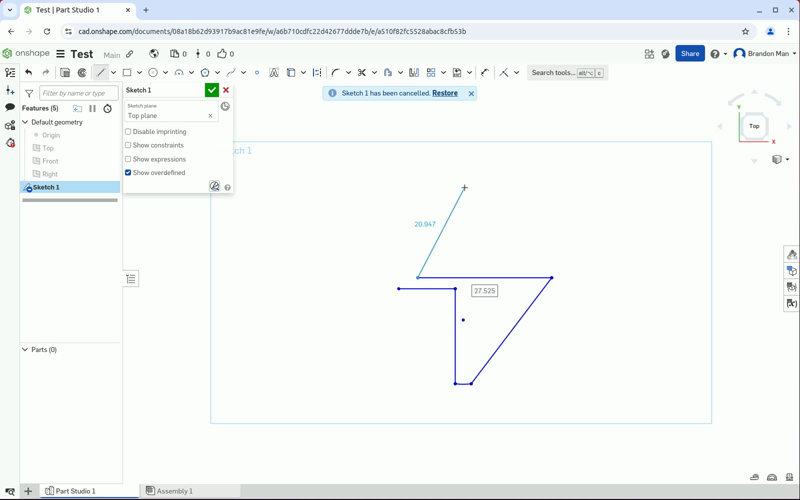
key_up(shift)
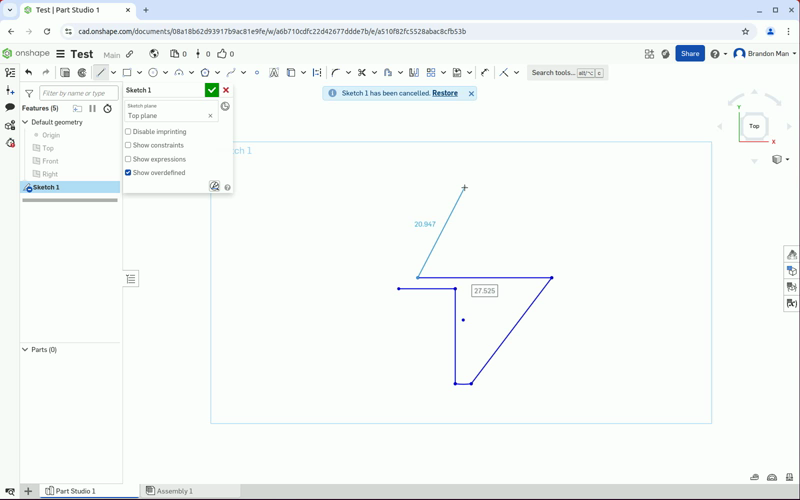
key_down(shift)
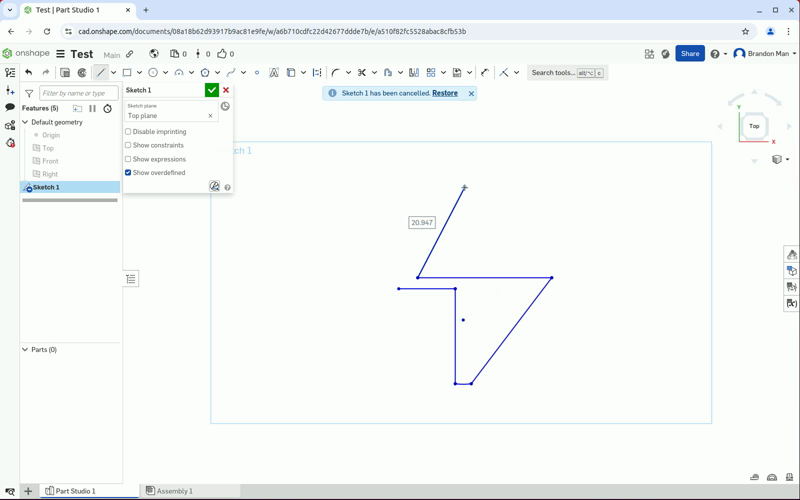
mouse_move(494, 187)
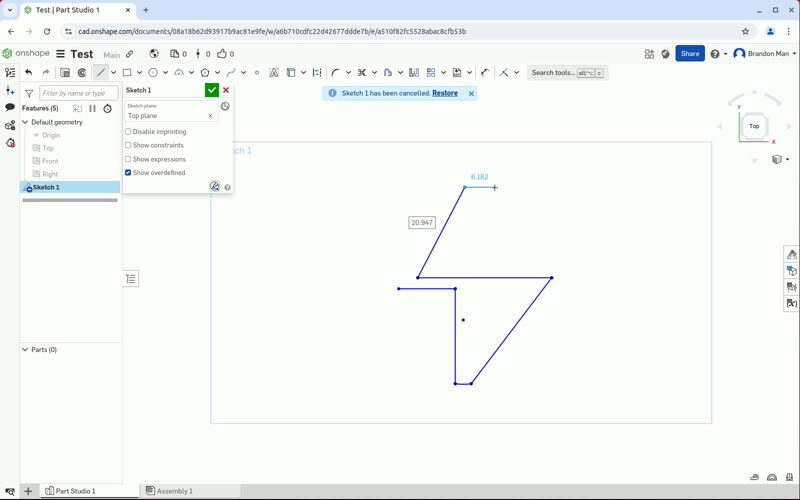
mouse_move(455, 182)
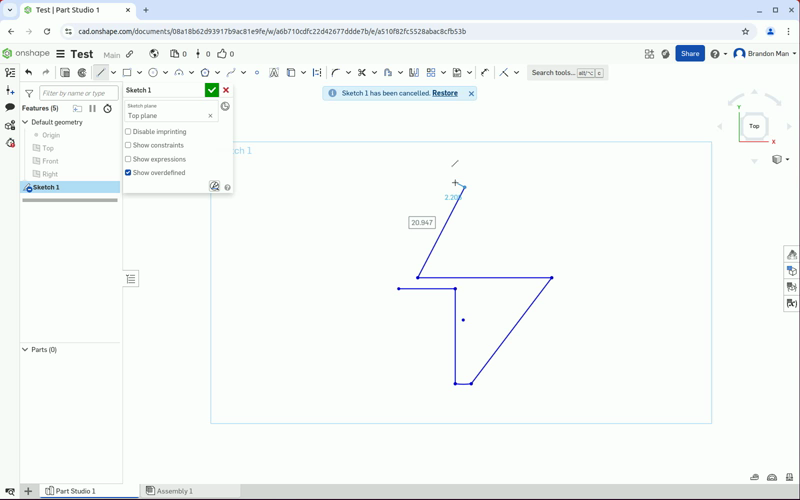
click(455, 182)
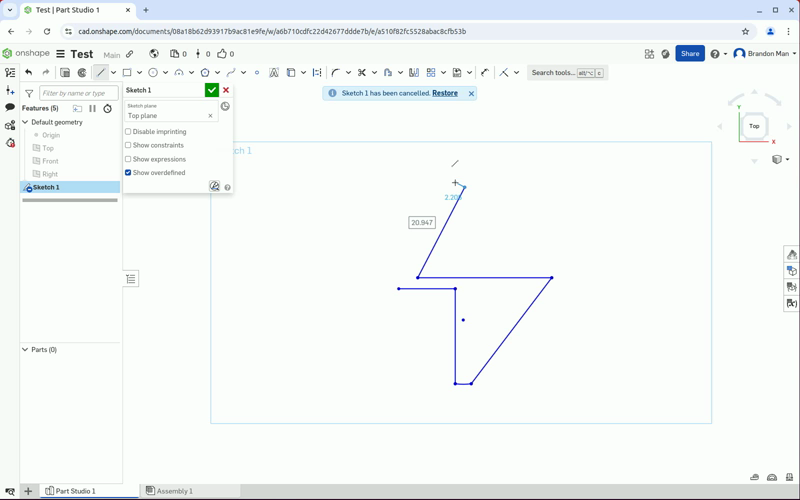
key_up(shift)
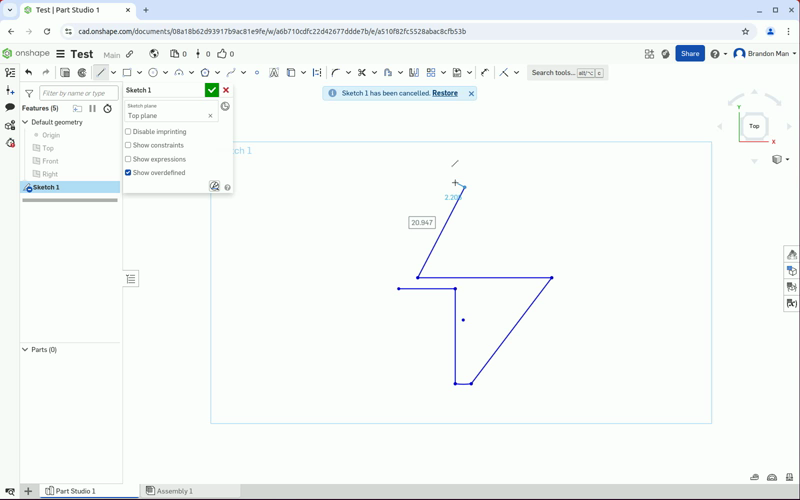
key_down(shift)
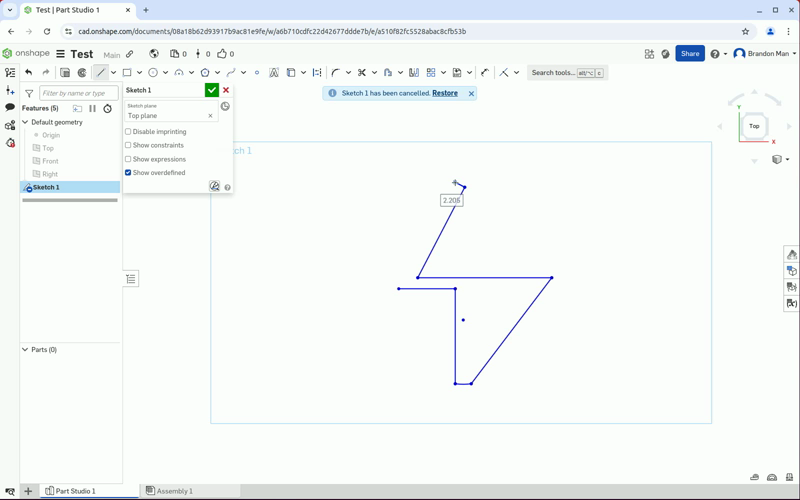
mouse_move(398, 288)
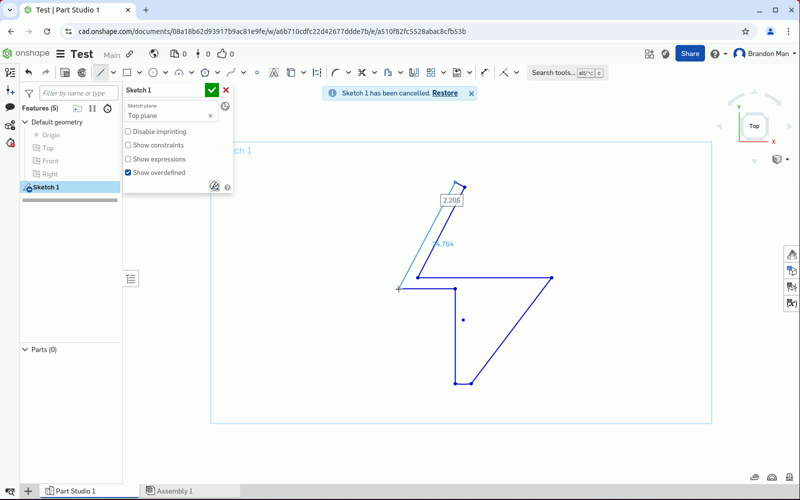
key_up(shift)
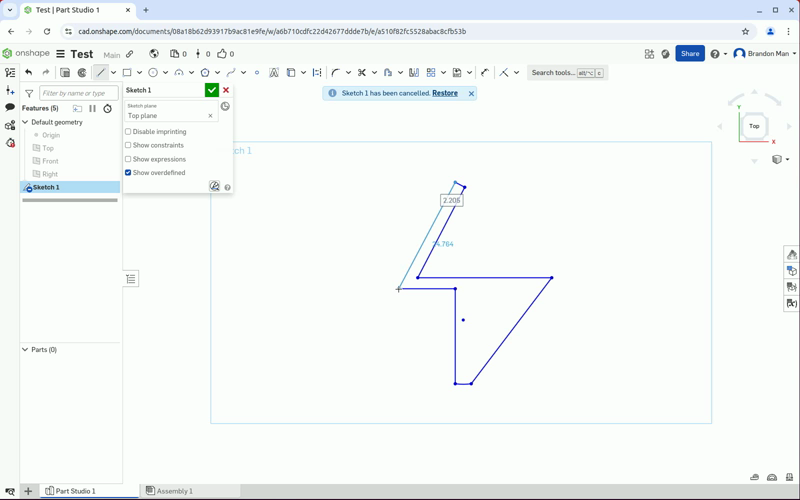
click(398, 288)
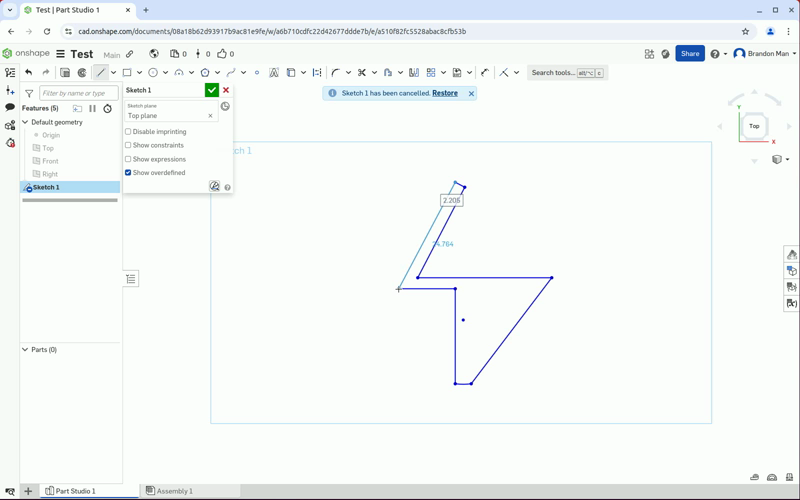
key(esc)
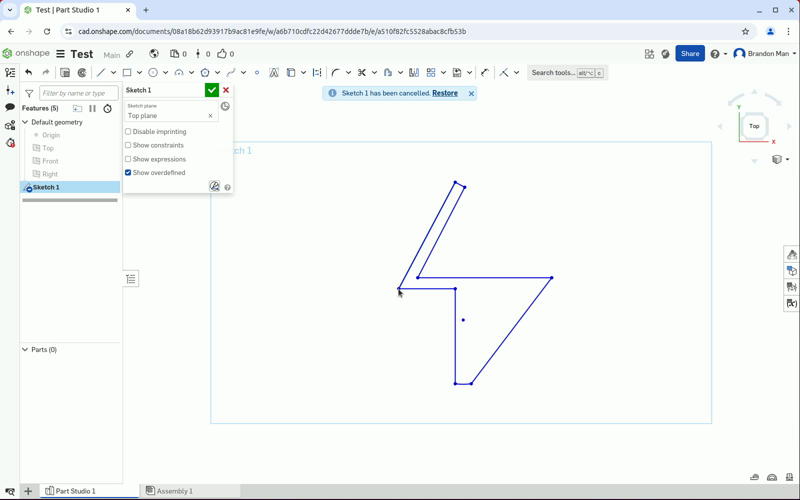
key(l)
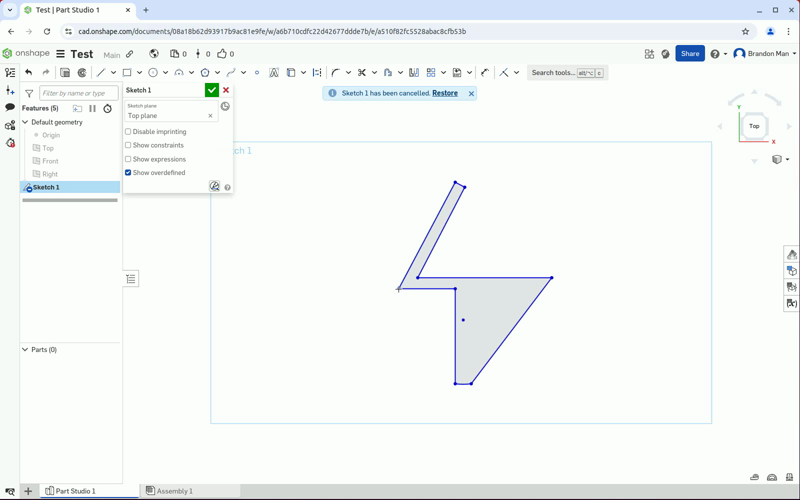
key_down(shift)
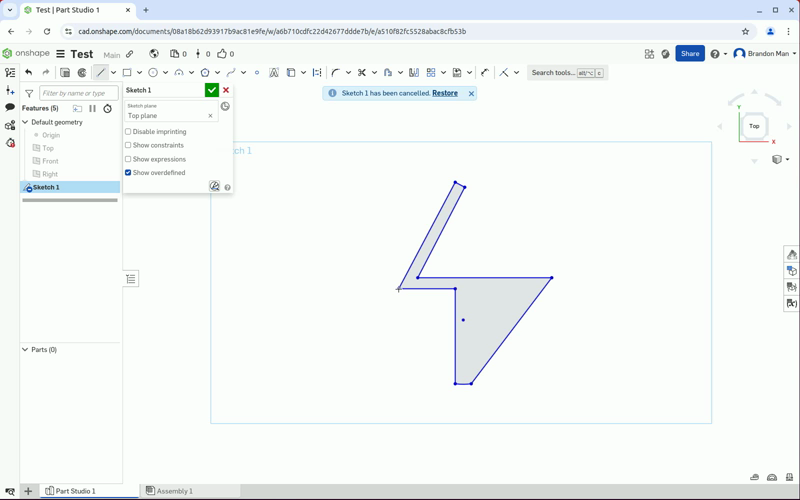
mouse_move(466, 372)
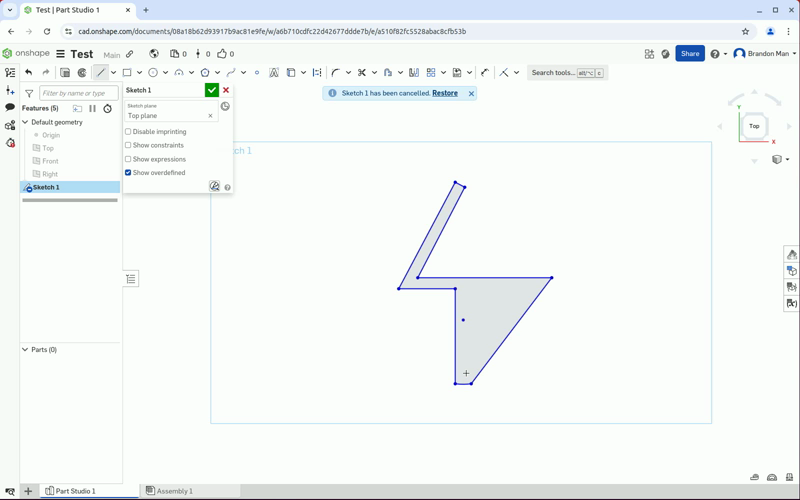
click(466, 372)
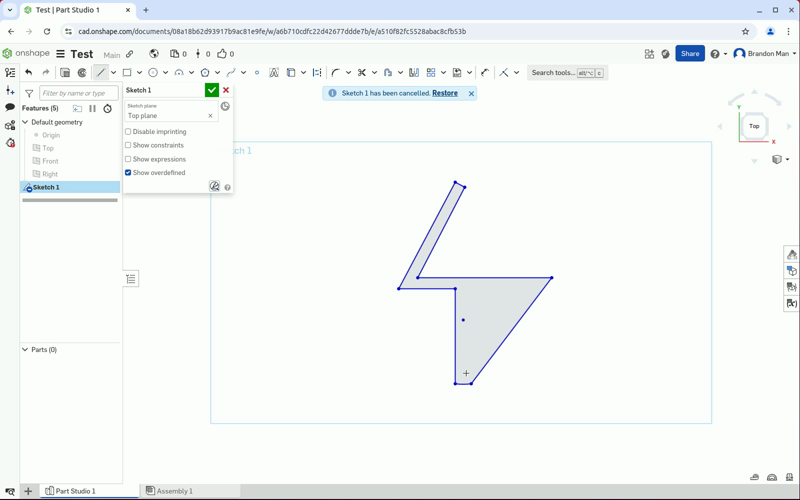
key_up(shift)
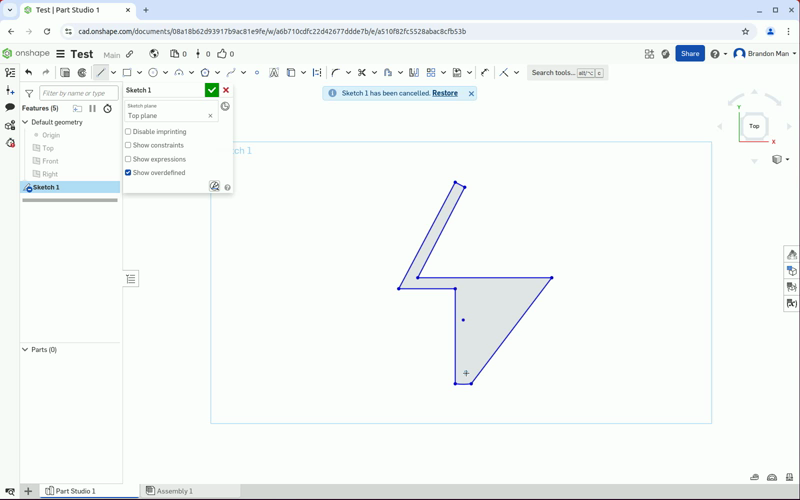
key_down(shift)
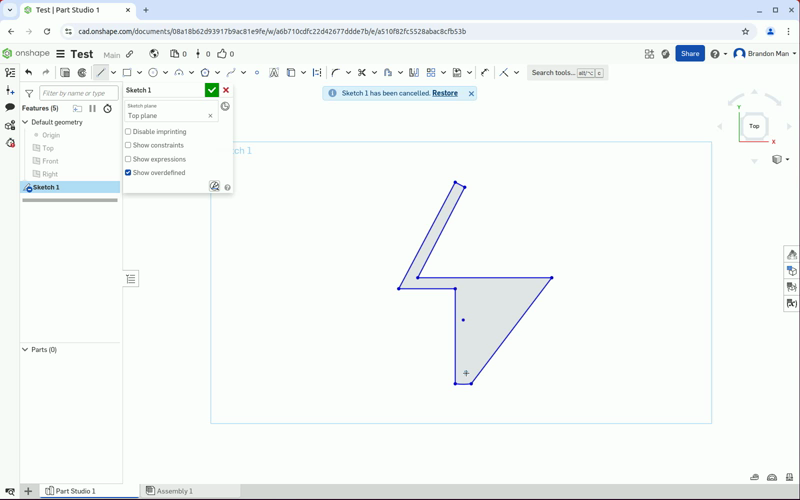
mouse_move(529, 288)
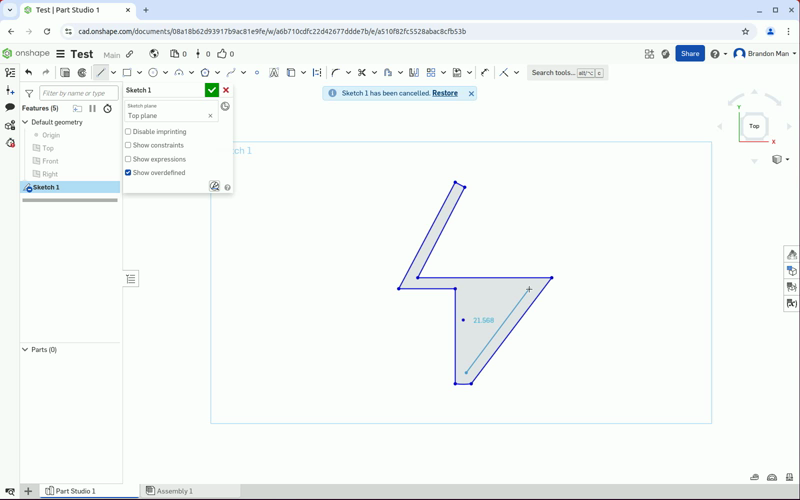
click(529, 288)
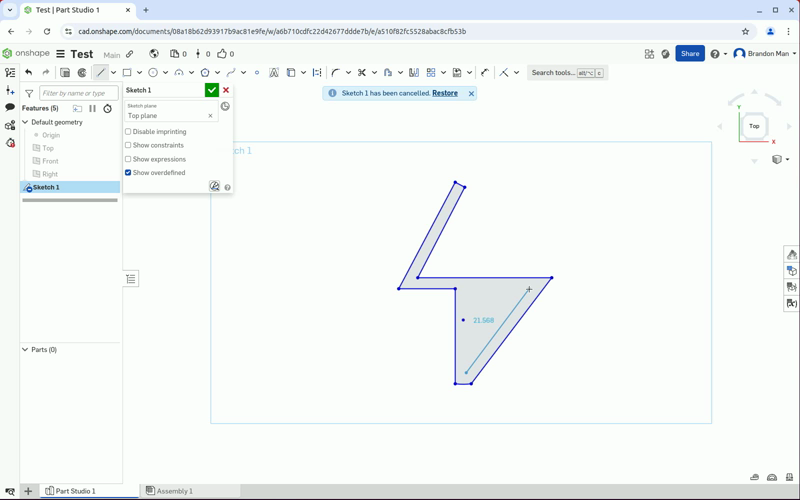
key_up(shift)
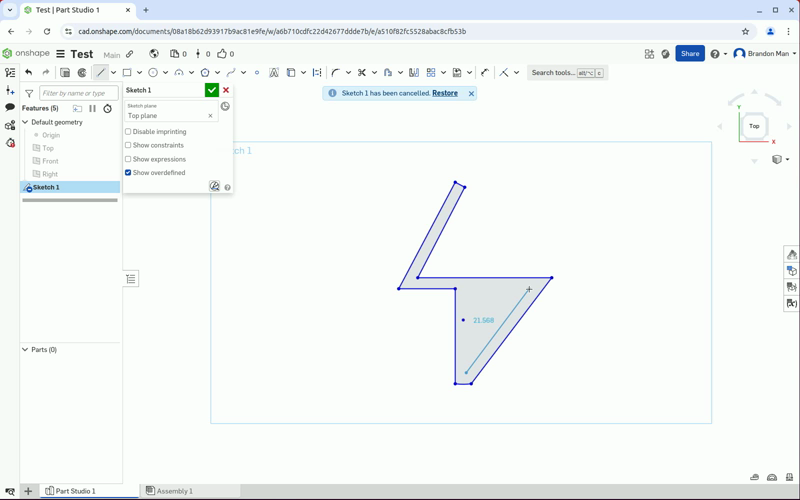
key_down(shift)
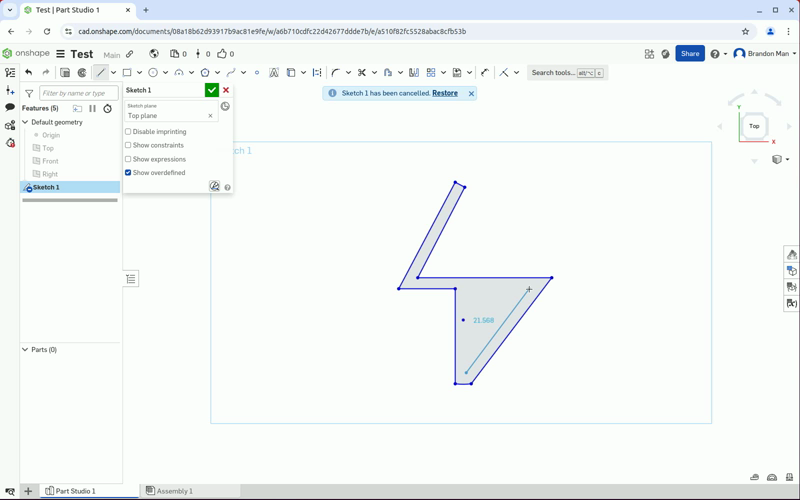
mouse_move(466, 288)
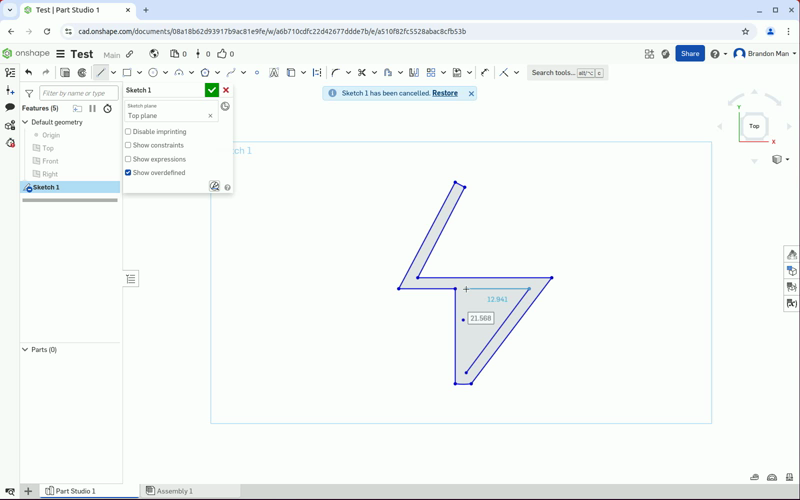
scroll(6)
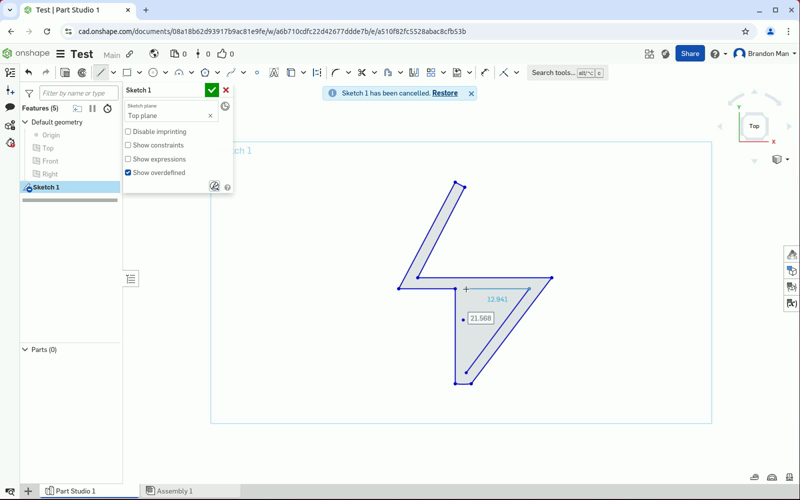
scroll(6)
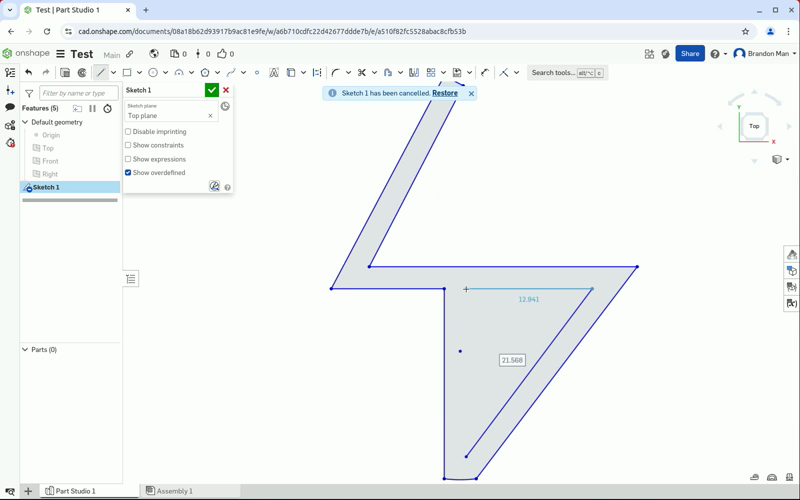
scroll(6)
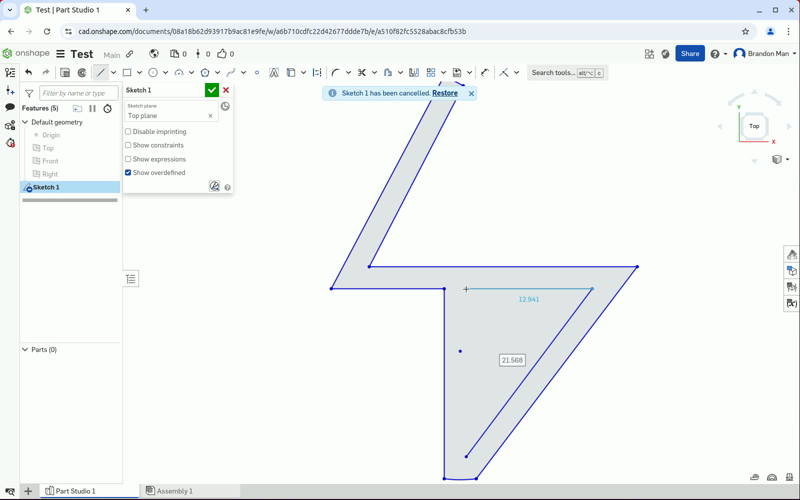
scroll(6)
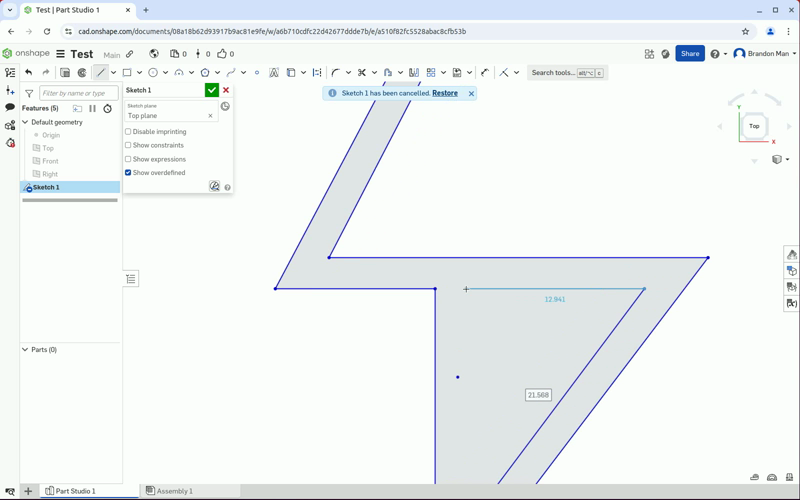
scroll(6)
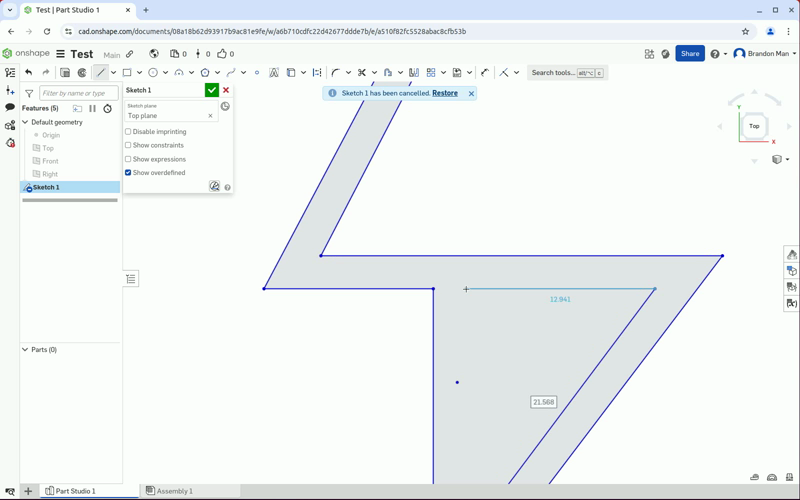
scroll(6)
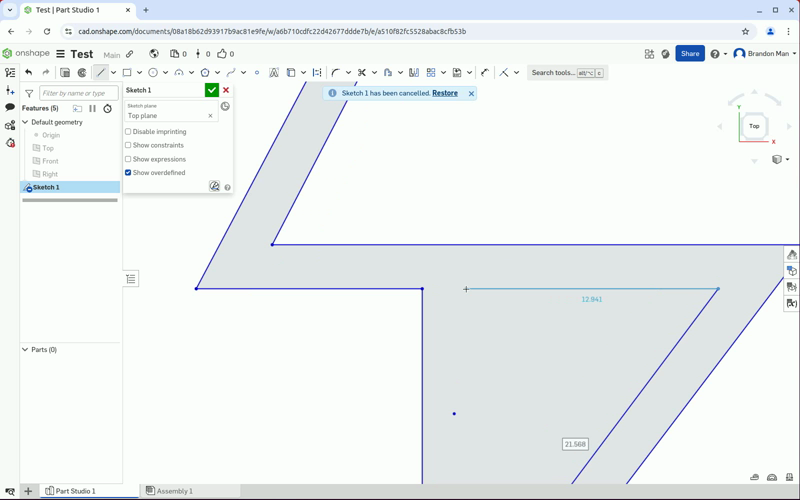
scroll(6)
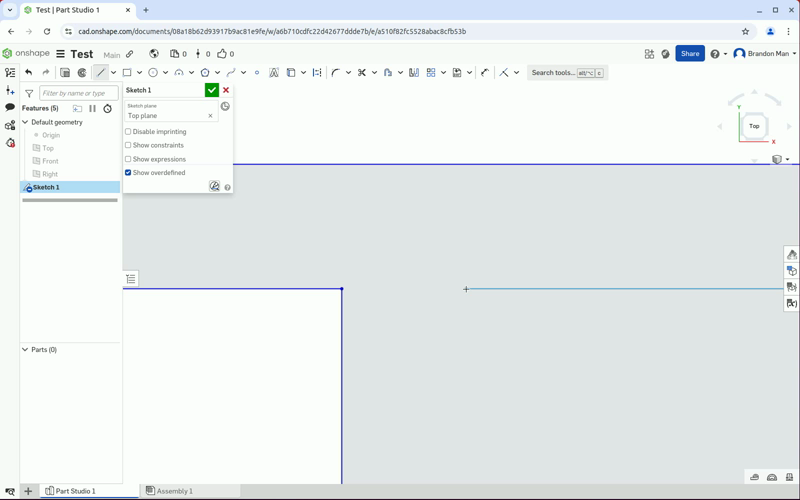
click(466, 288)
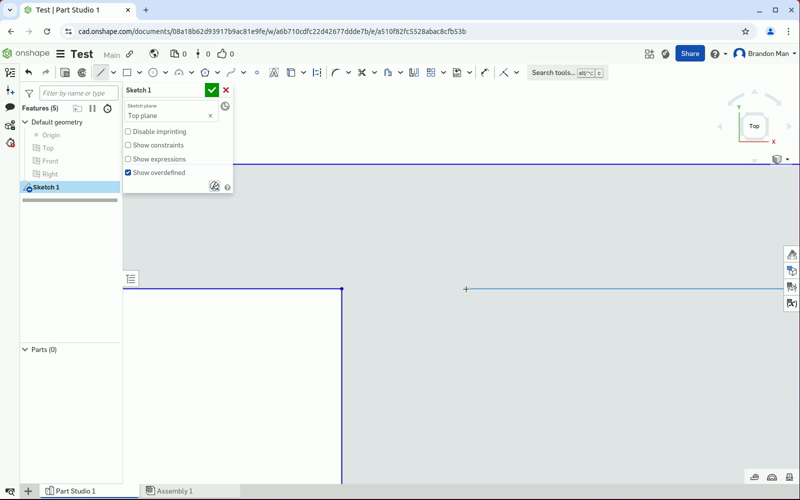
scroll(-6)
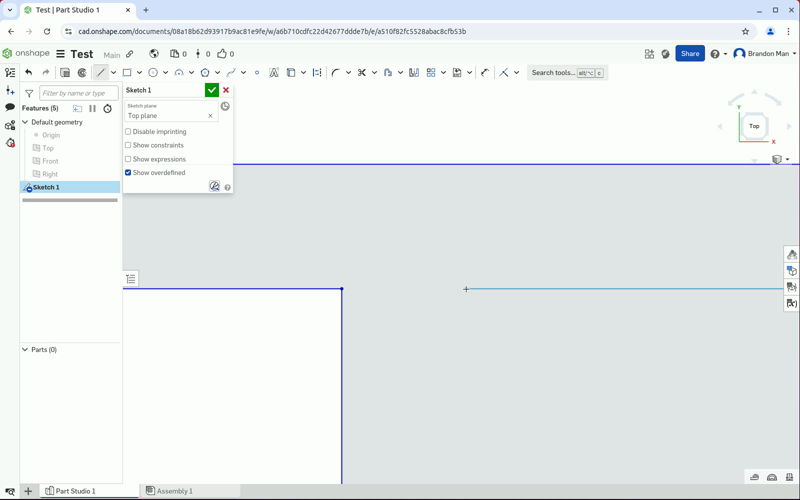
scroll(-6)
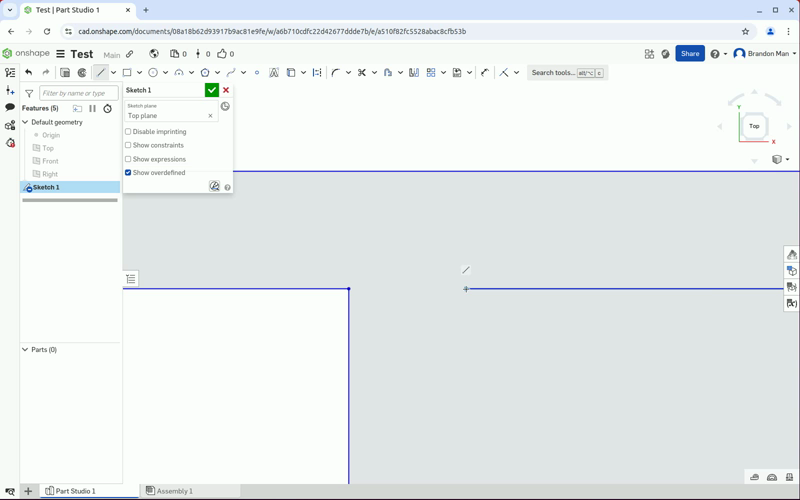
scroll(-6)
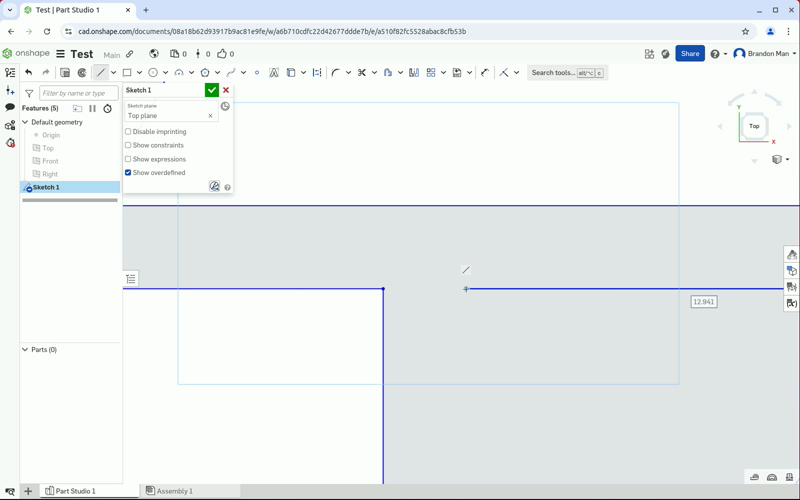
scroll(-6)
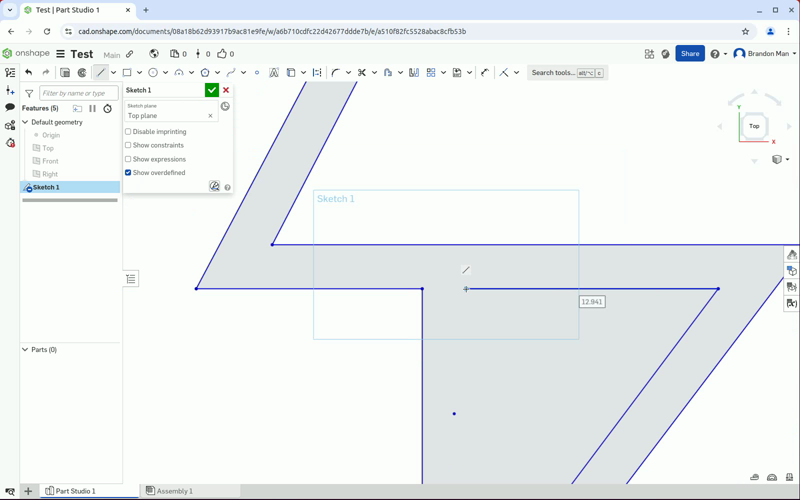
scroll(-6)
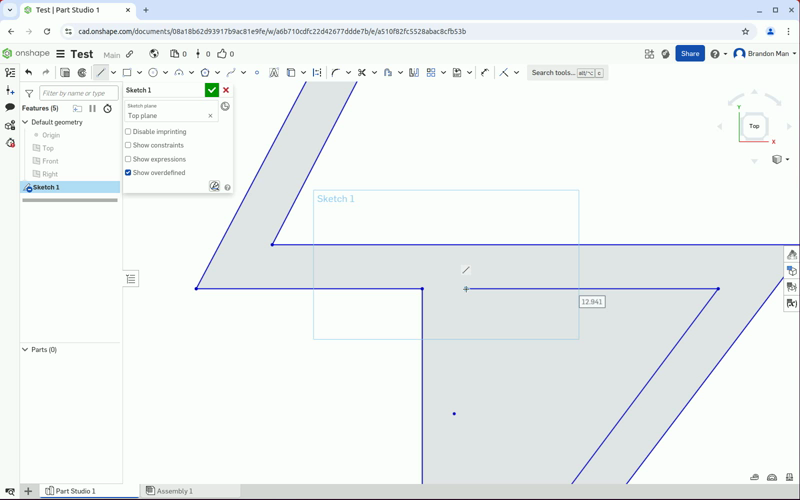
scroll(-6)
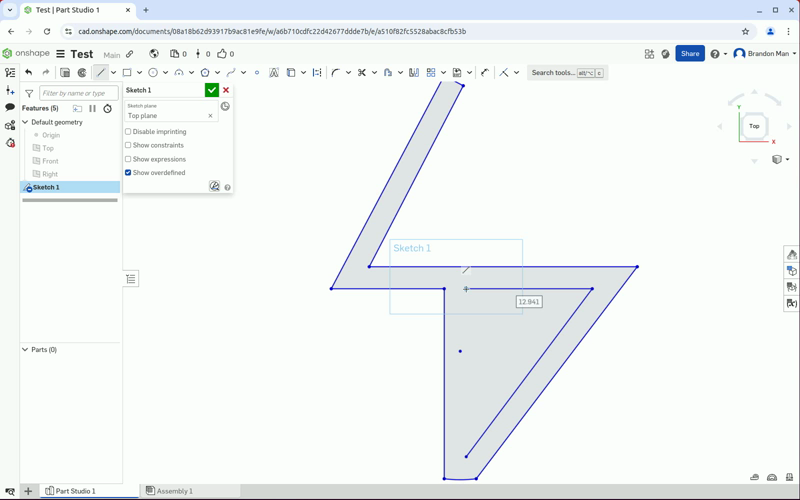
scroll(-6)
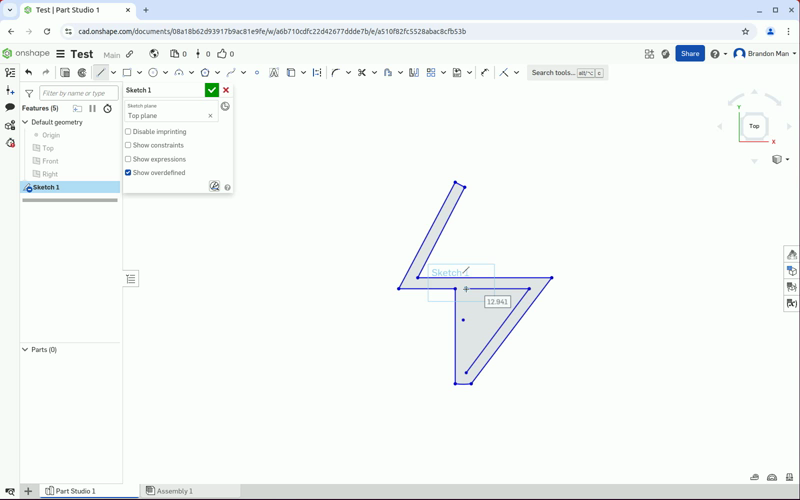
key_up(shift)
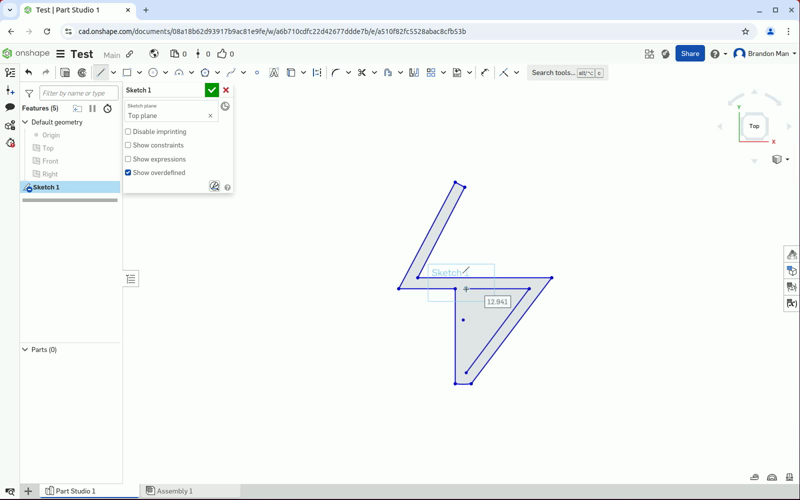
key_down(shift)
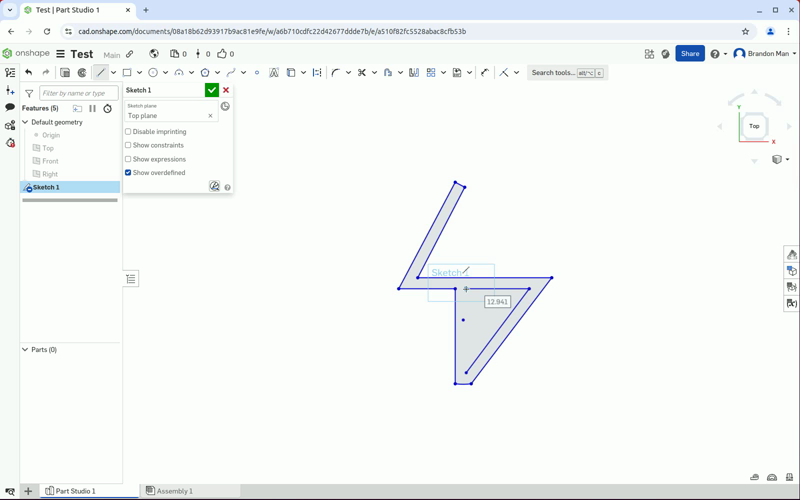
mouse_move(466, 372)
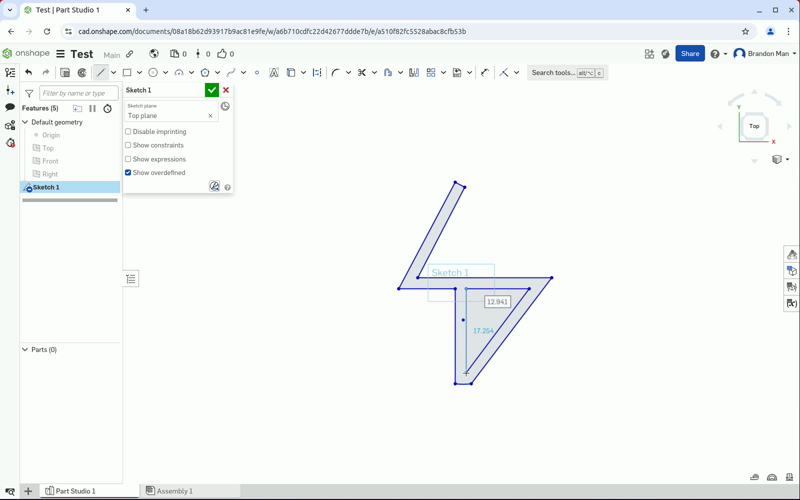
key_up(shift)
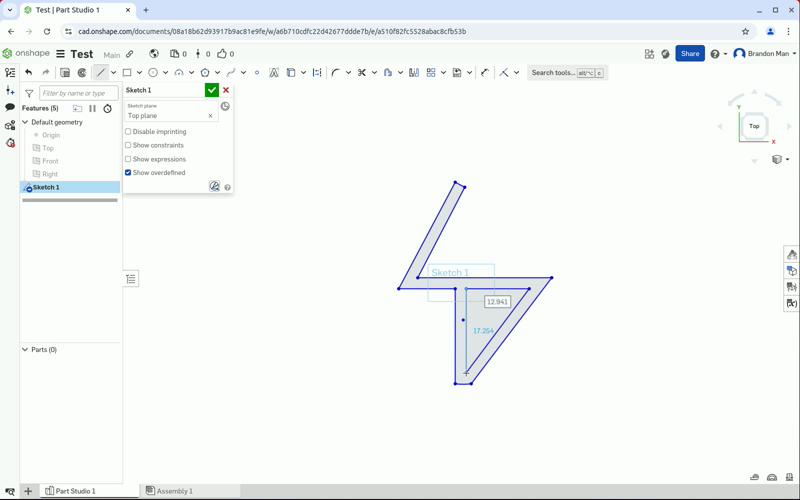
click(466, 372)
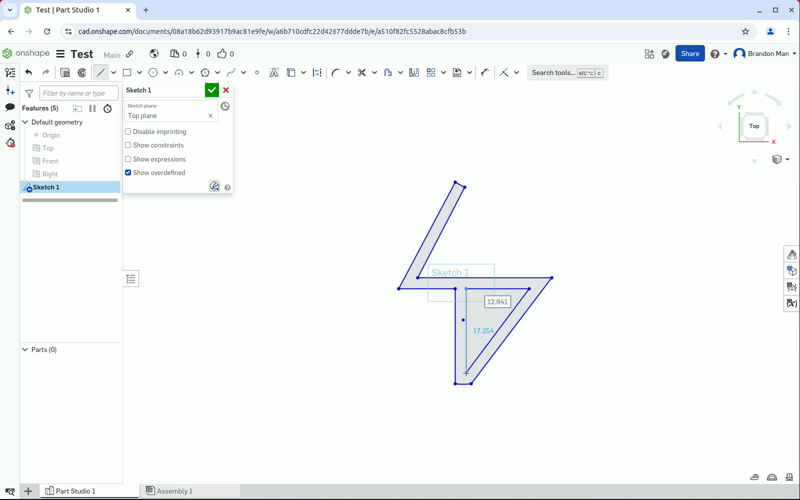
key(esc)
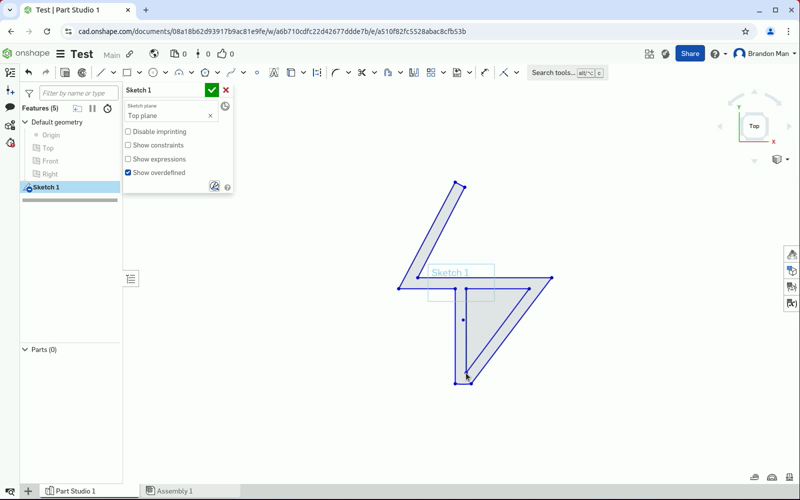
mouse_move(493, 284)
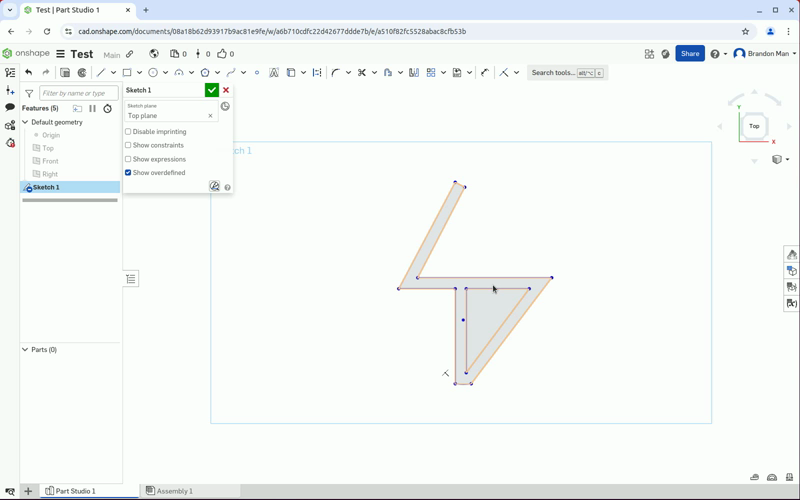
click(493, 284)
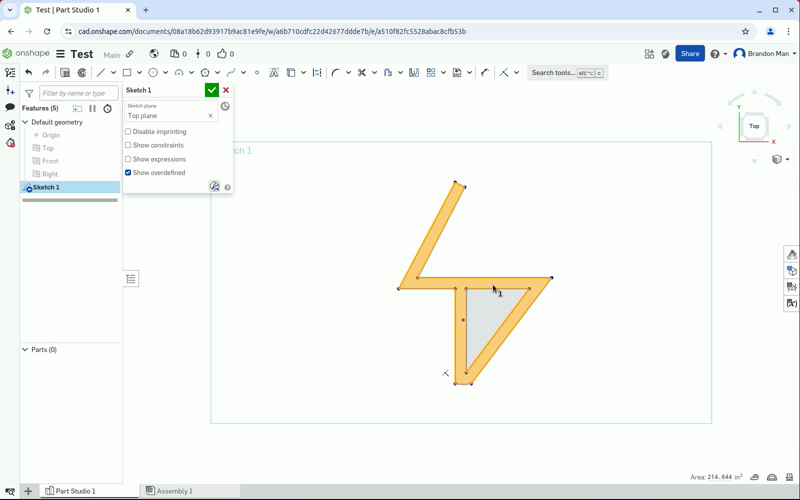
mouse_move(73, 352)
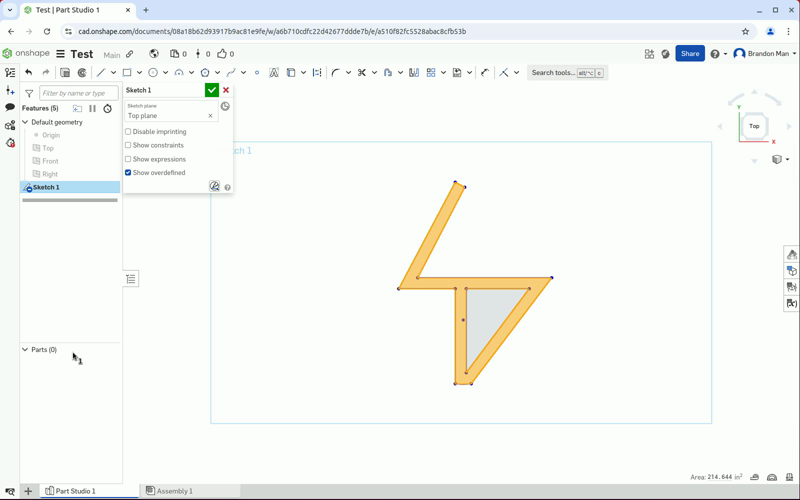
key(shift+y)
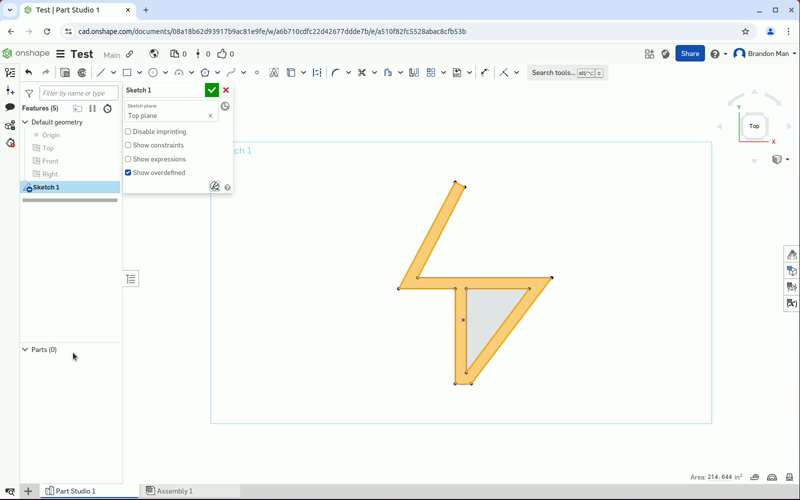
key(shift+e)
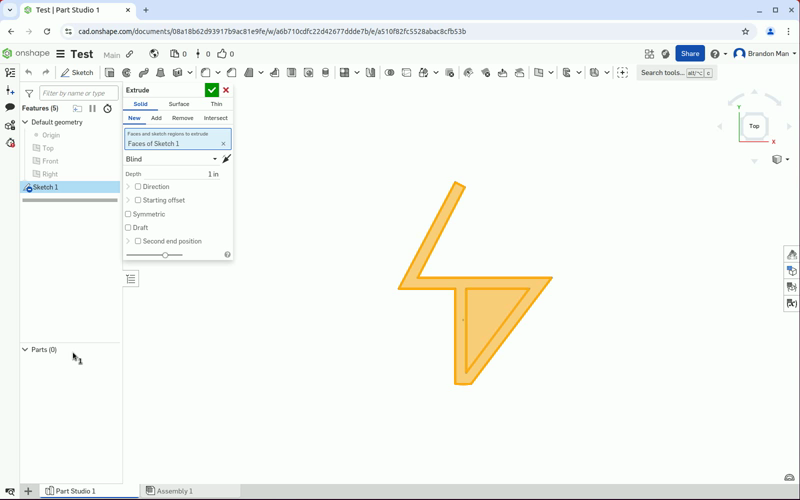
mouse_move(143, 106)
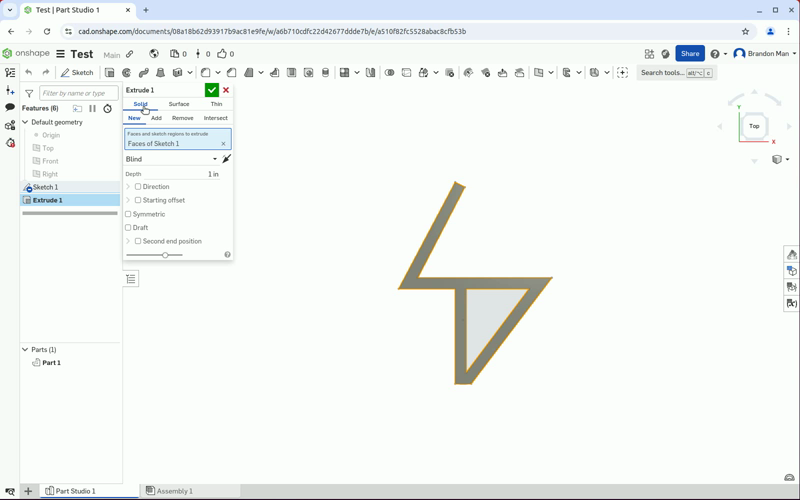
click(143, 106)
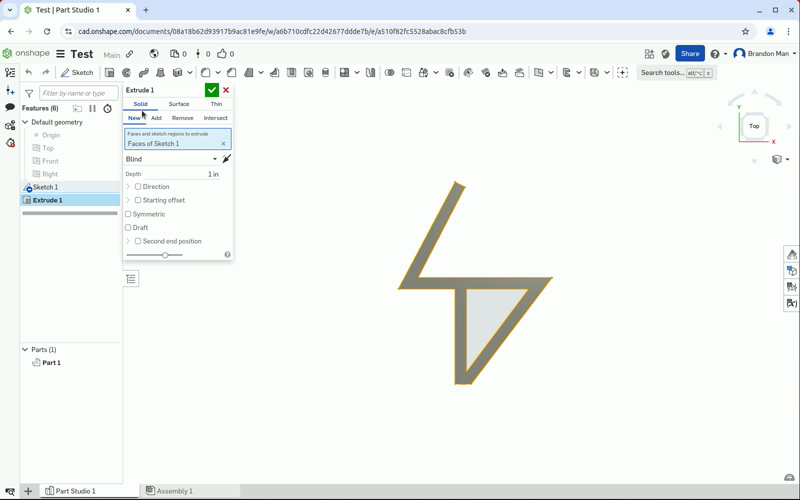
mouse_move(137, 120)
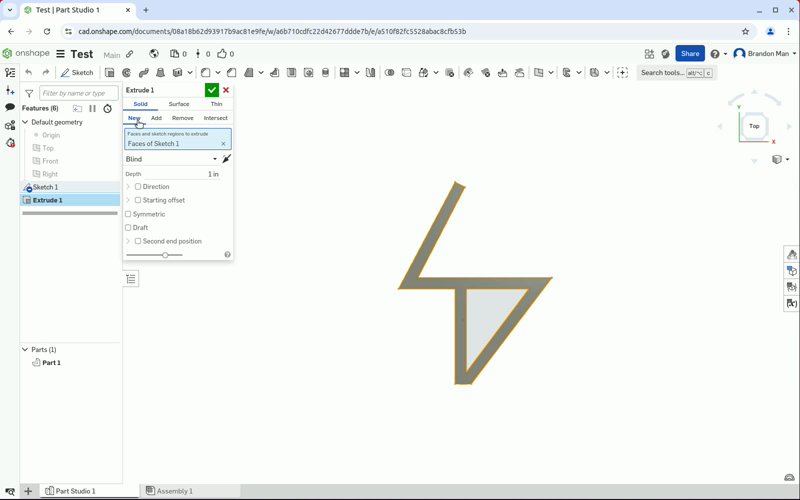
click(137, 120)
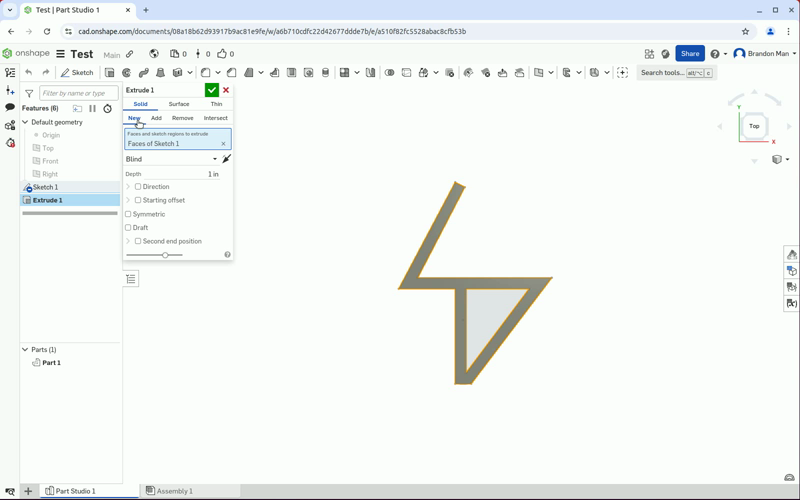
key(tab, 4)
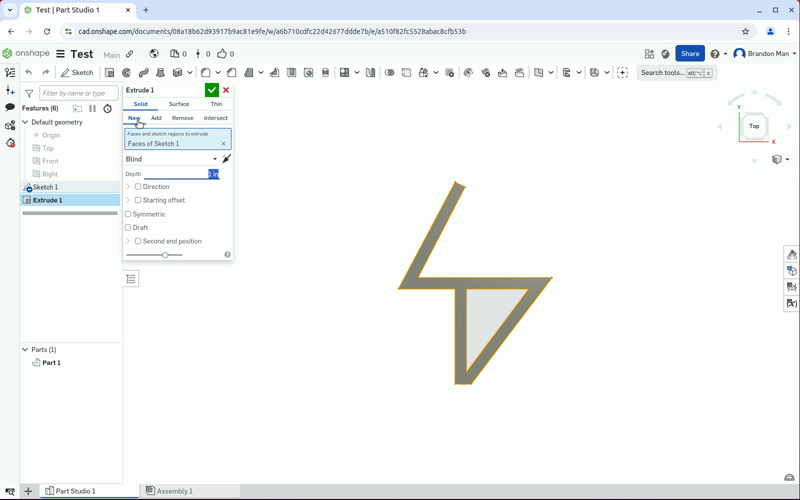
text(1.204)
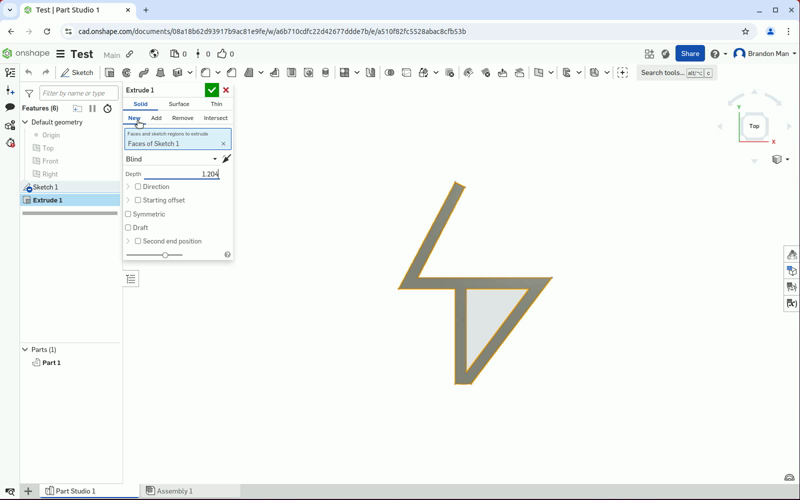
key(enter)
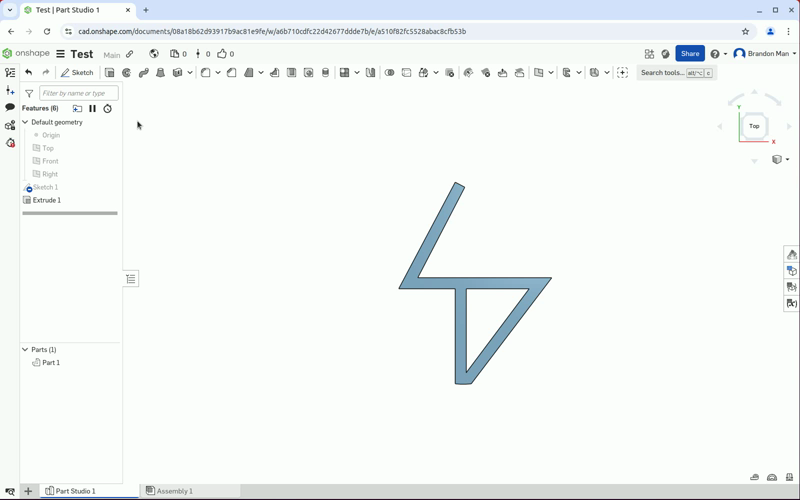
key(shift+h)
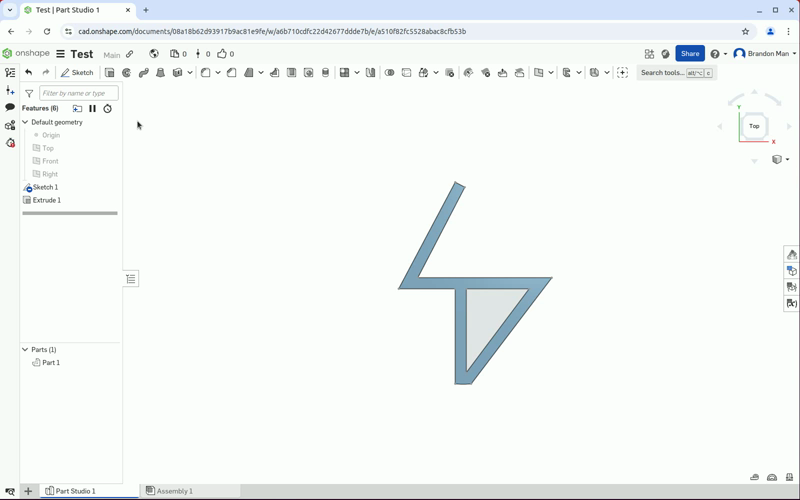
key(shift+h)
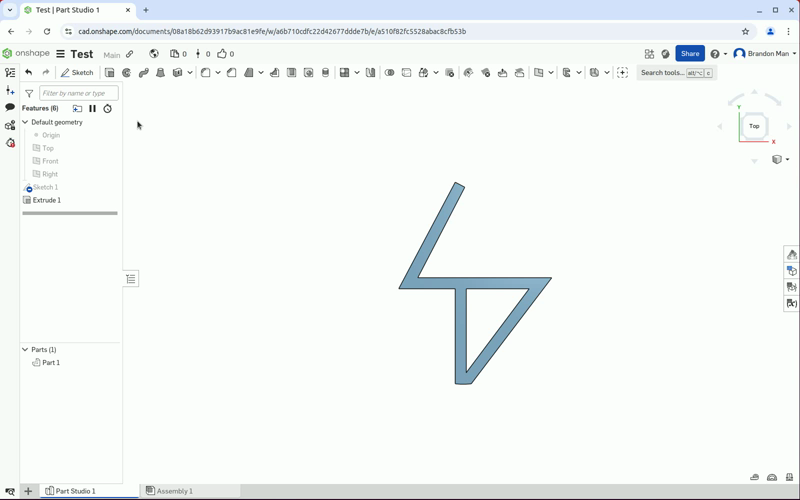
mouse_move(73, 189)
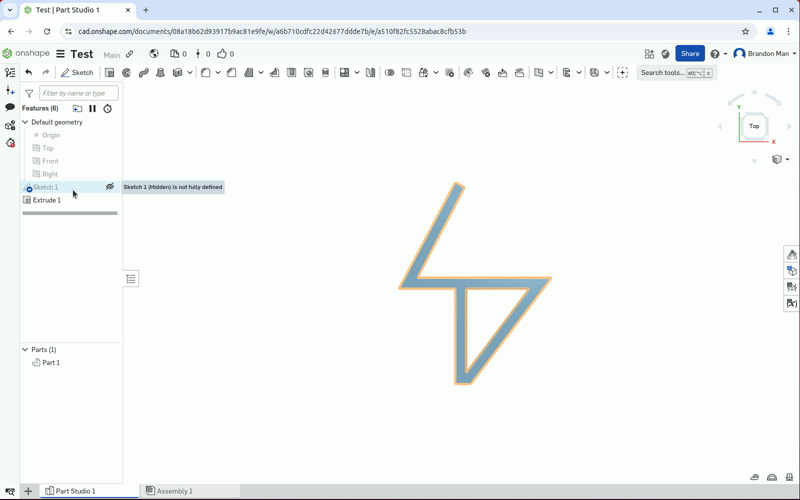
click(73, 189)
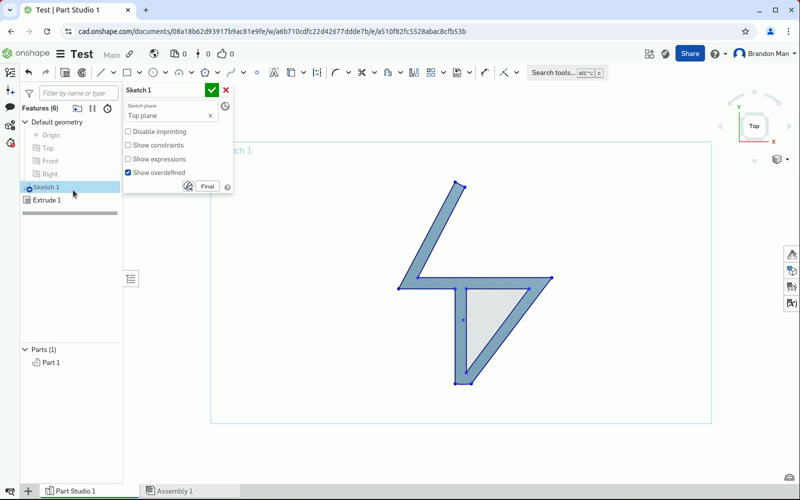
mouse_move(229, 92)
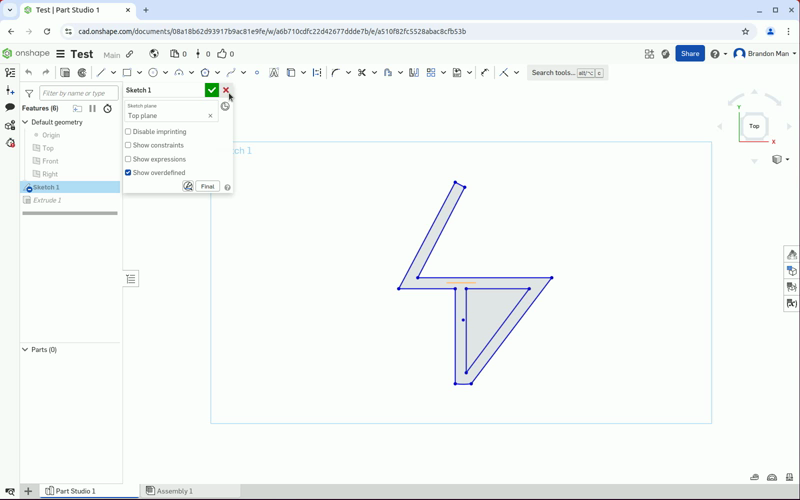
click(229, 92)
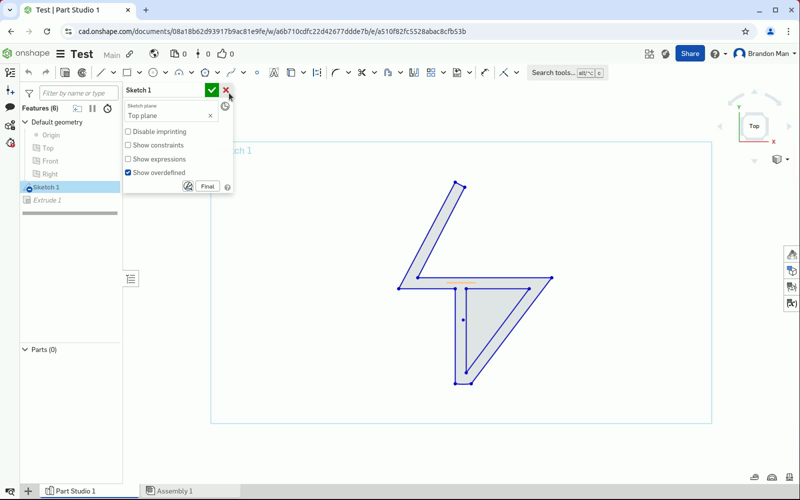
key(shift+s)
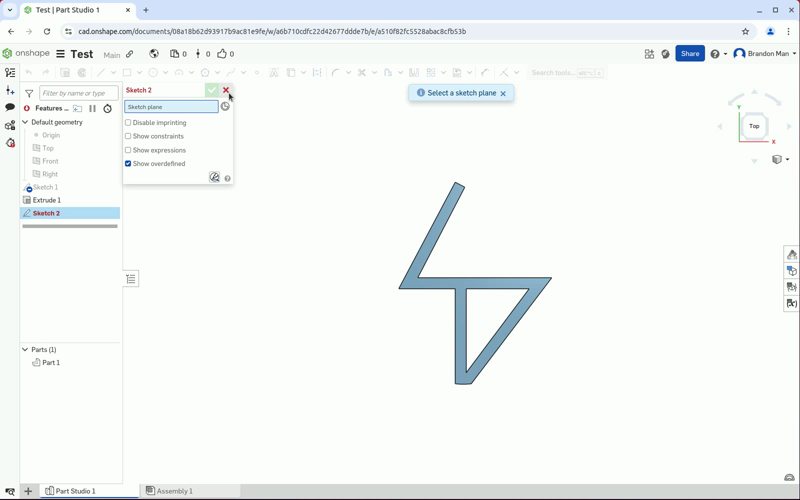
mouse_move(73, 150)
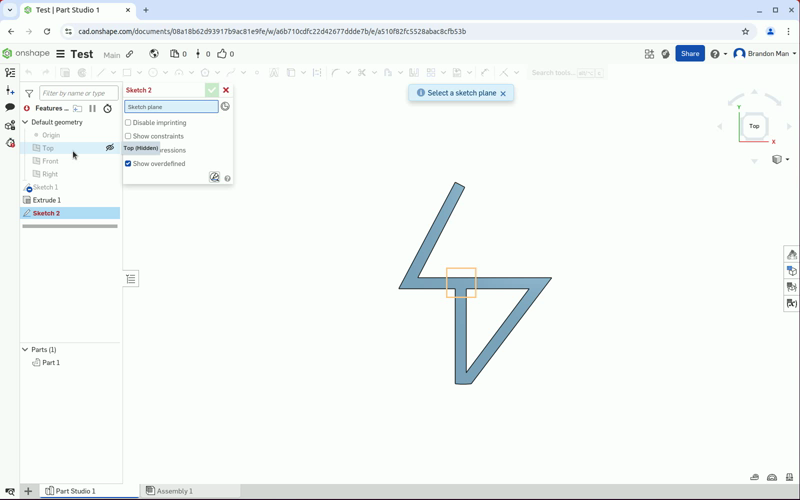
click(73, 150)
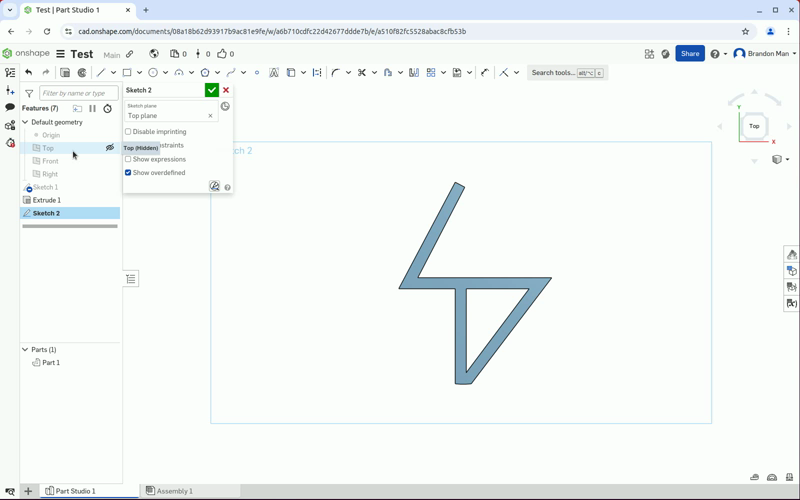
mouse_move(73, 352)
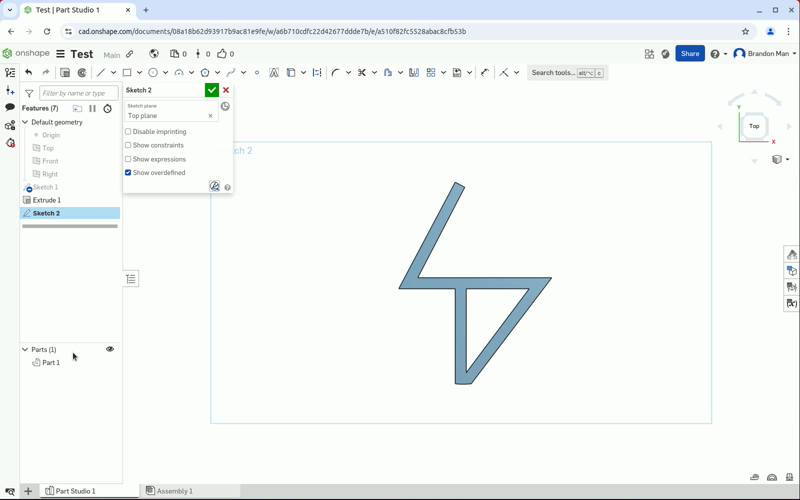
key(y)
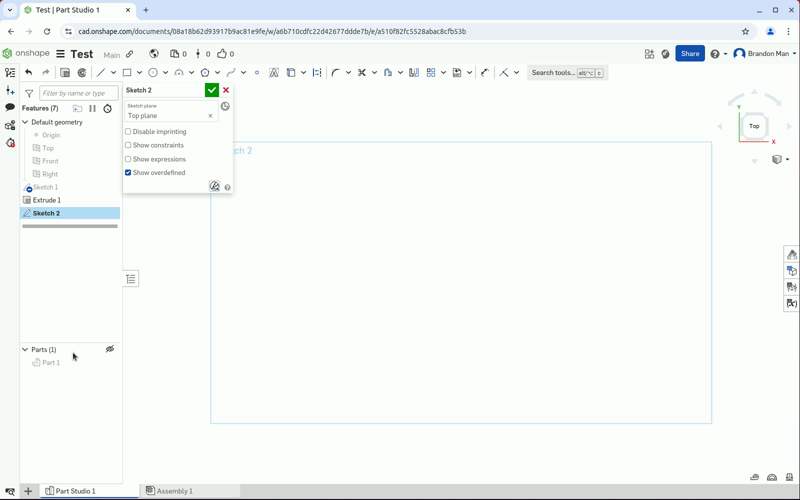
key(c)
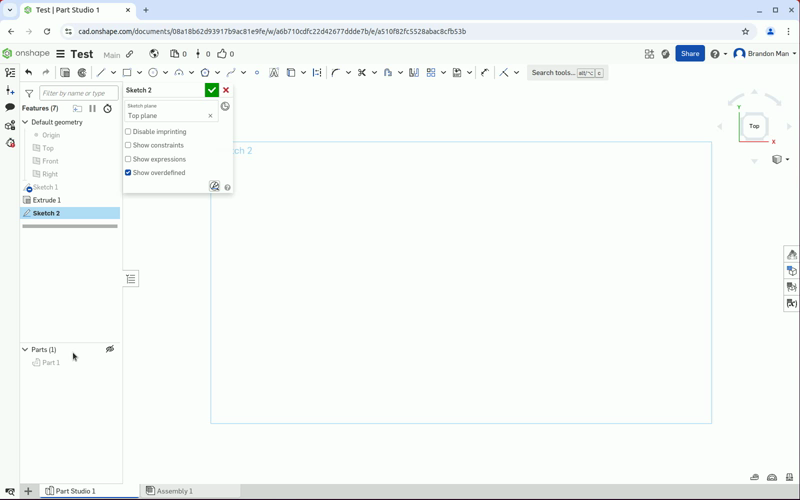
key_down(shift)
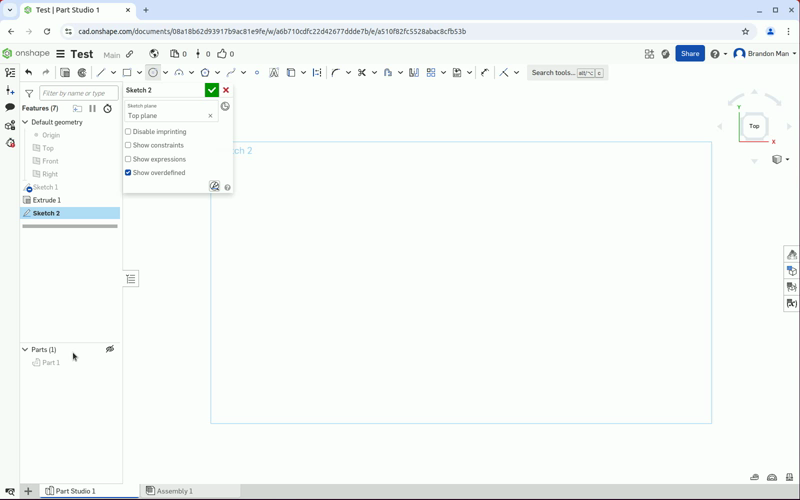
mouse_move(461, 282)
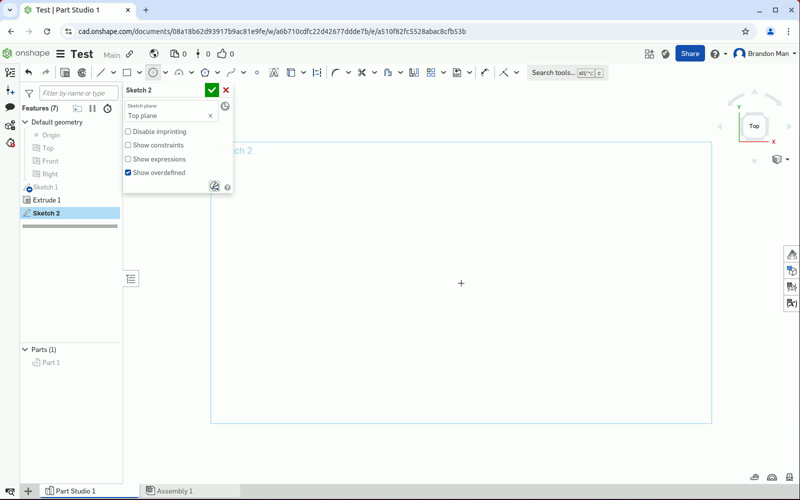
click(461, 282)
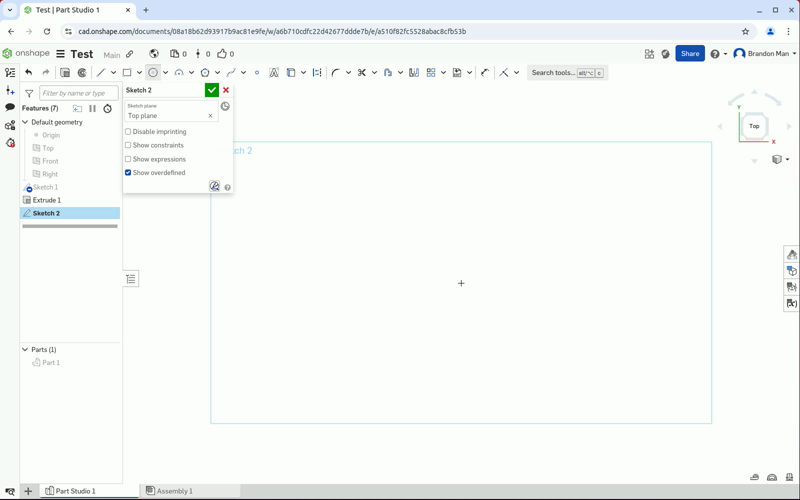
key_up(shift)
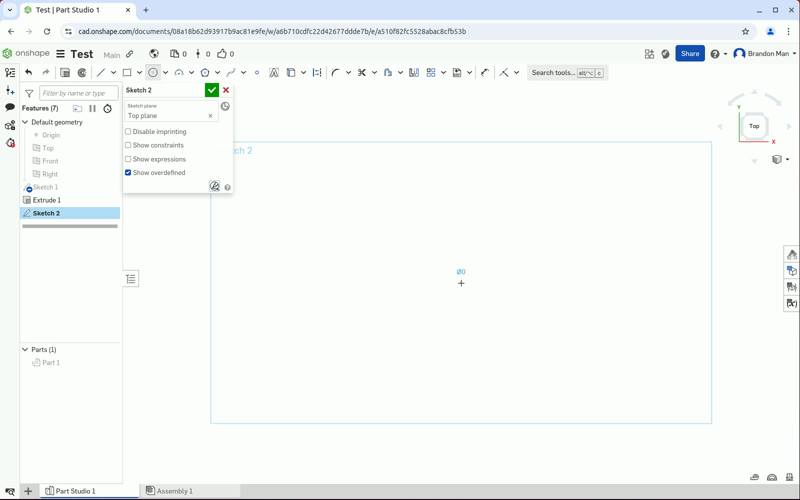
mouse_move(574, 282)
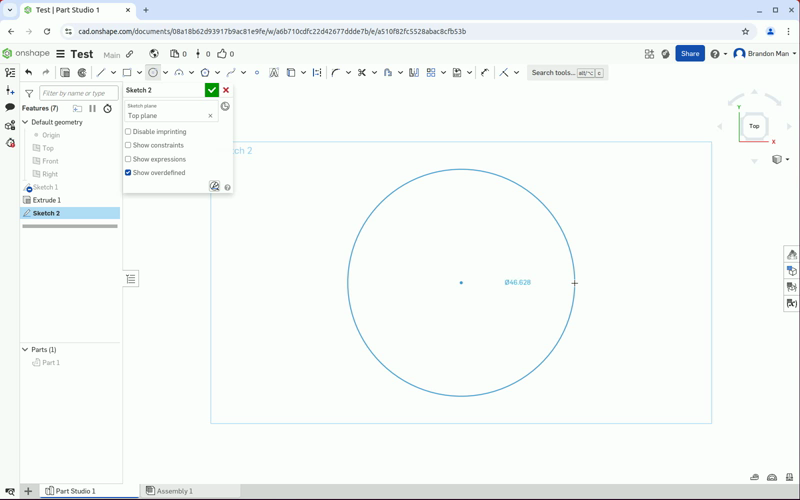
click(574, 282)
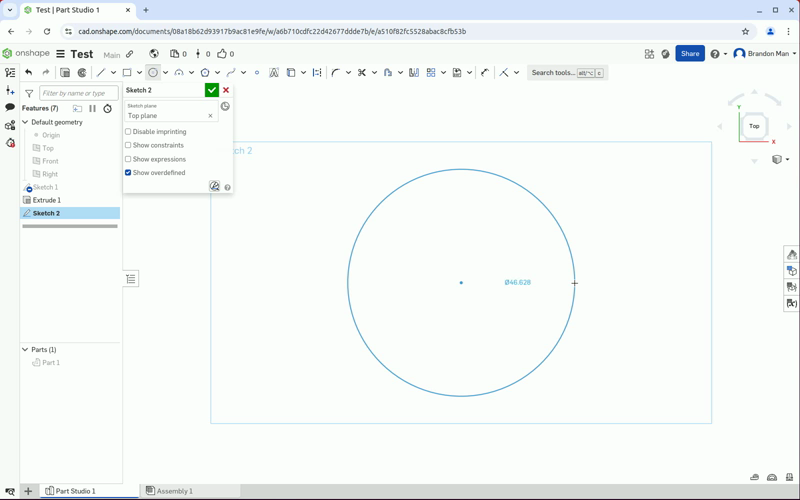
key(esc)
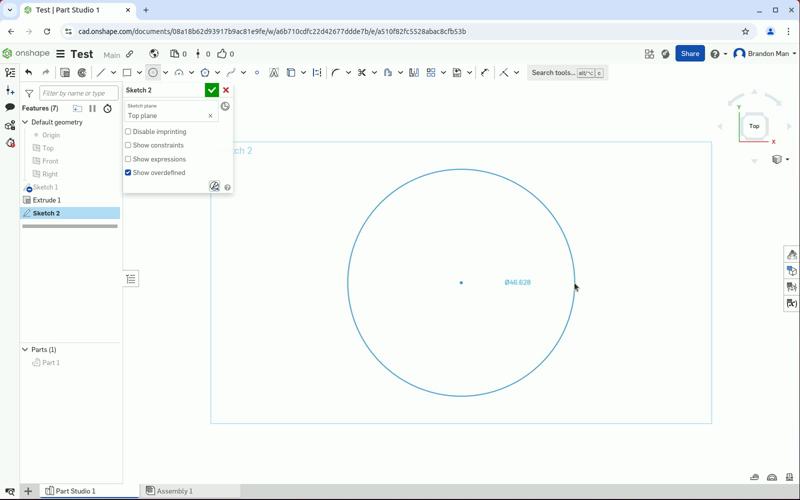
key(c)
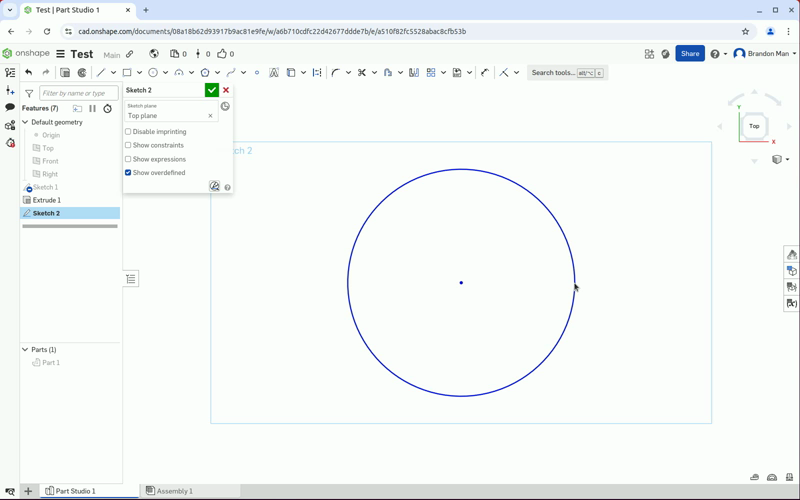
key_down(shift)
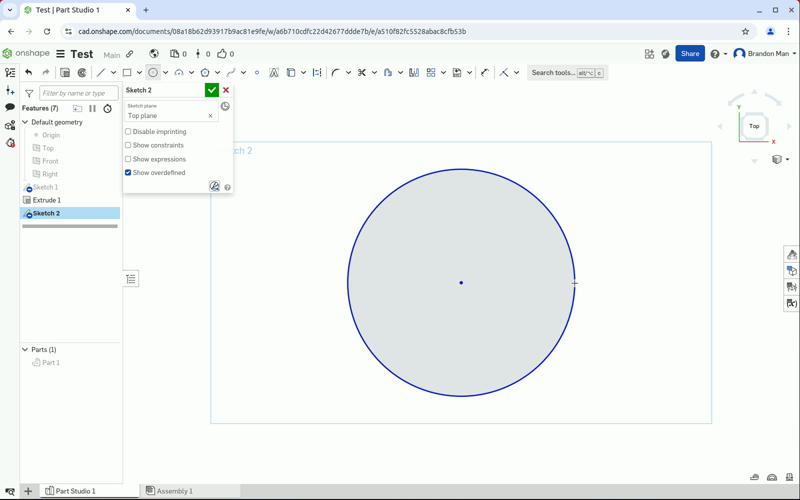
mouse_move(461, 282)
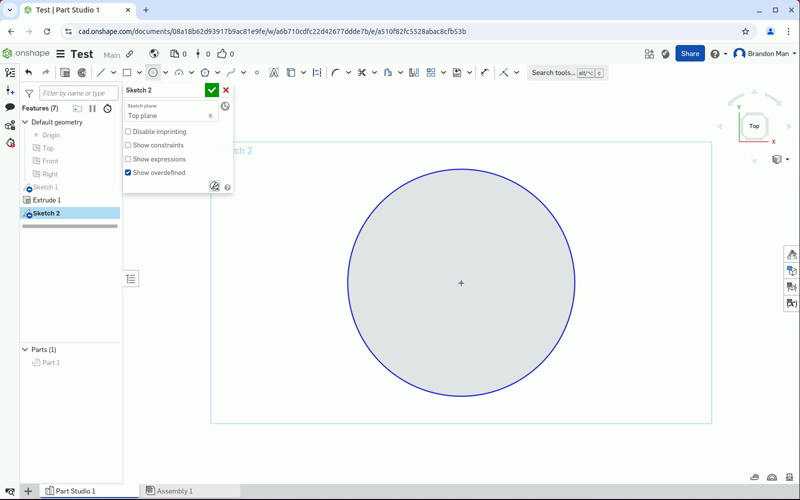
click(461, 282)
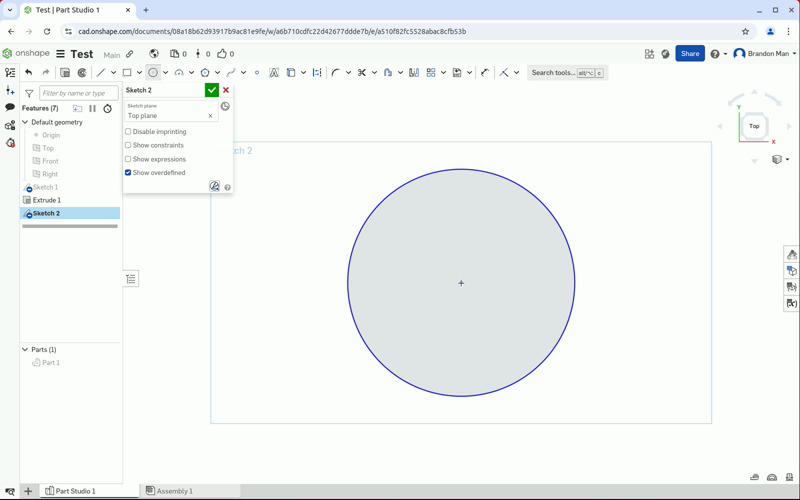
key_up(shift)
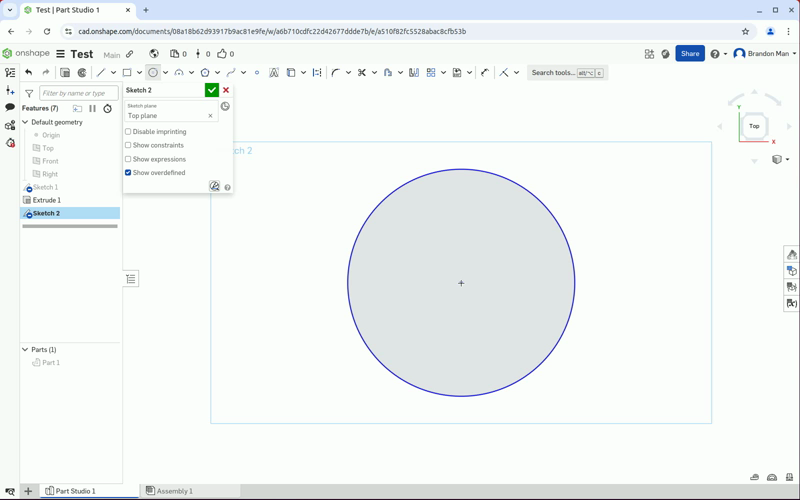
mouse_move(562, 282)
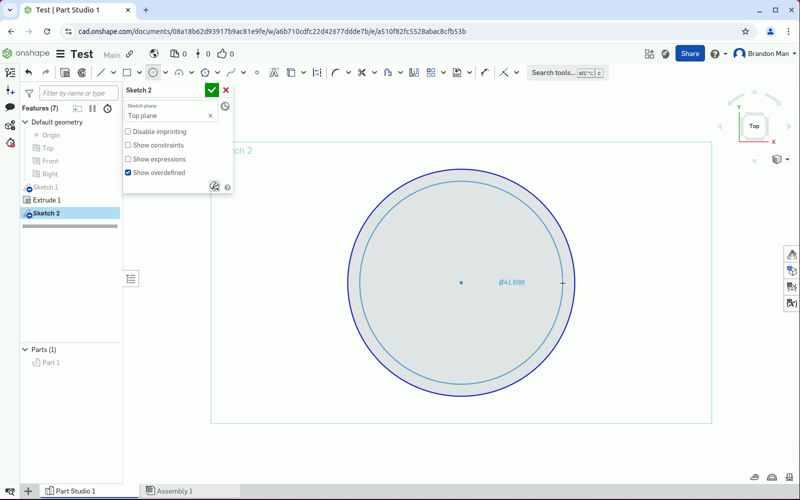
click(562, 282)
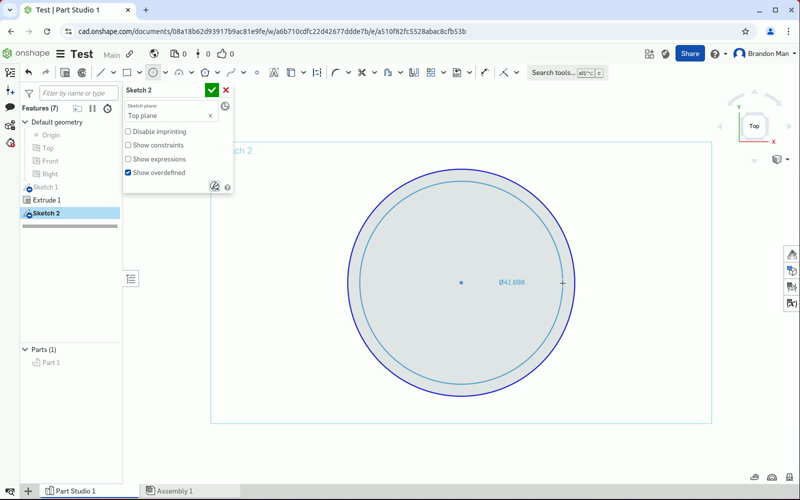
key(esc)
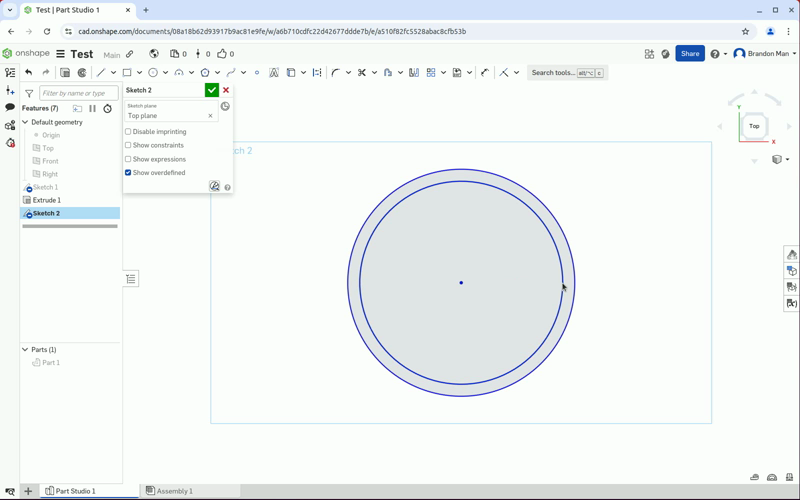
mouse_move(508, 186)
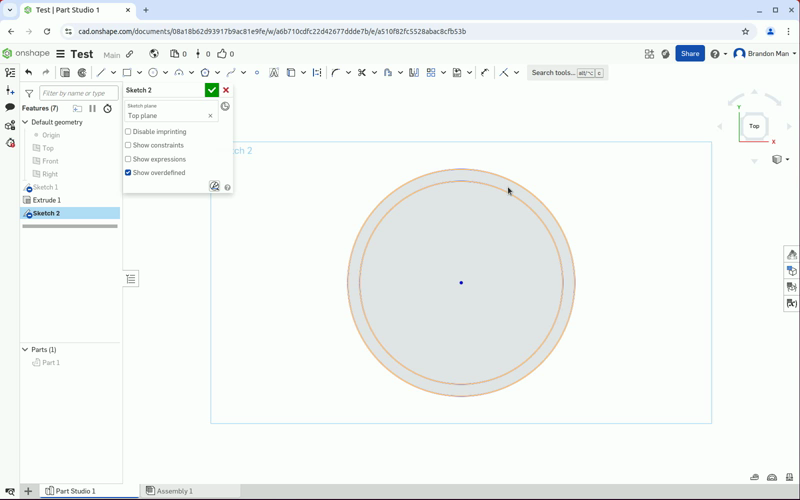
click(508, 186)
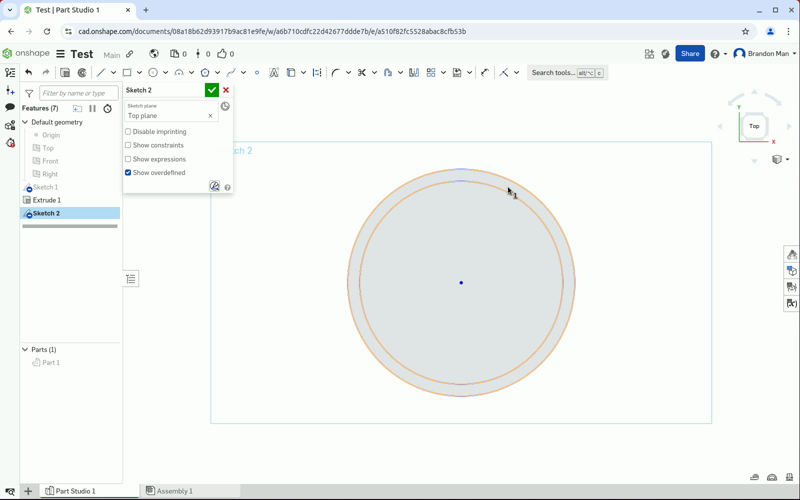
mouse_move(73, 352)
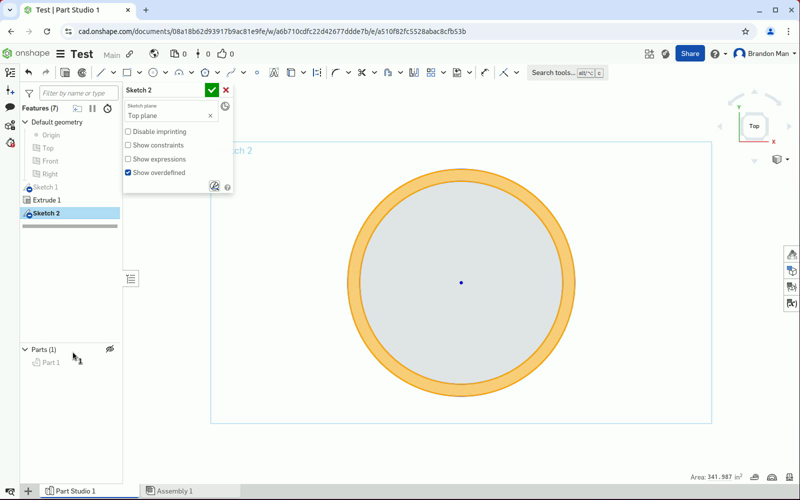
key(shift+y)
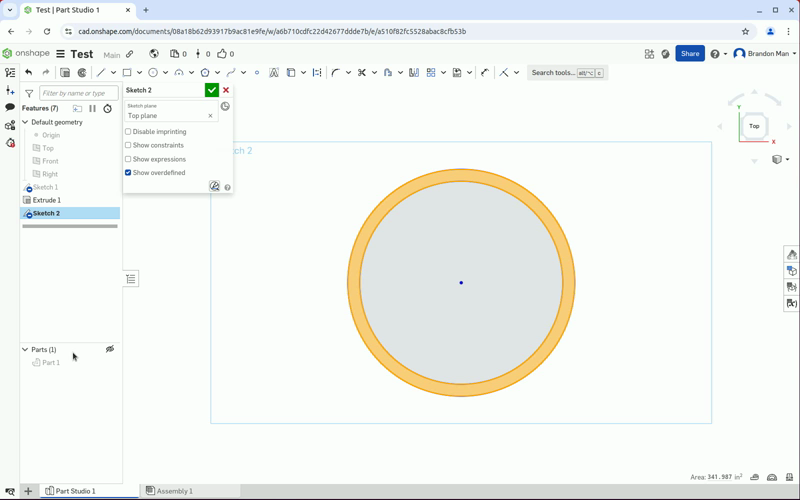
key(shift+e)
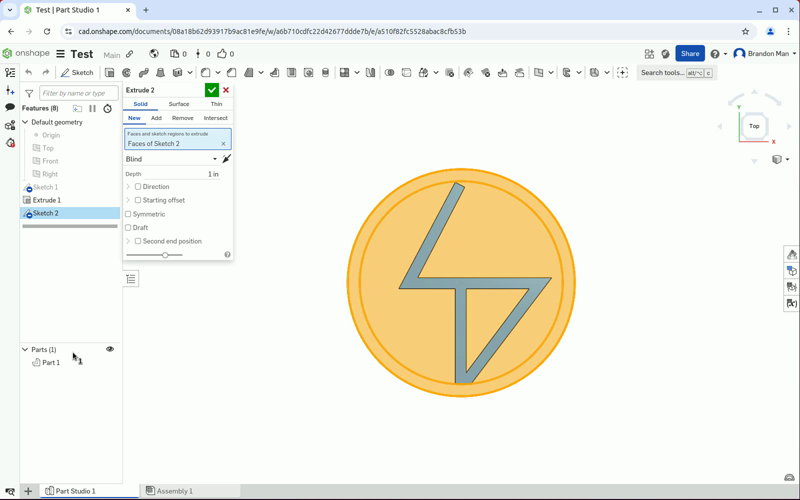
mouse_move(143, 106)
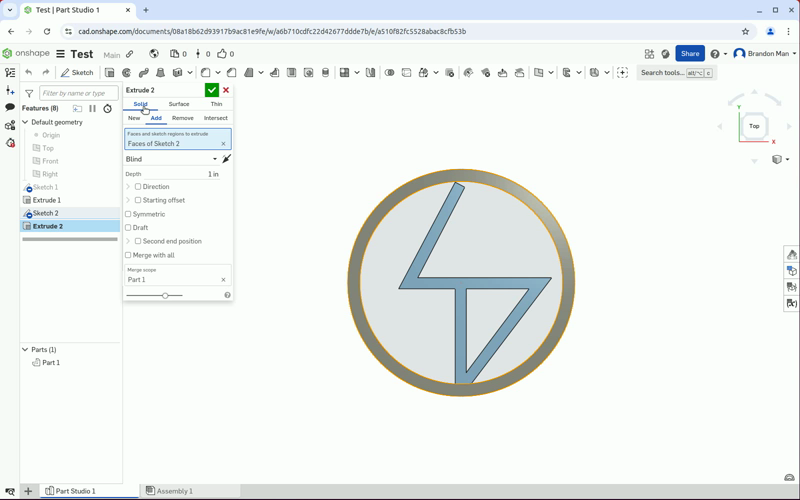
click(143, 106)
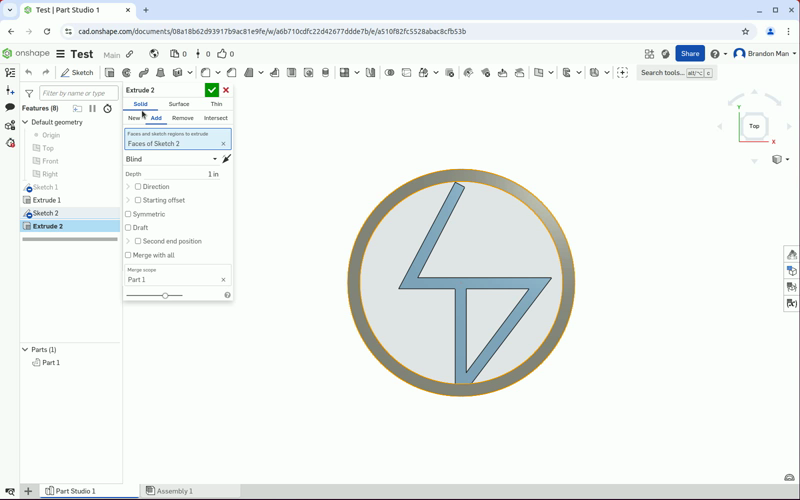
mouse_move(137, 120)
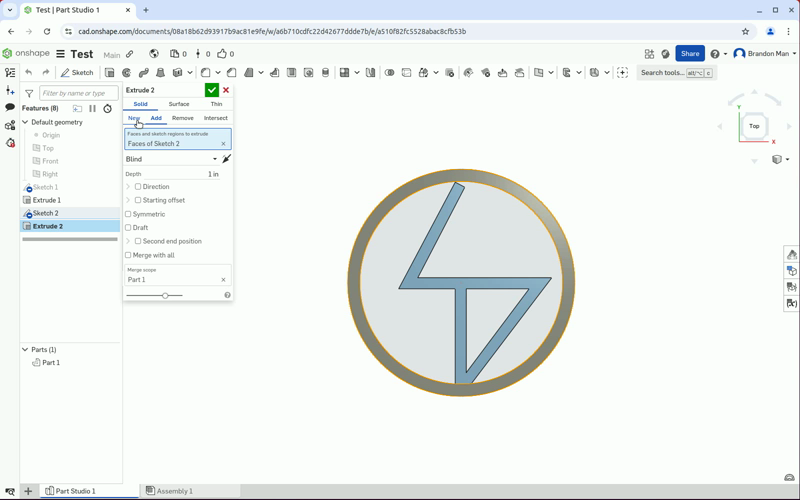
click(137, 120)
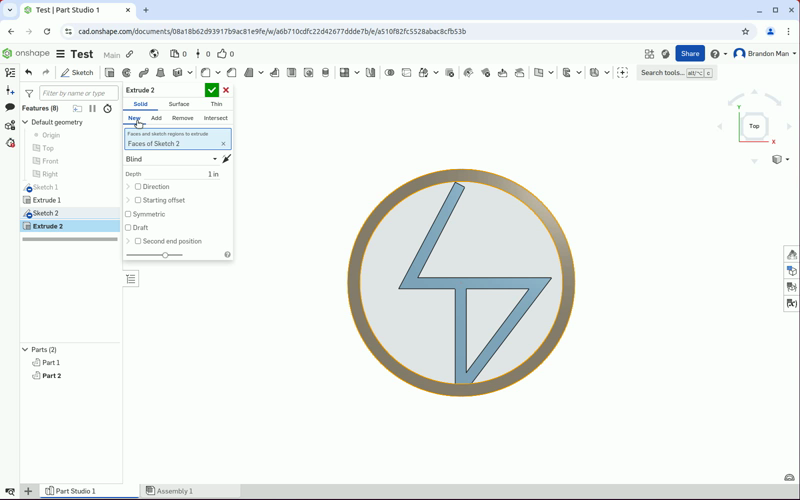
key(tab, 4)
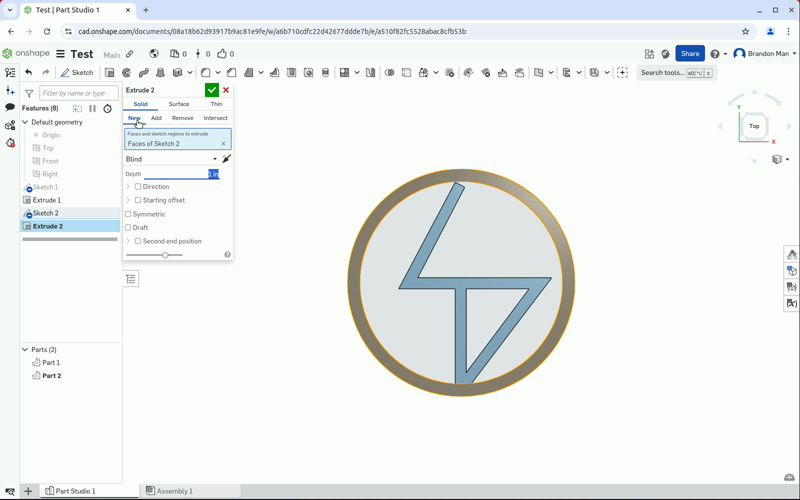
text(1.204)
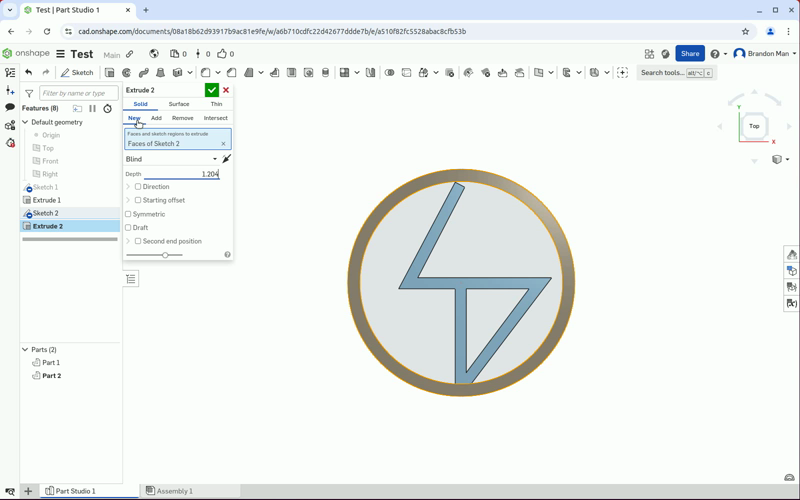
key(enter)
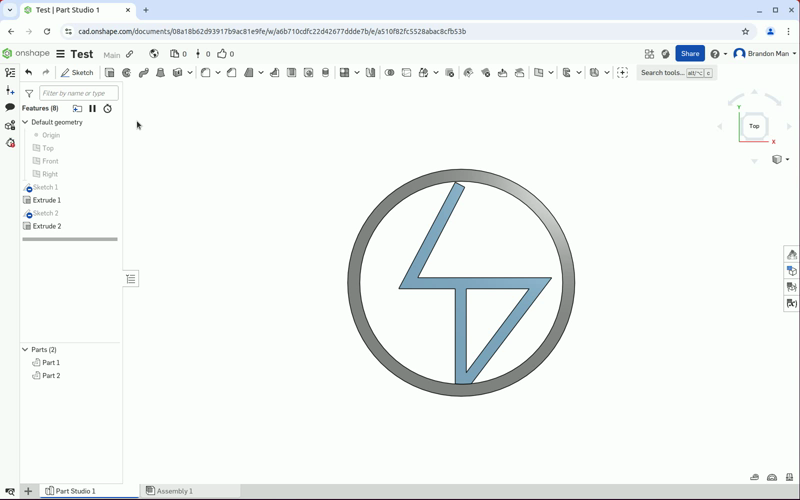
key(shift+h)
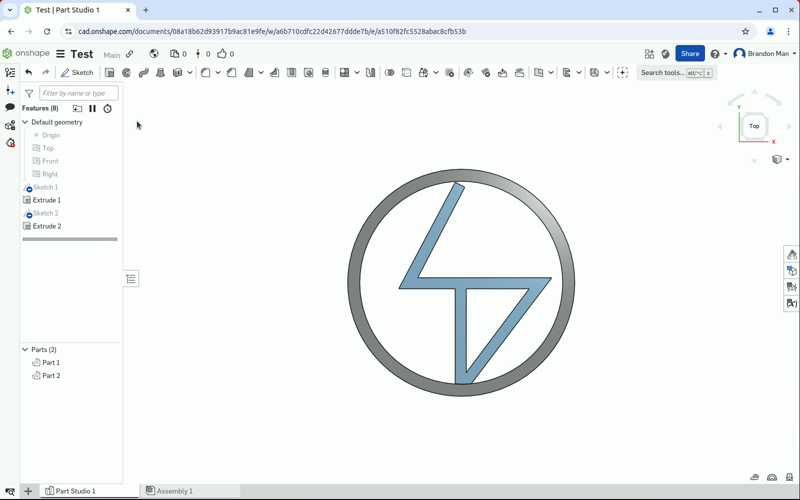
key(shift+h)
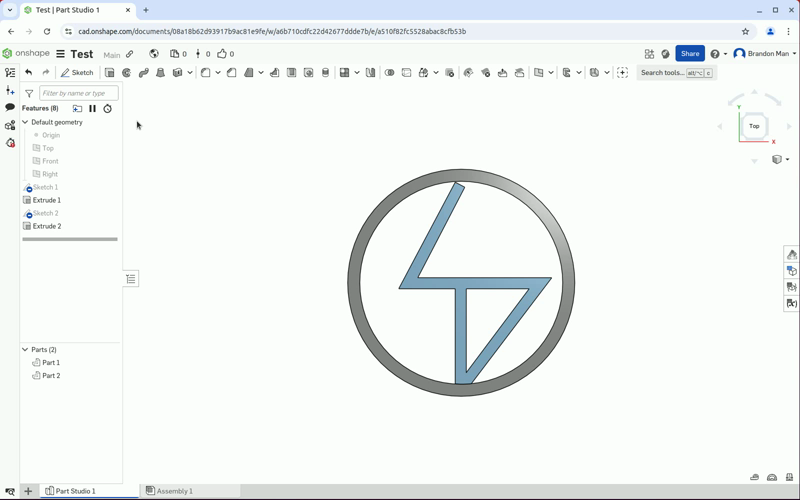
mouse_move(73, 189)
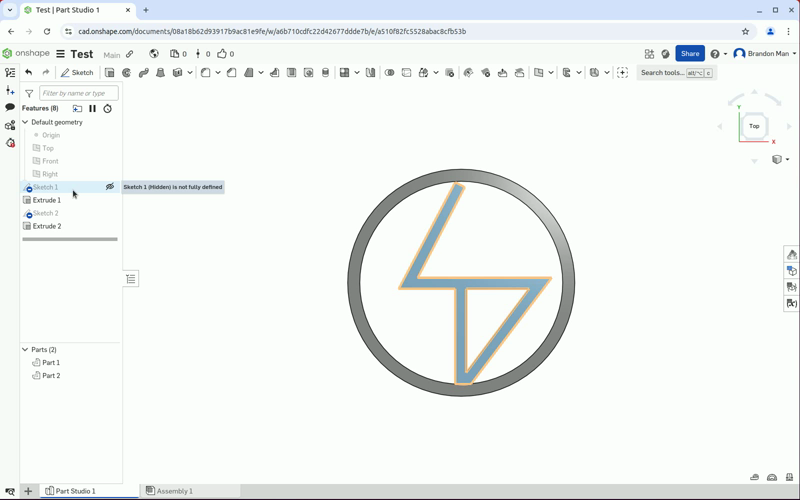
click(73, 189)
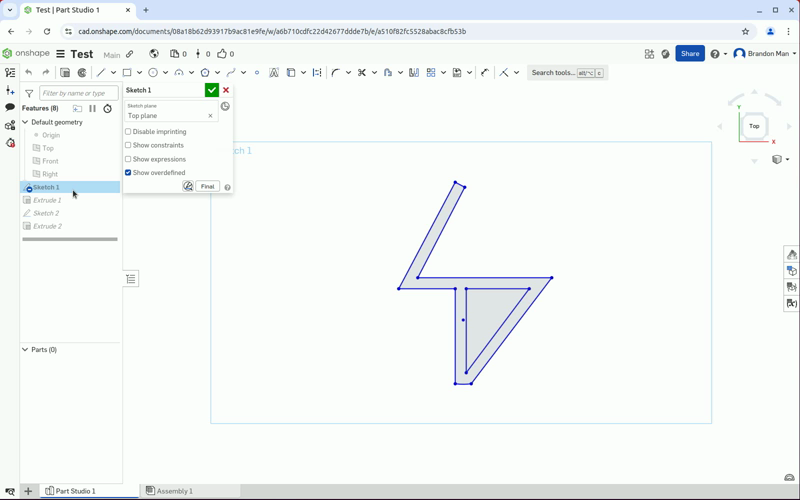
mouse_move(229, 92)
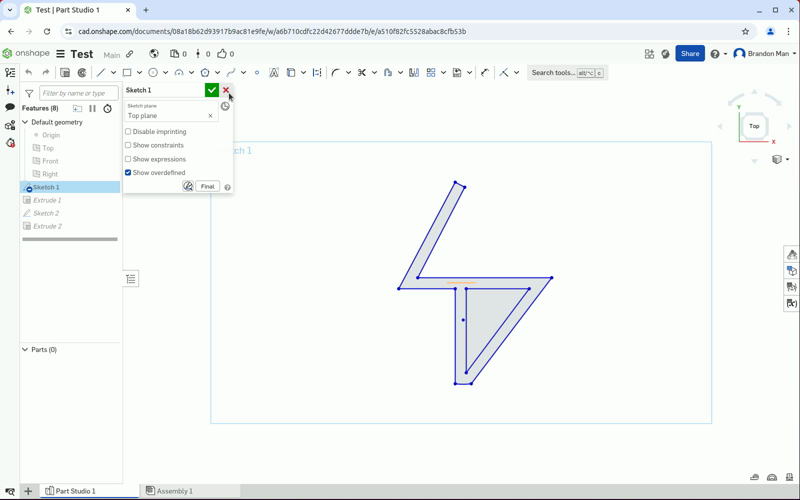
click(229, 92)
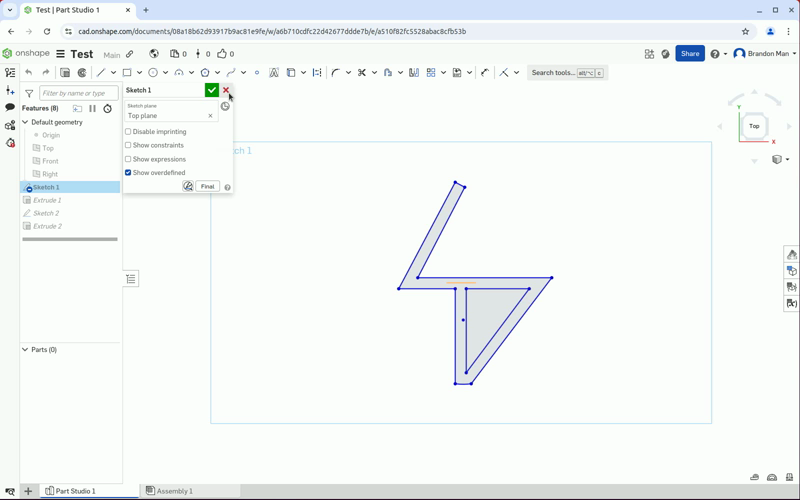
key(shift+s)
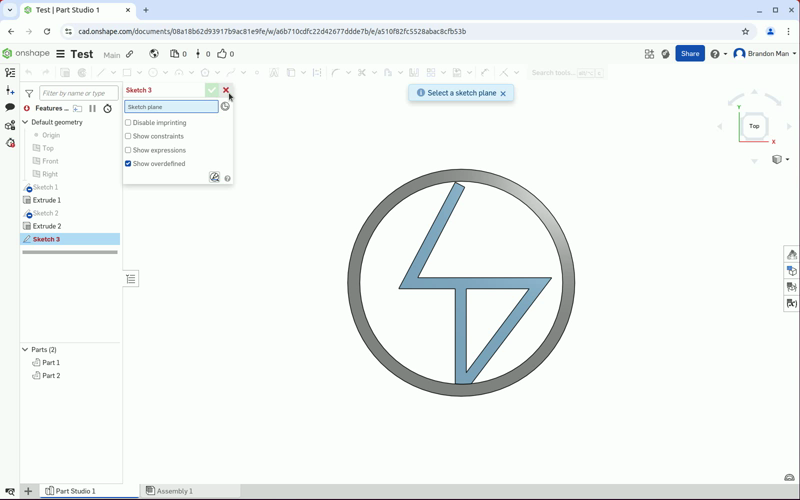
mouse_move(73, 150)
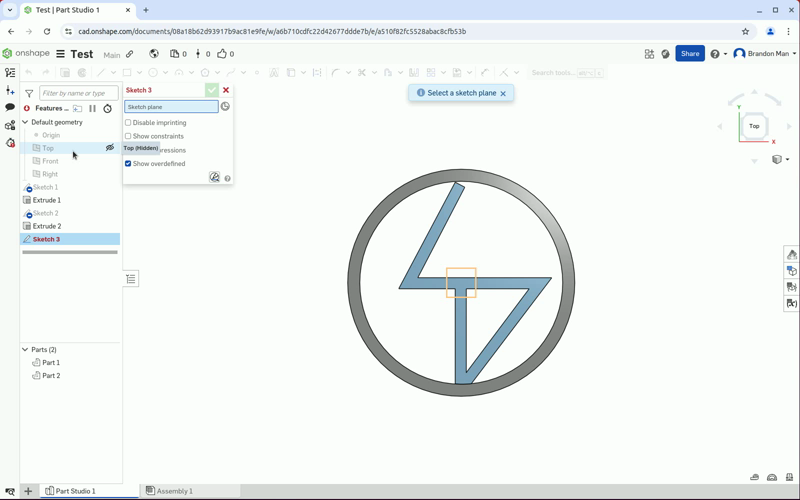
click(73, 150)
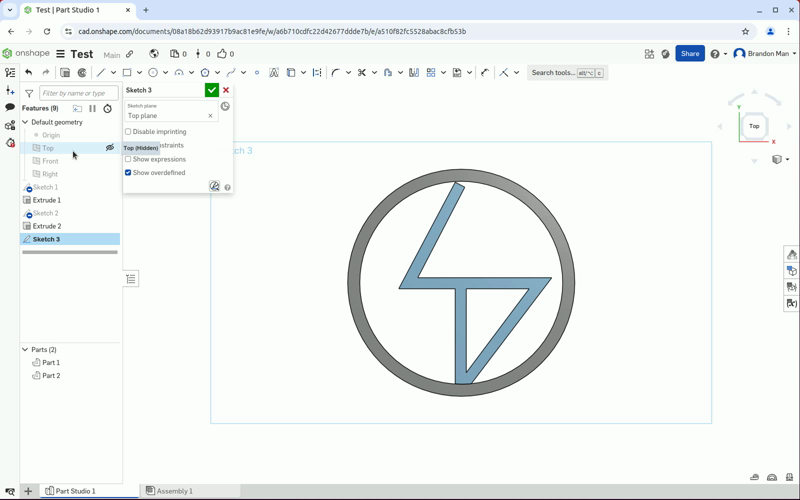
mouse_move(73, 352)
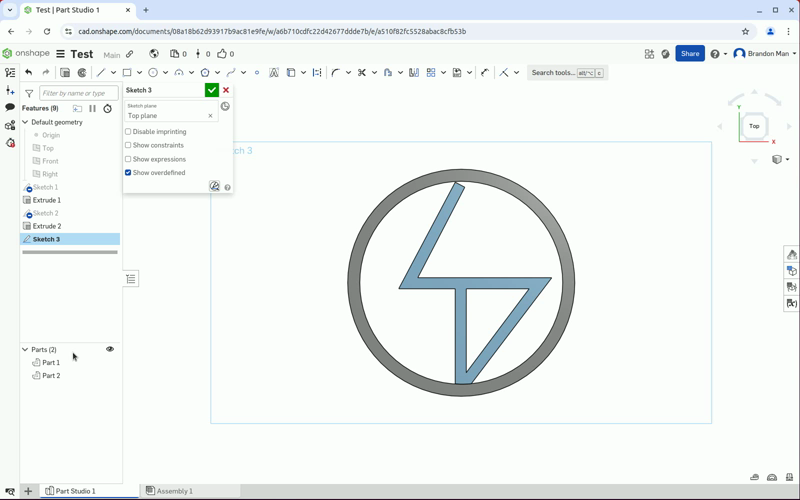
key(y)
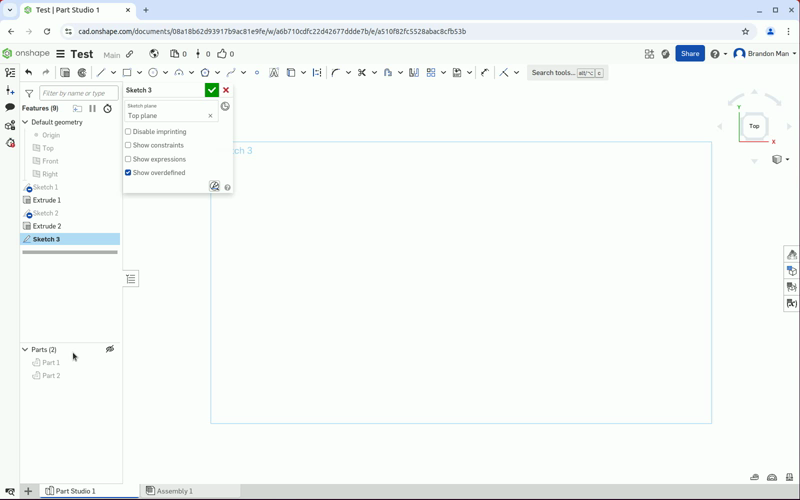
key(l)
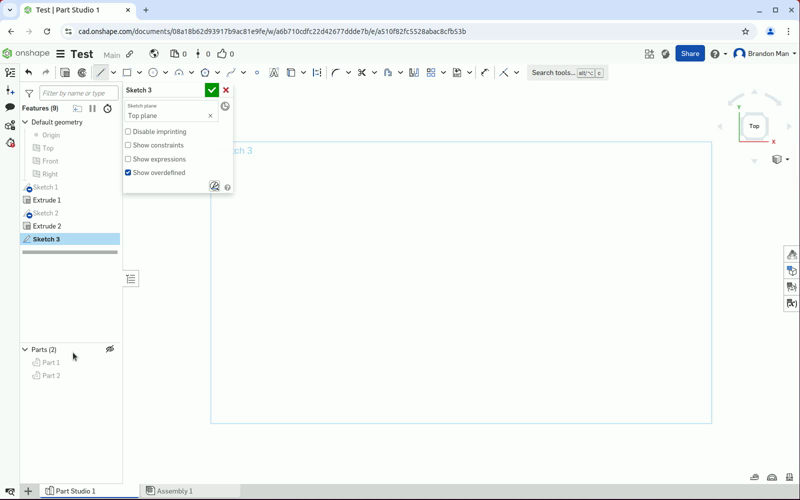
key_down(shift)
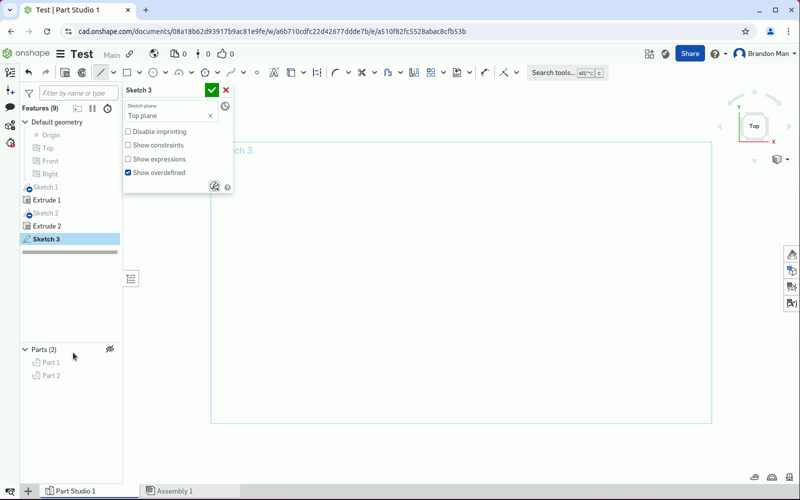
mouse_move(456, 182)
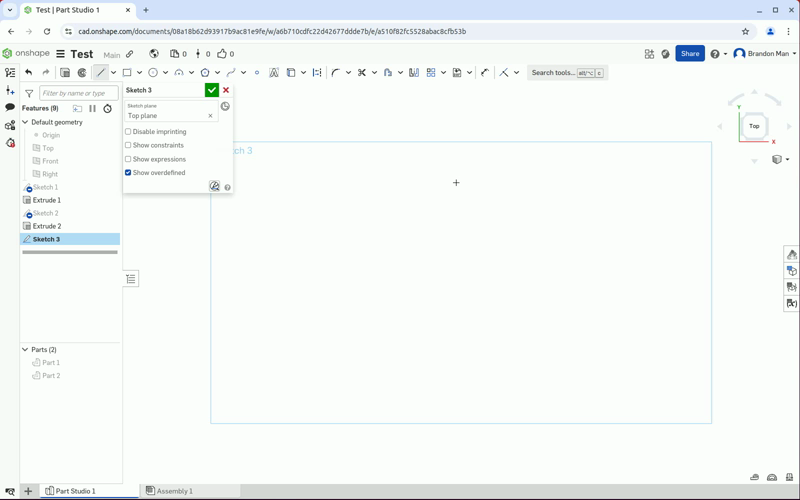
click(456, 182)
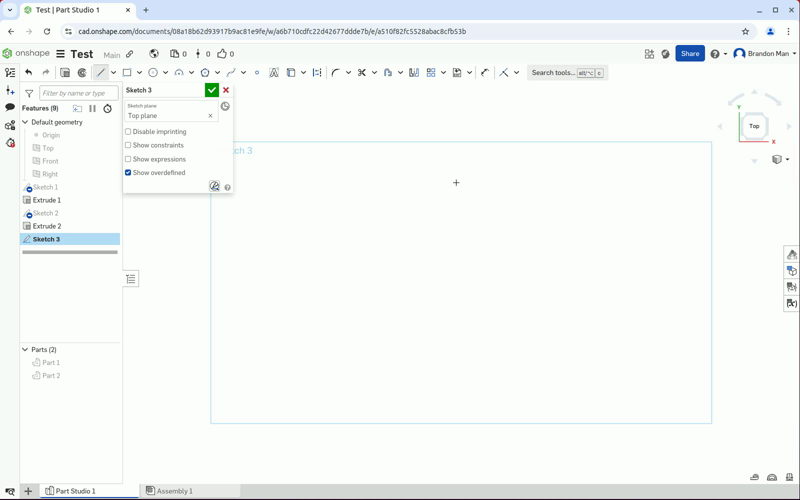
key_up(shift)
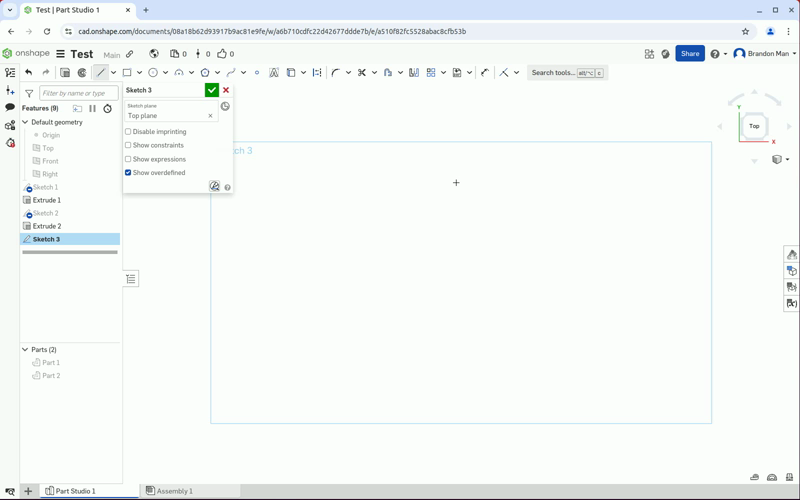
key_down(shift)
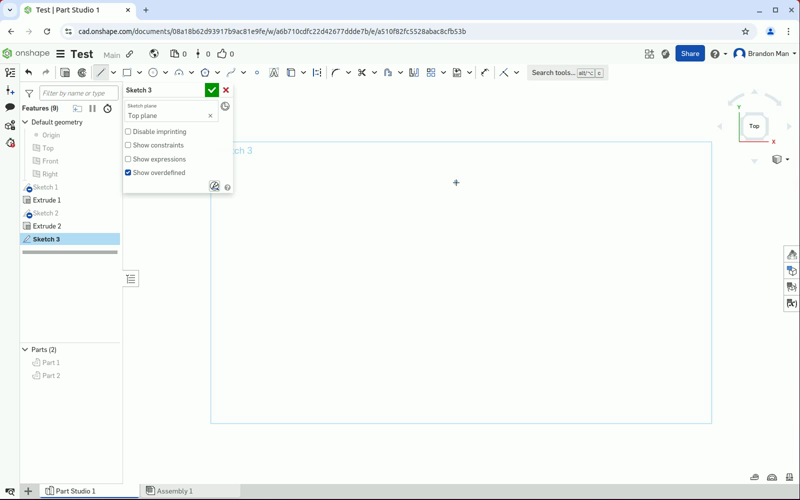
mouse_move(486, 182)
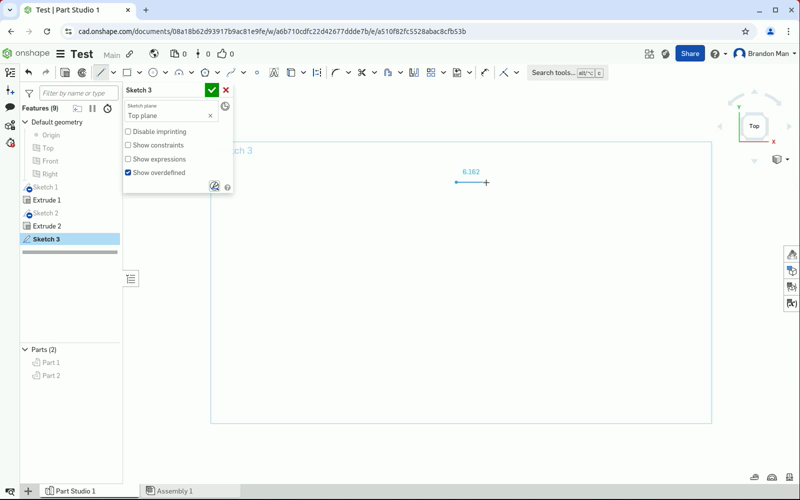
mouse_move(467, 188)
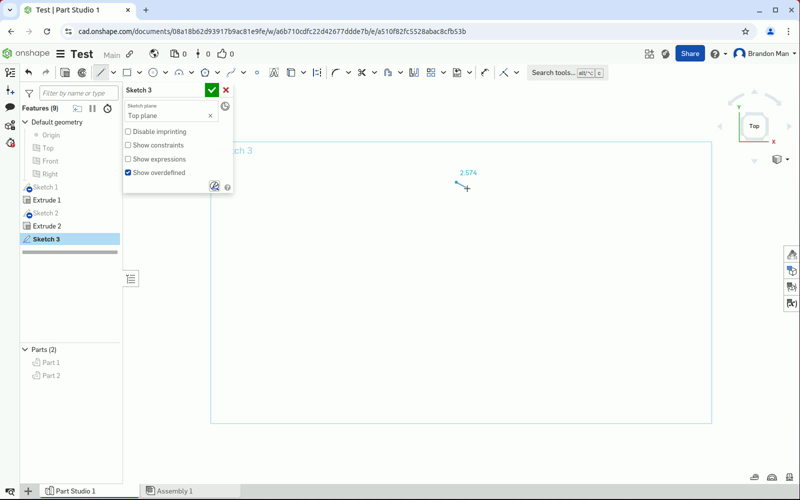
click(467, 188)
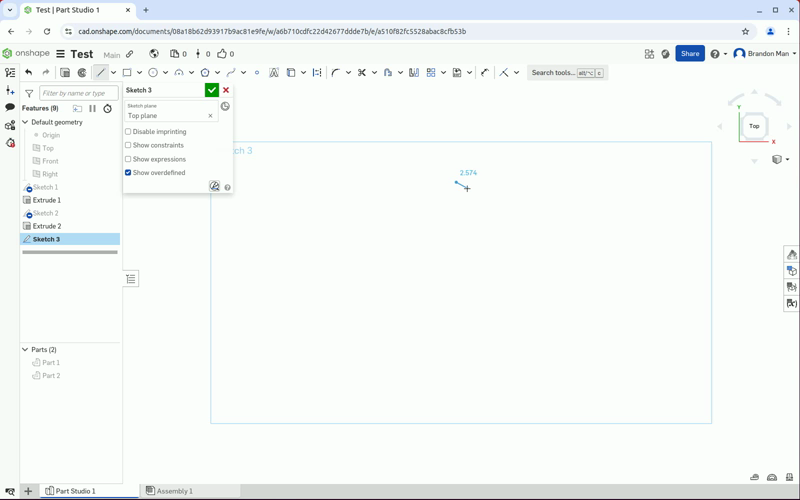
key_up(shift)
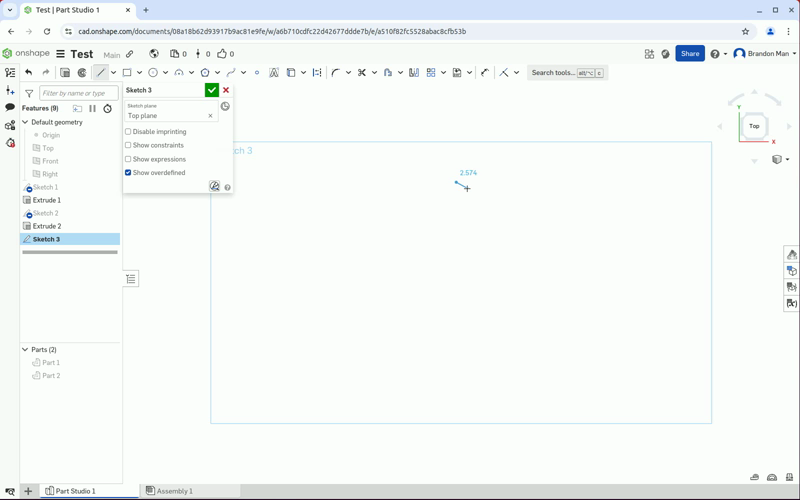
key_down(shift)
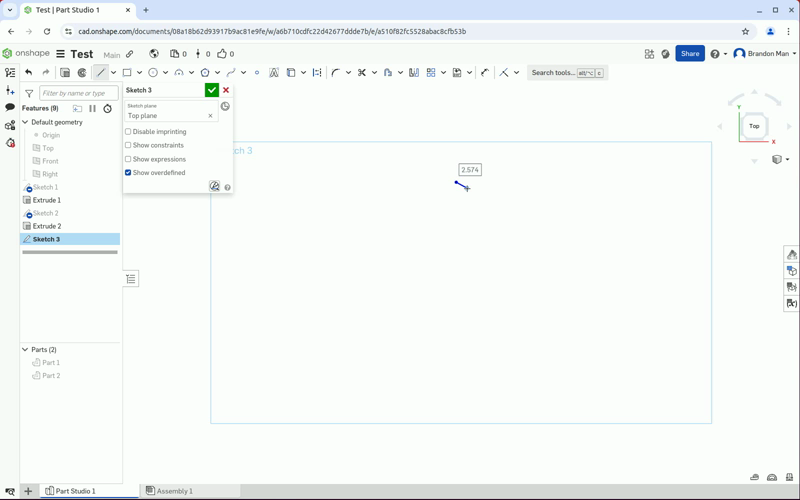
mouse_move(497, 188)
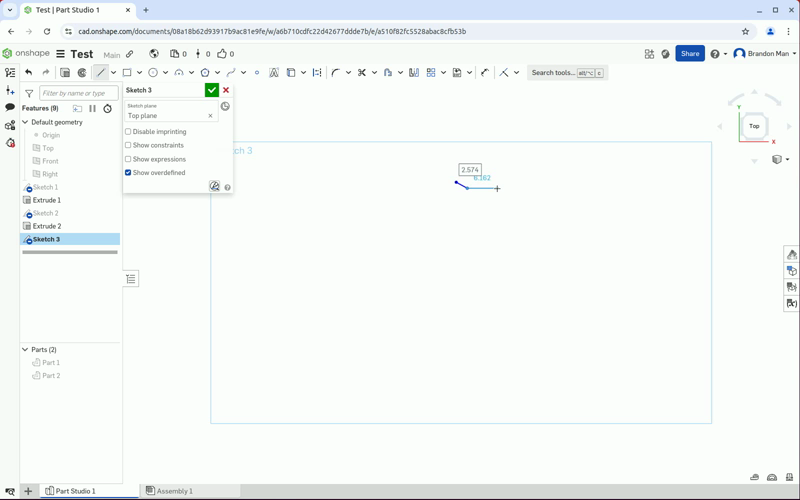
mouse_move(470, 182)
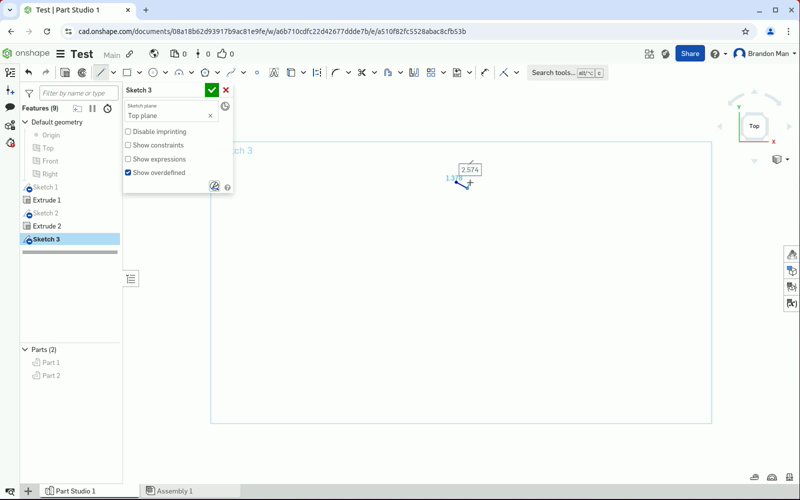
scroll(6)
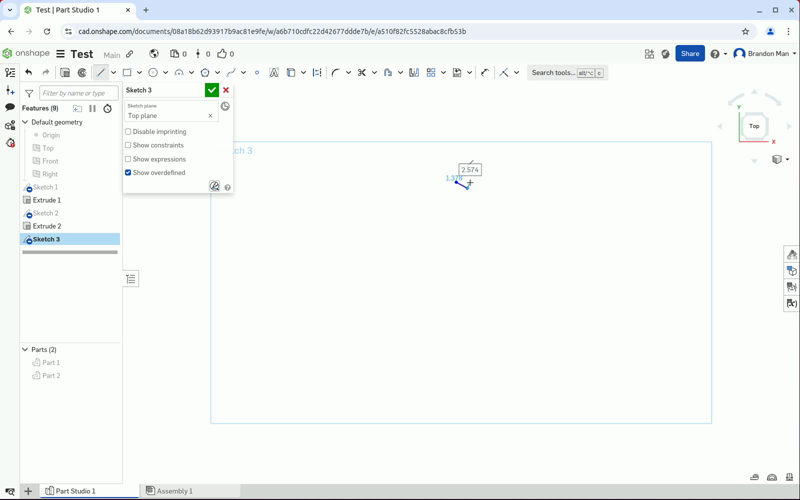
scroll(6)
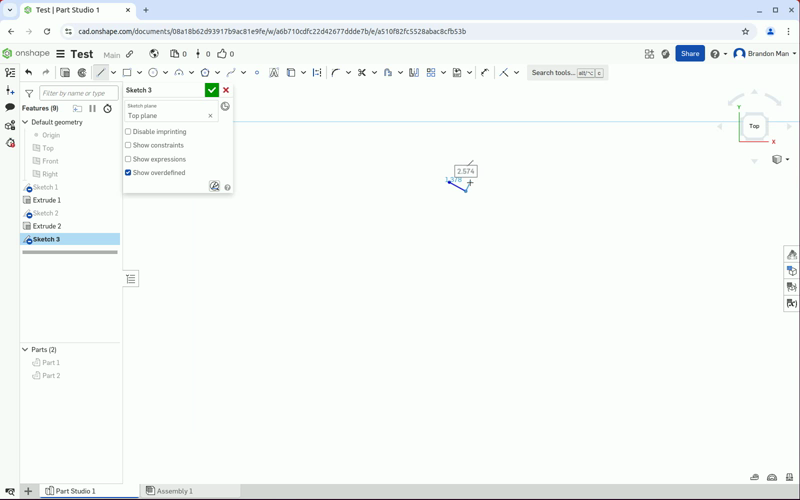
scroll(6)
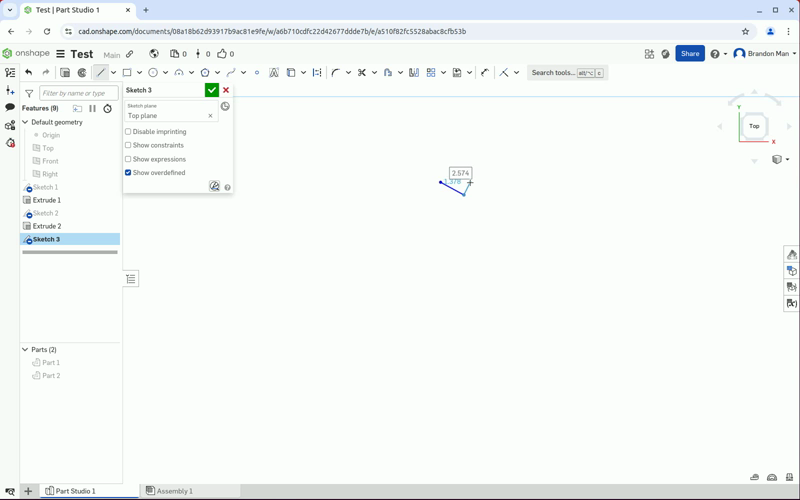
scroll(6)
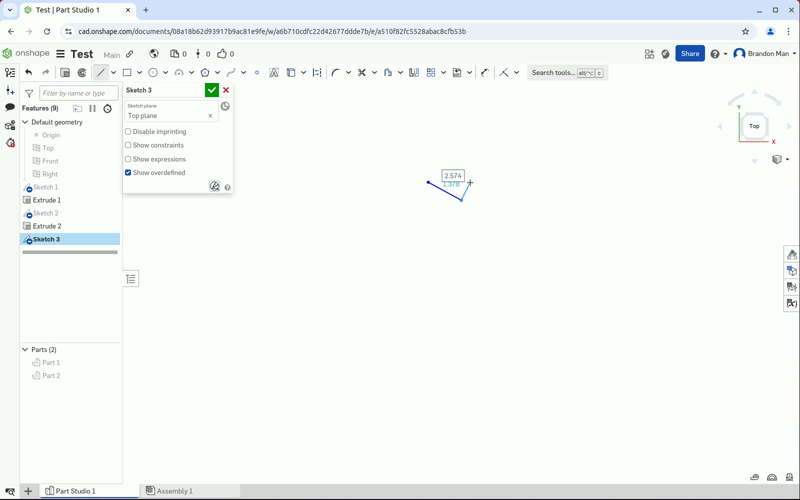
scroll(6)
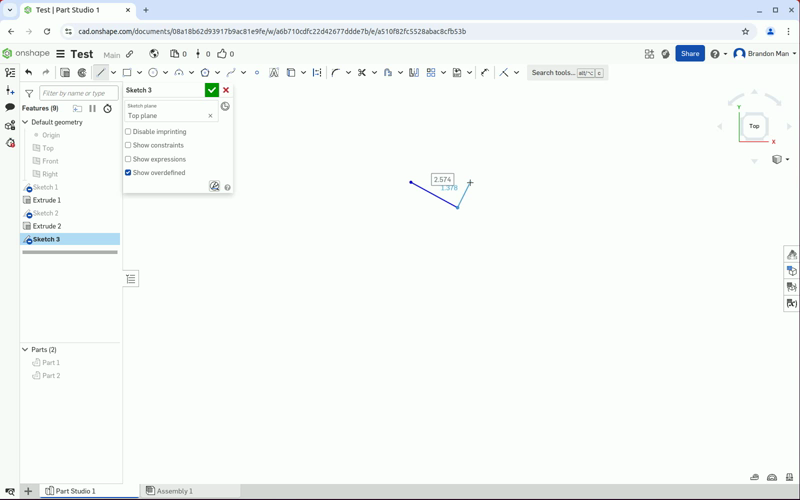
scroll(6)
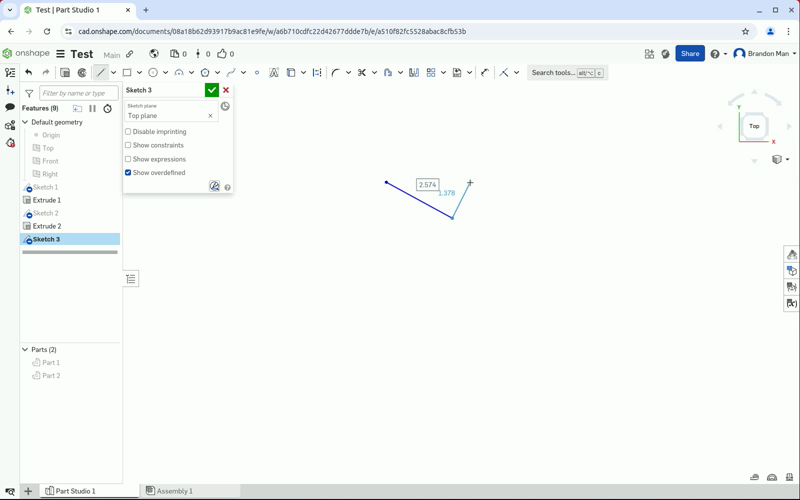
scroll(6)
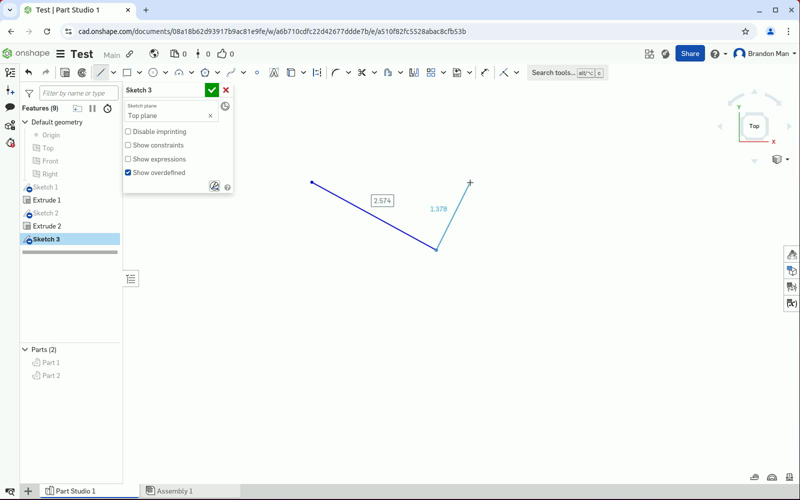
click(470, 182)
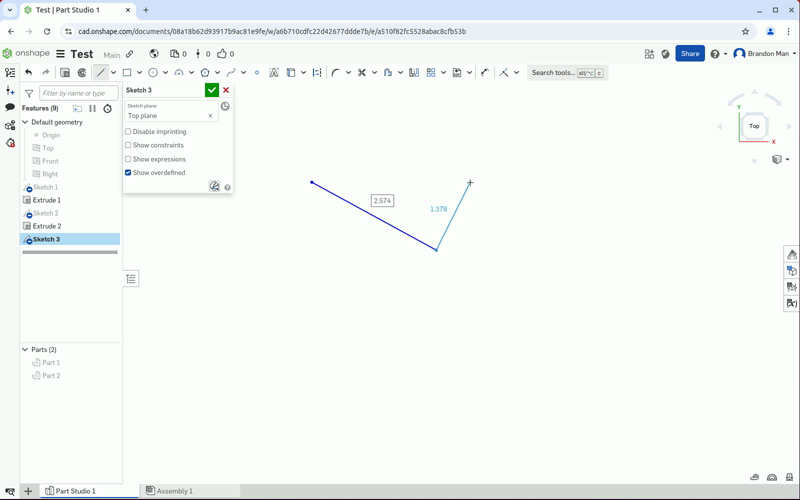
scroll(-6)
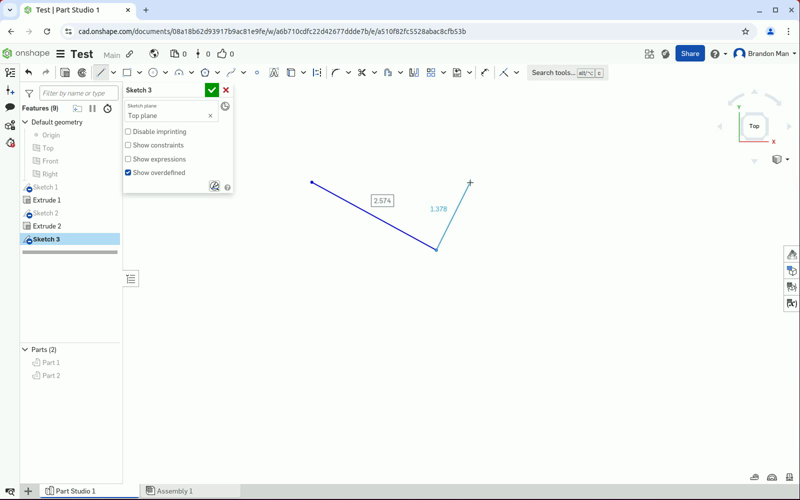
scroll(-6)
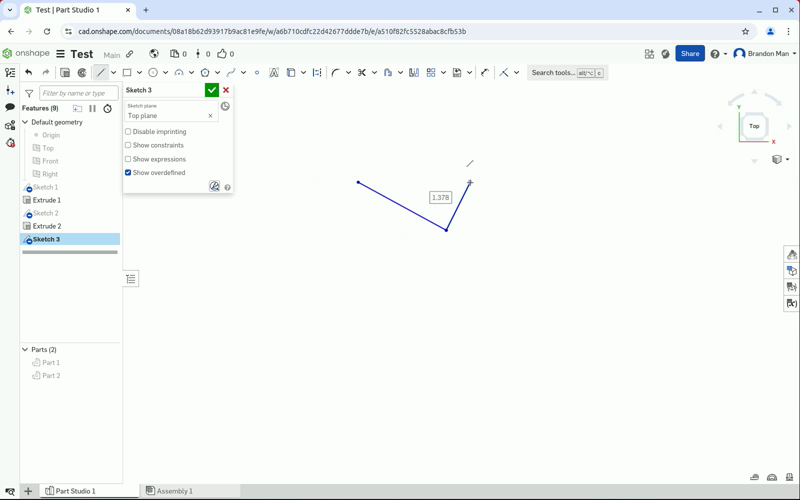
scroll(-6)
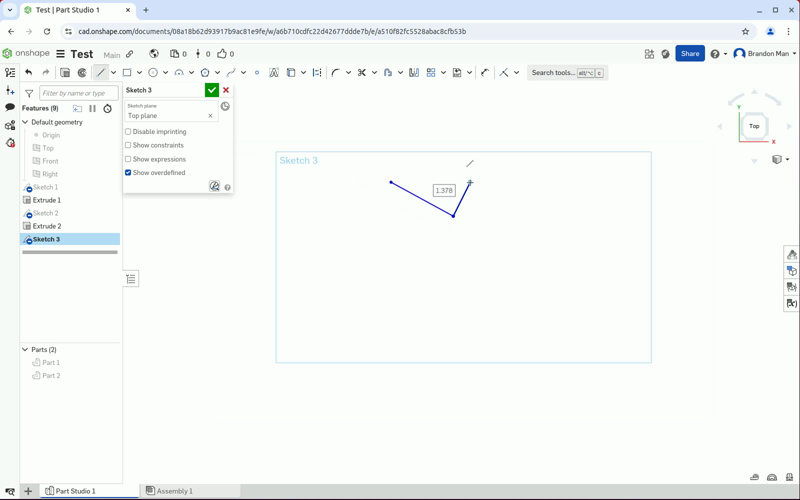
scroll(-6)
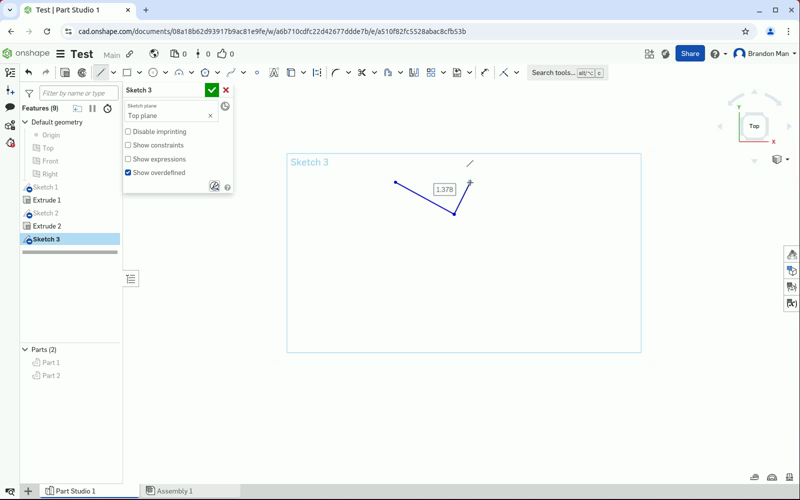
scroll(-6)
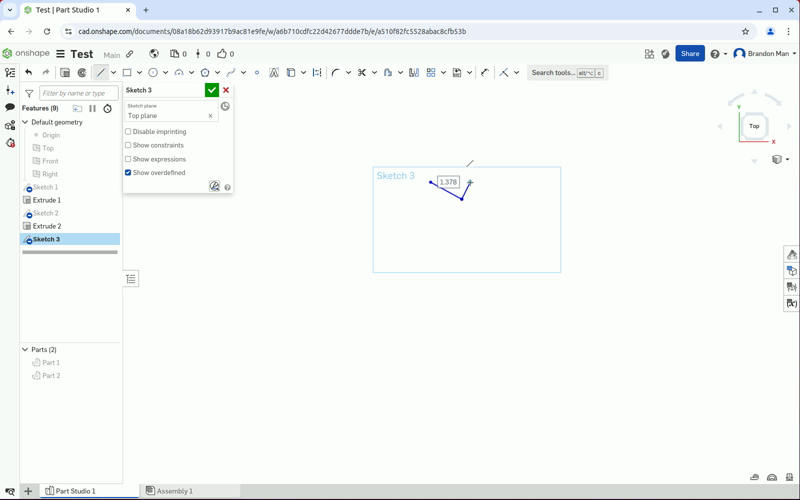
scroll(-6)
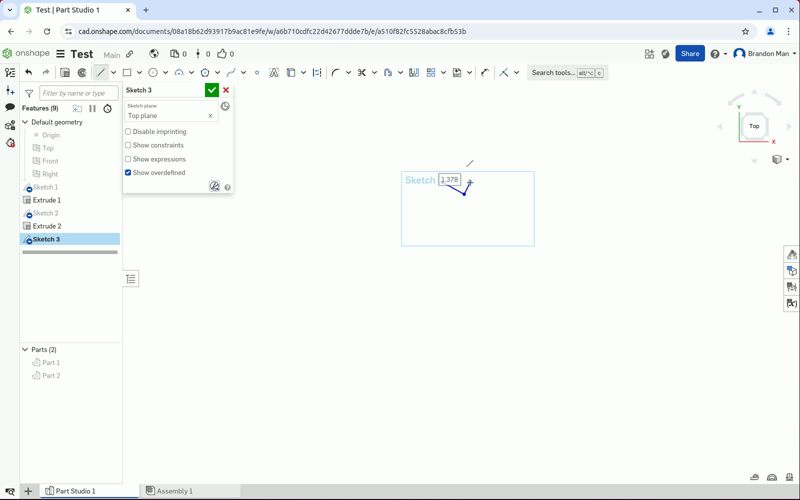
scroll(-6)
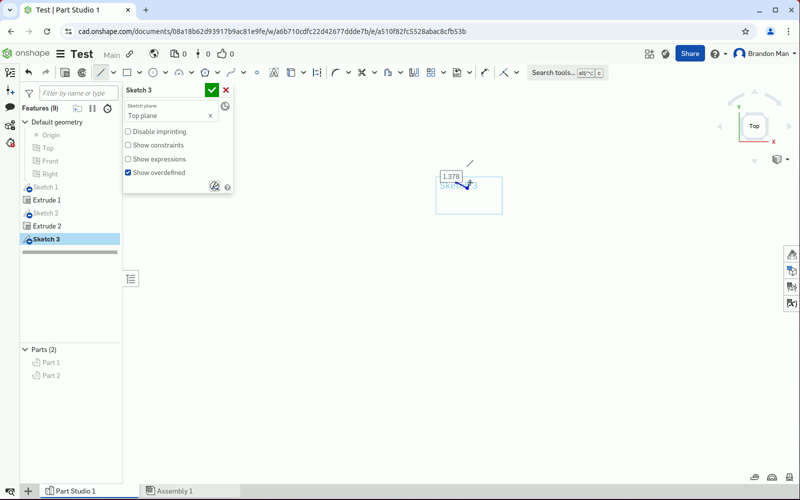
key_up(shift)
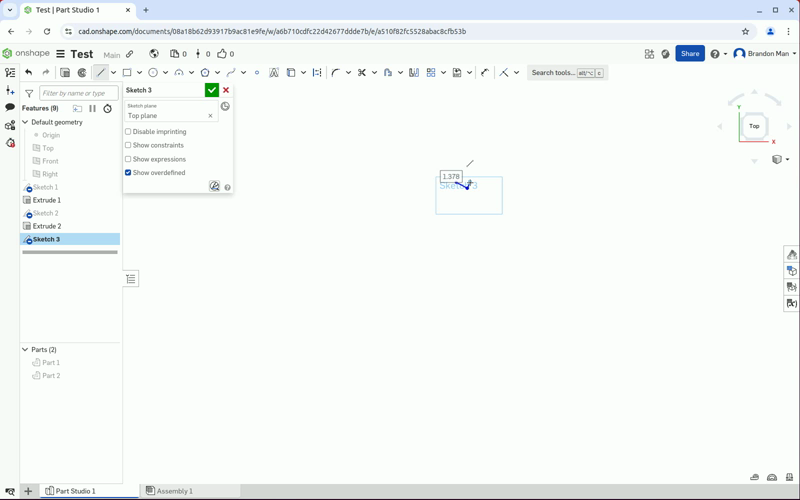
key(esc)
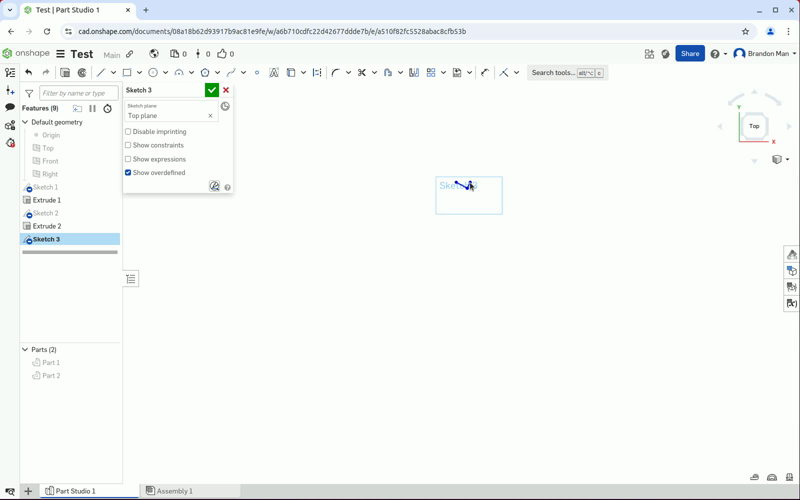
key(a)
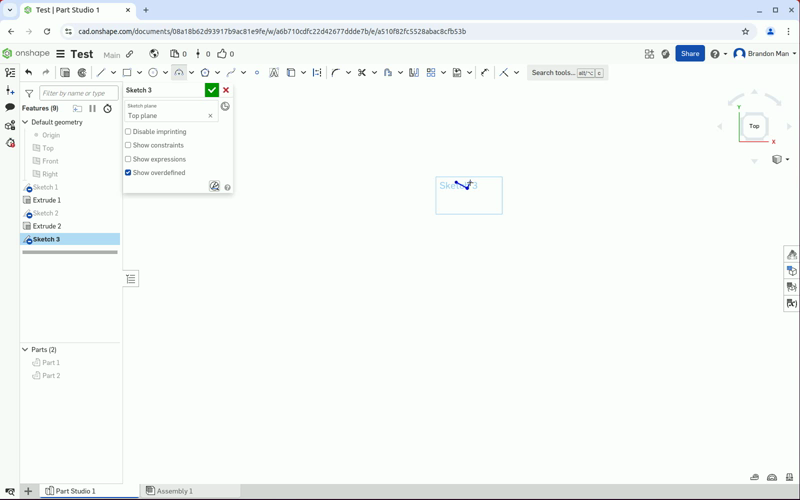
mouse_move(470, 182)
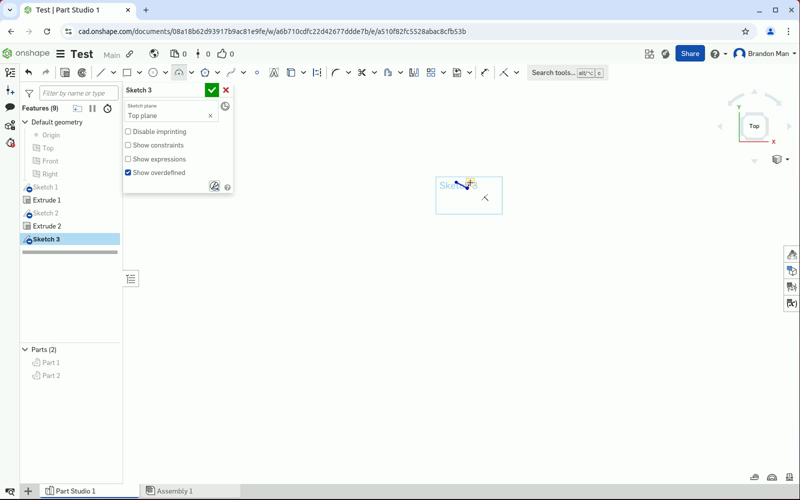
click(470, 182)
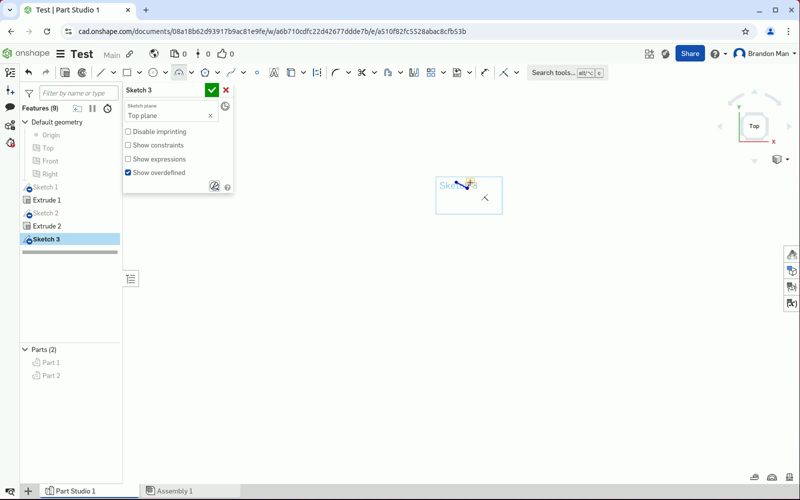
mouse_move(456, 182)
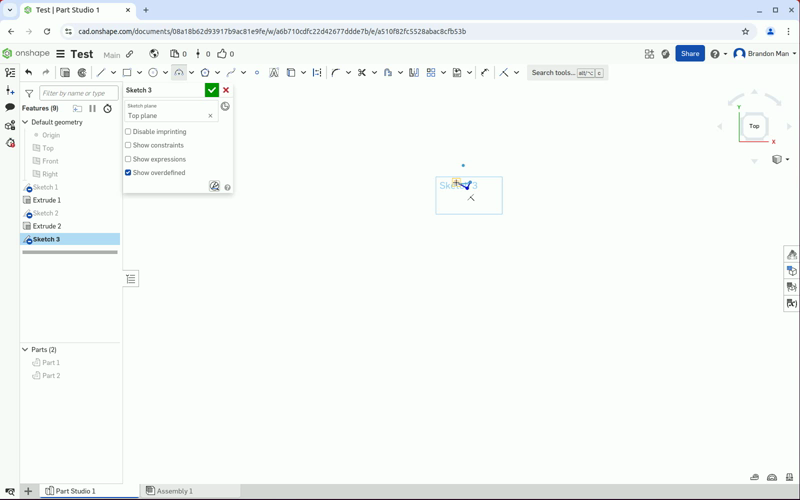
click(456, 182)
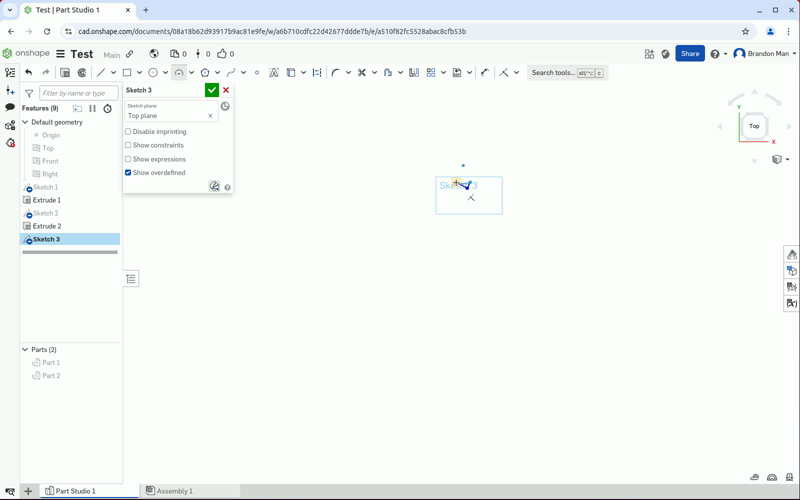
key_down(shift)
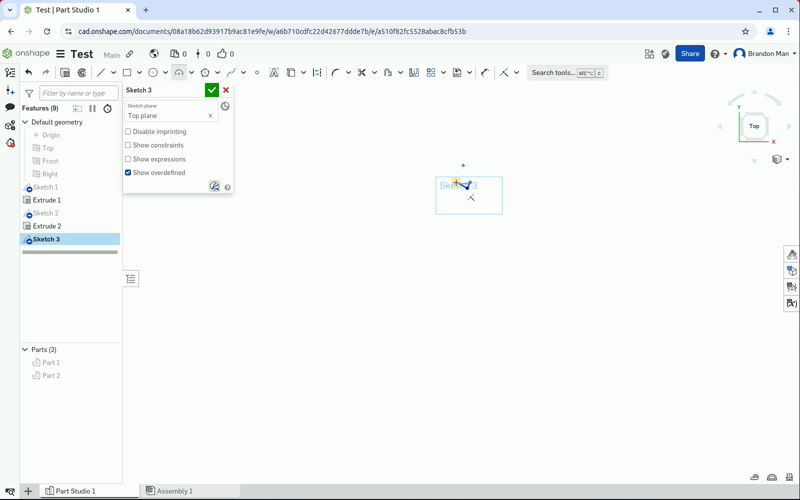
mouse_move(463, 181)
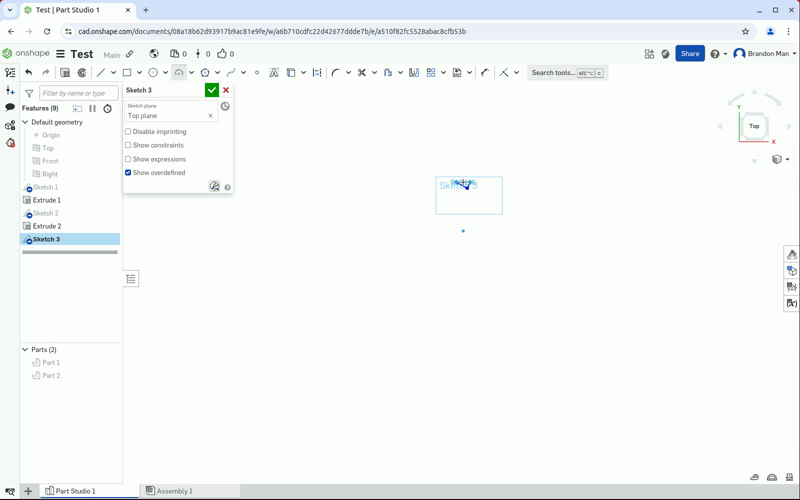
click(463, 181)
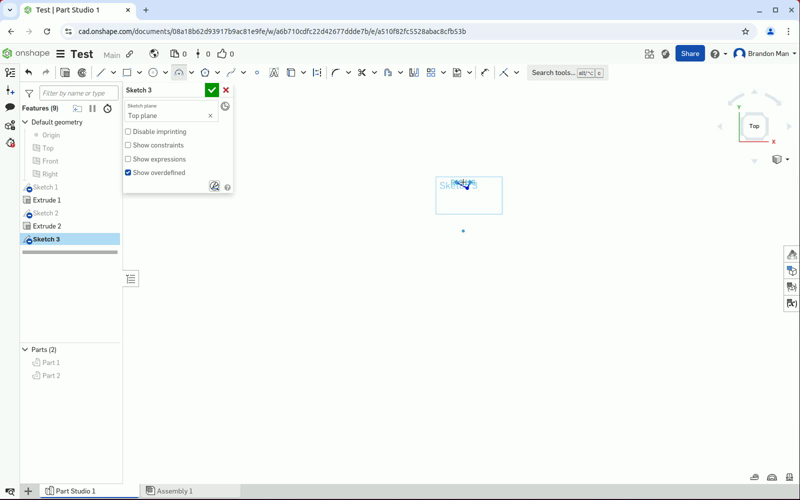
key_up(shift)
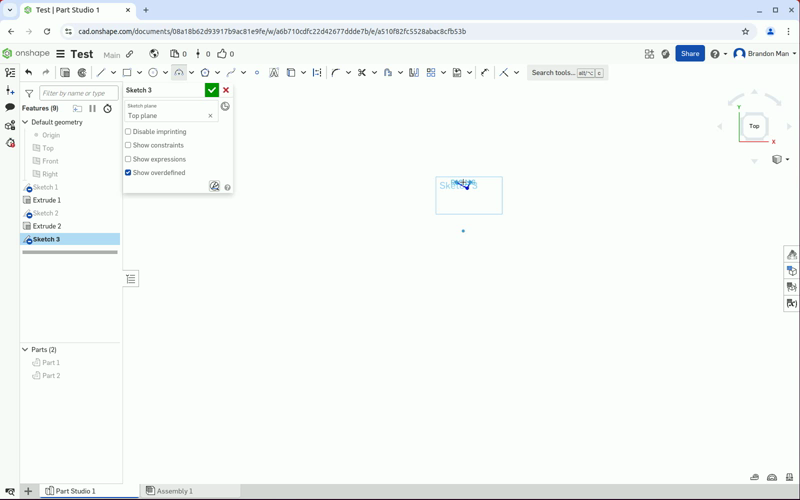
key(esc)
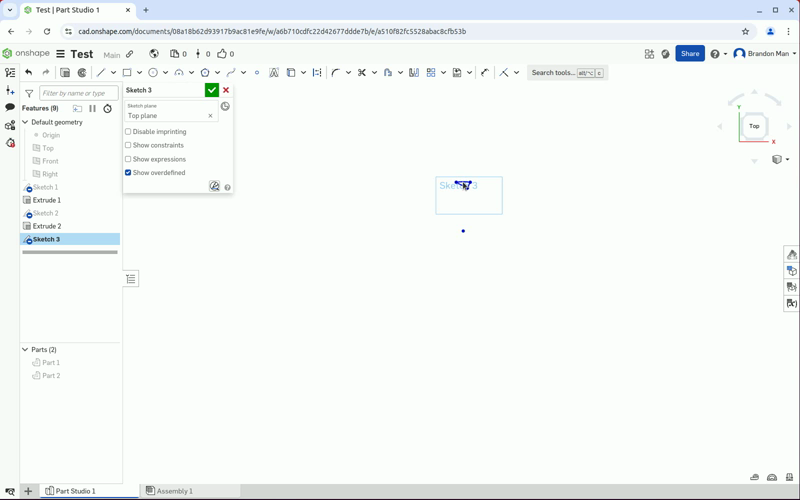
mouse_move(463, 185)
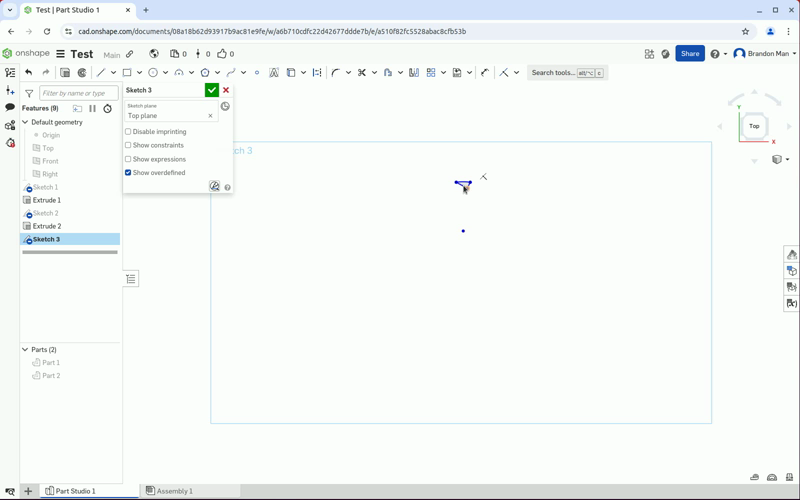
scroll(6)
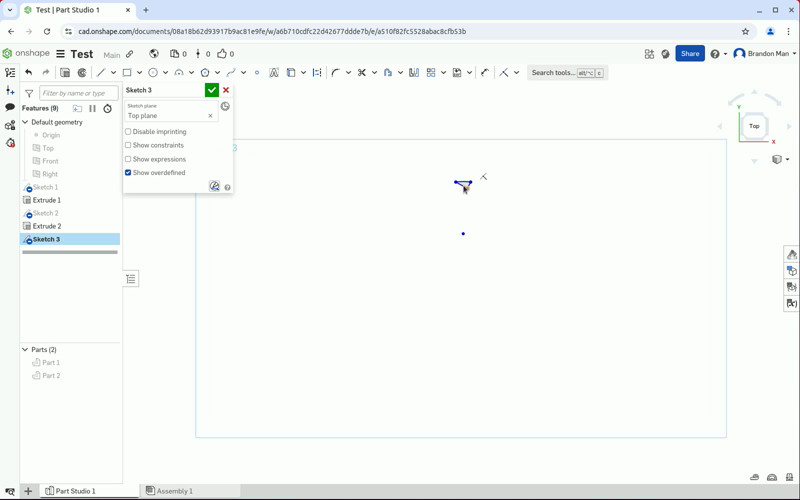
scroll(6)
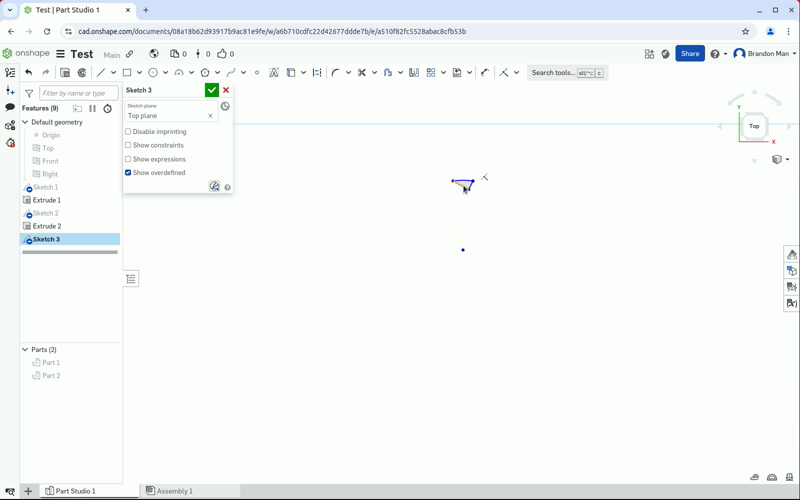
scroll(6)
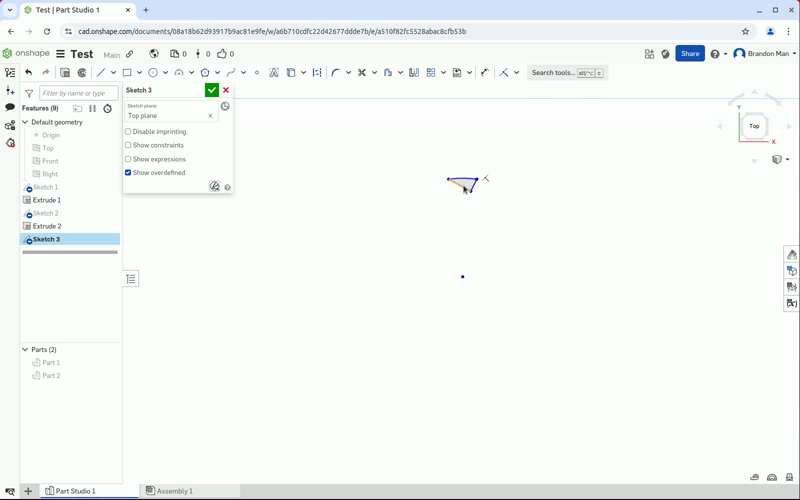
scroll(6)
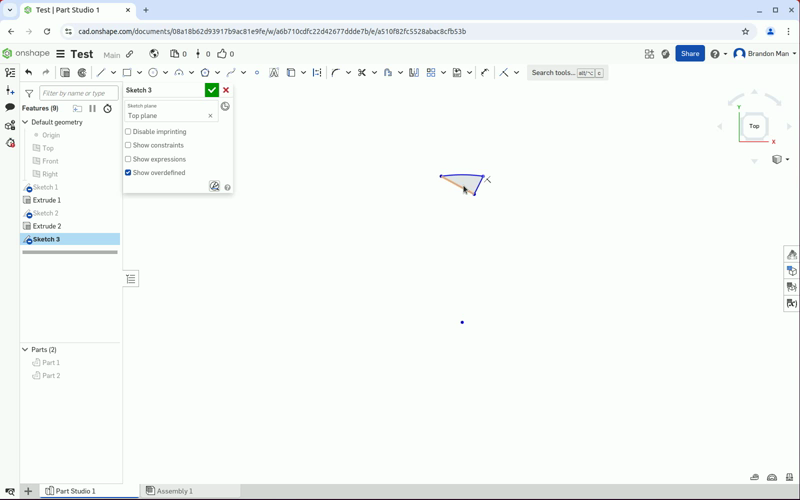
scroll(6)
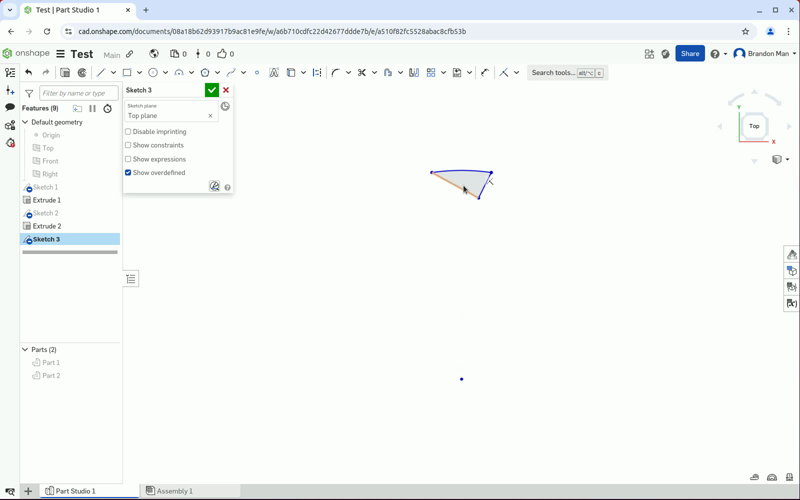
scroll(6)
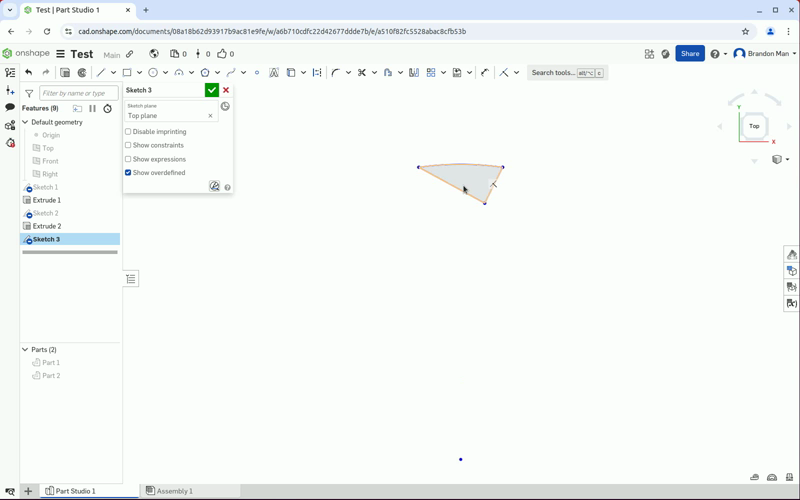
scroll(6)
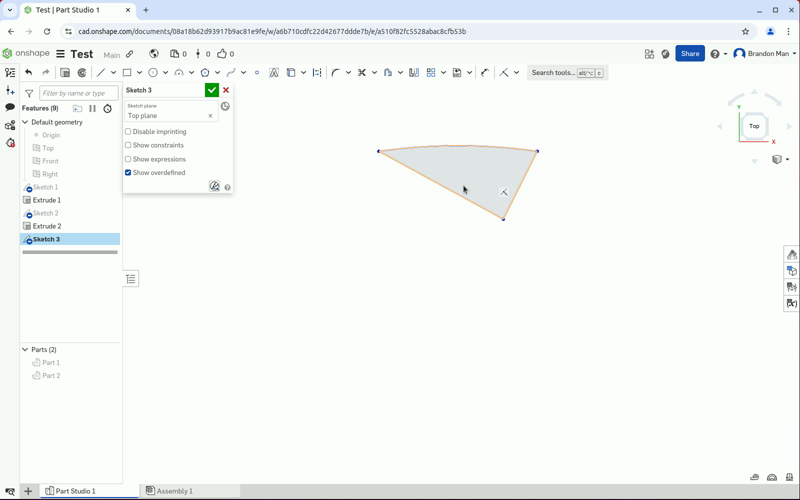
click(463, 185)
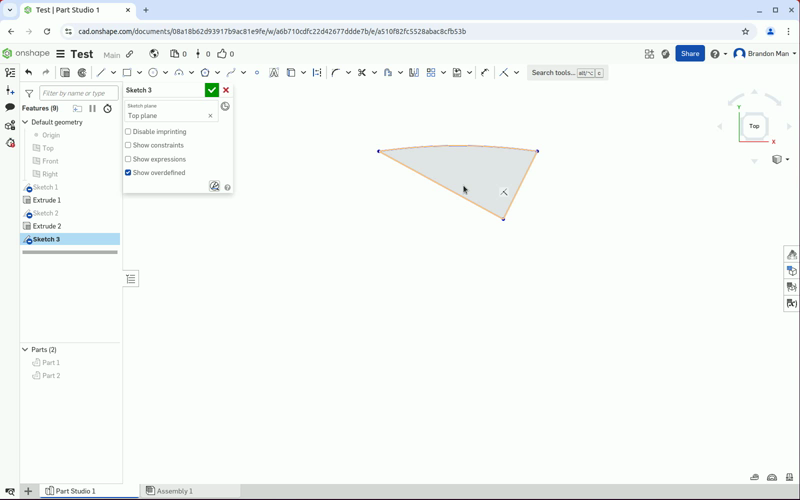
scroll(-6)
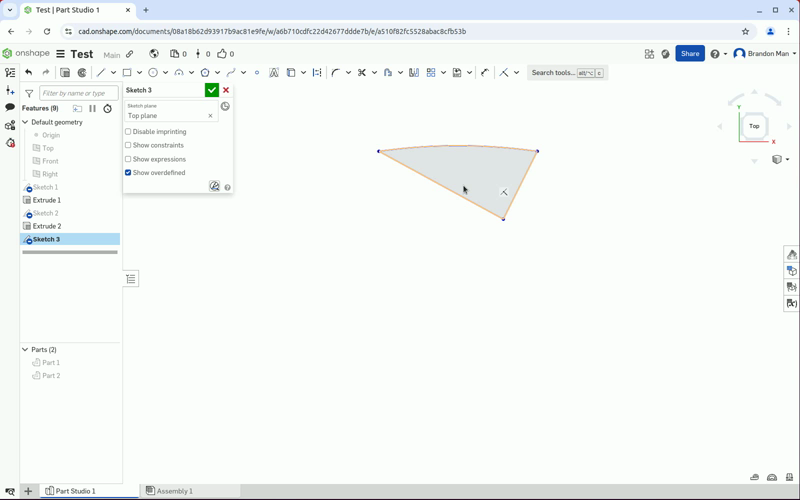
scroll(-6)
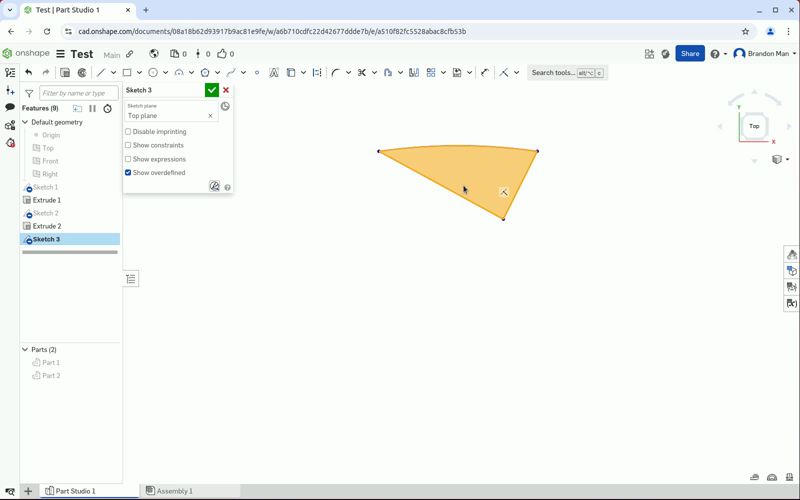
scroll(-6)
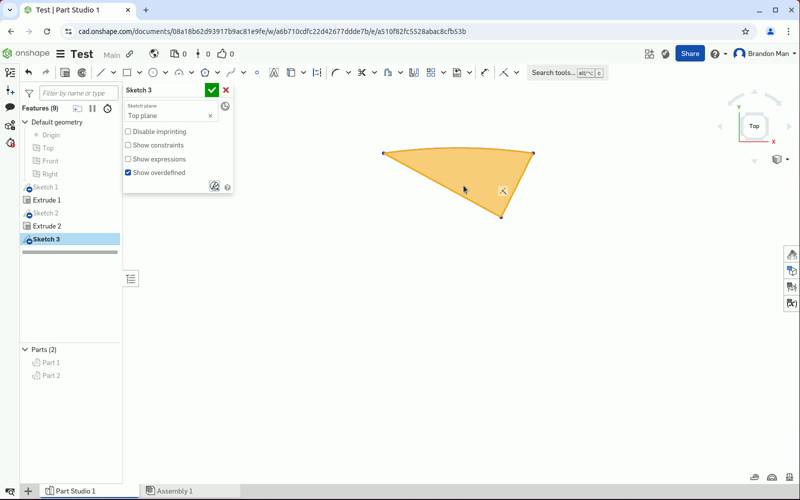
scroll(-6)
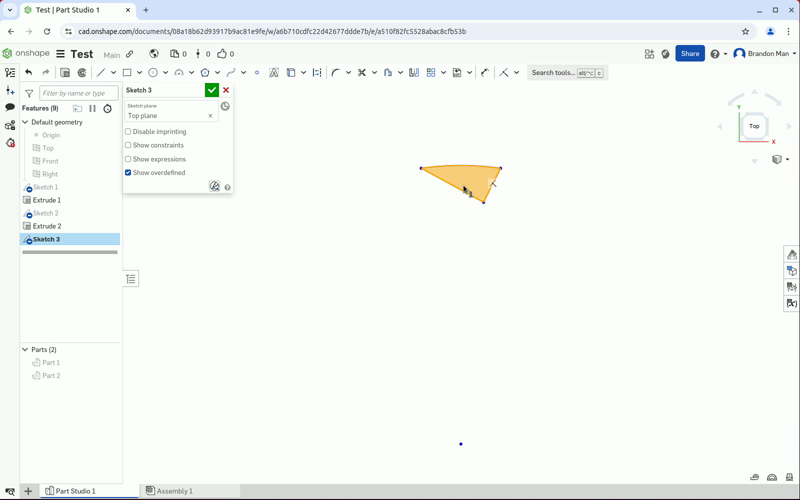
scroll(-6)
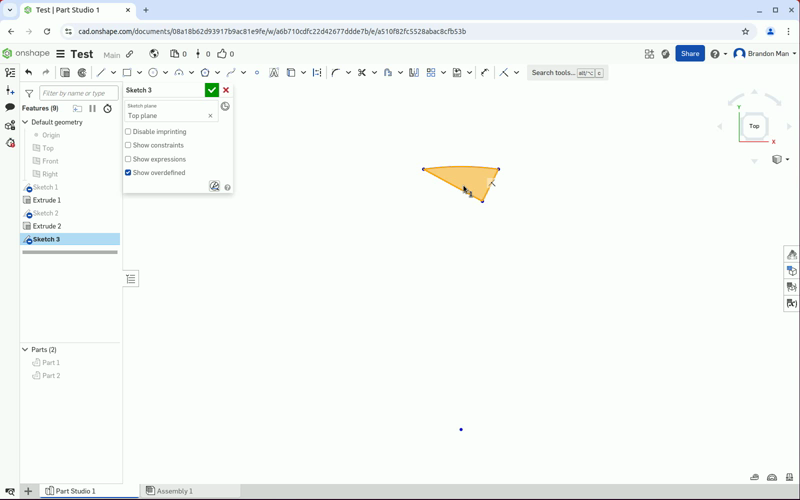
scroll(-6)
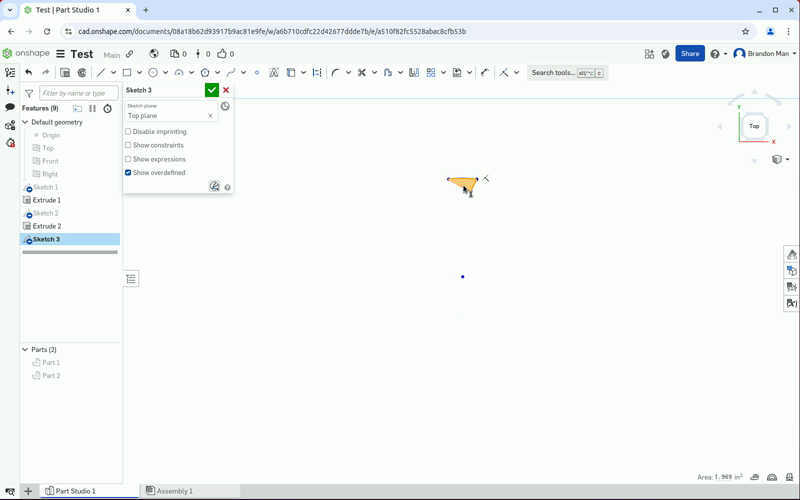
scroll(-6)
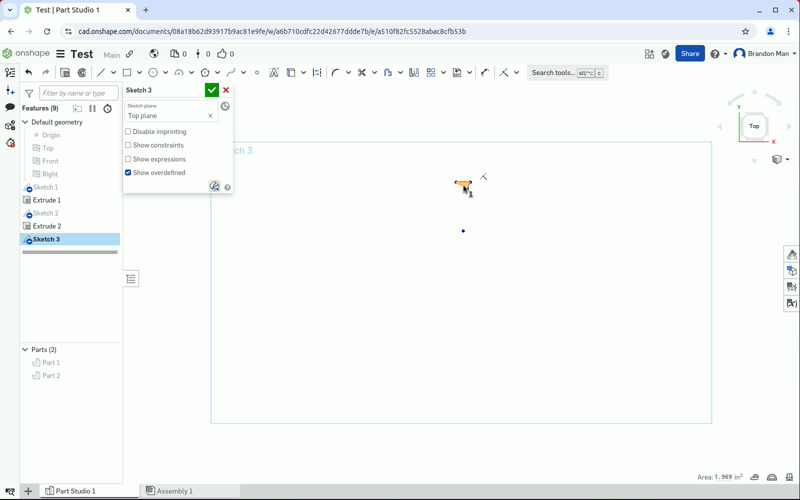
mouse_move(73, 352)
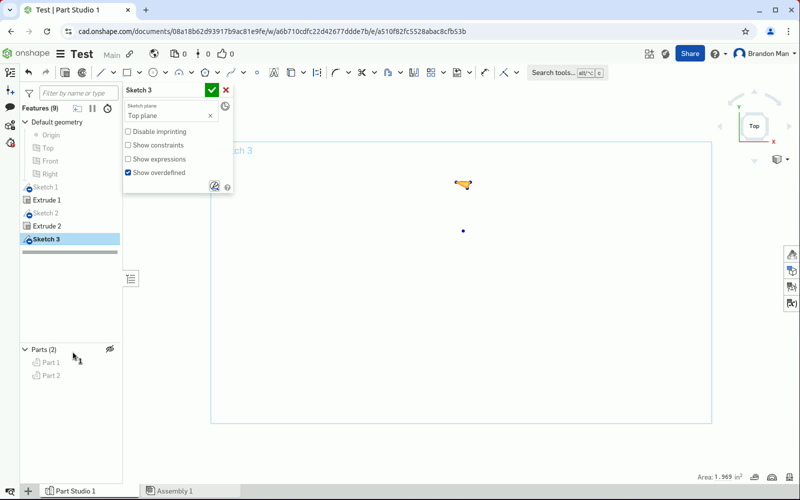
key(shift+y)
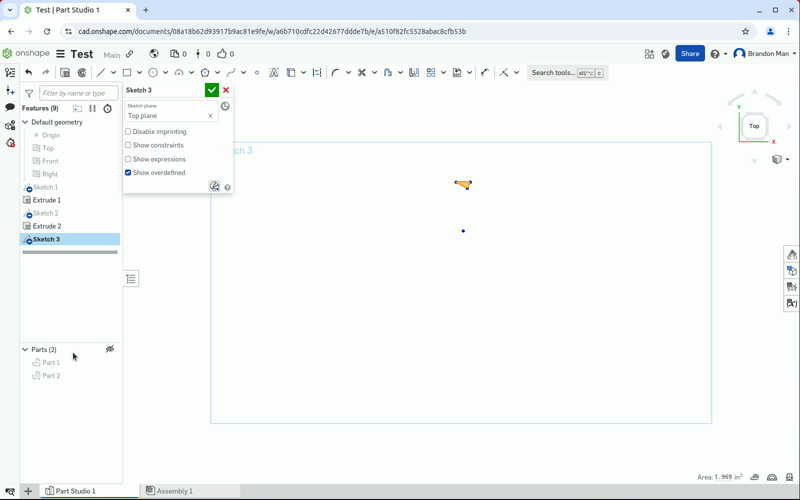
key(shift+e)
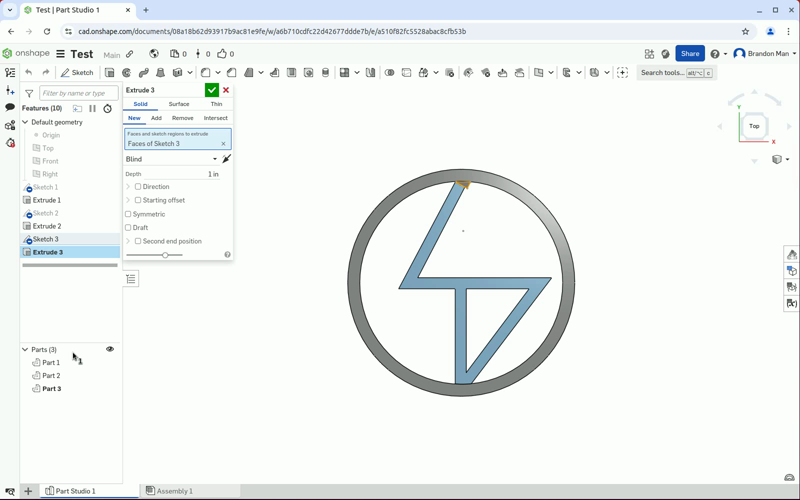
mouse_move(143, 106)
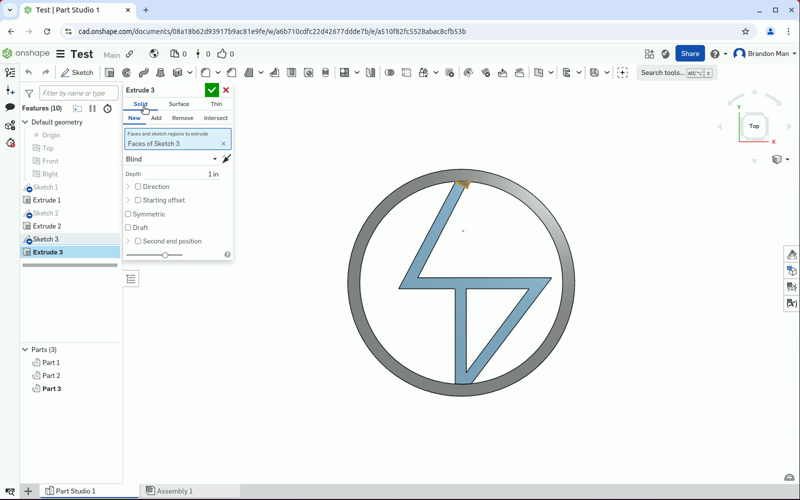
click(143, 106)
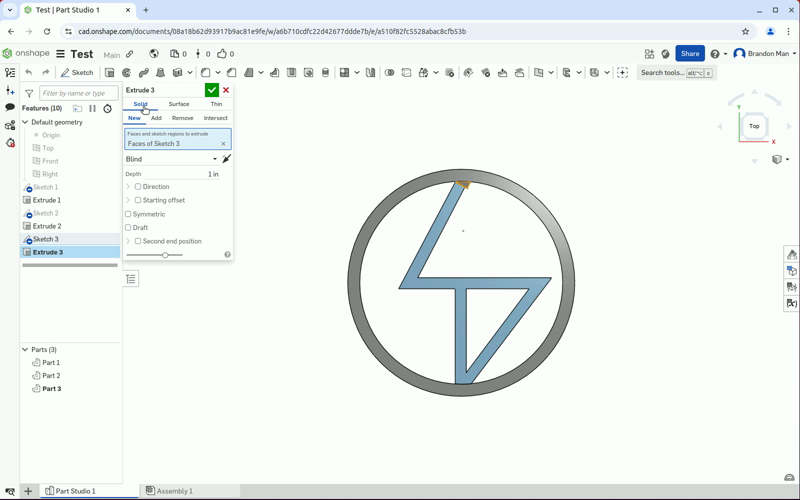
mouse_move(137, 120)
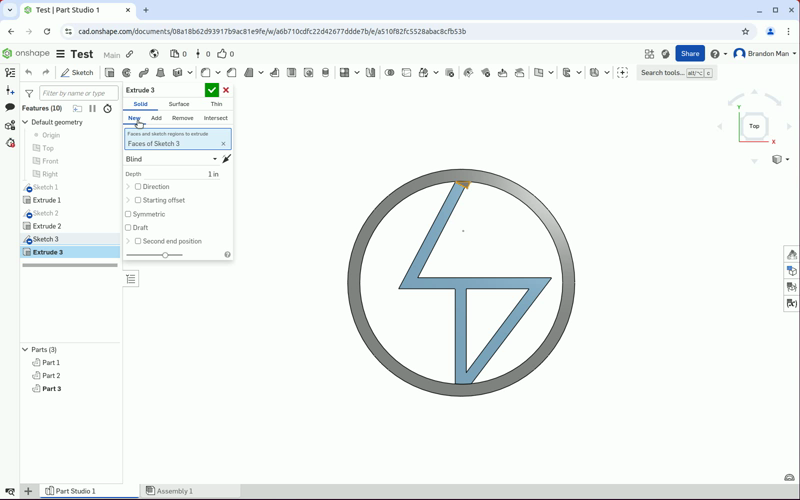
click(137, 120)
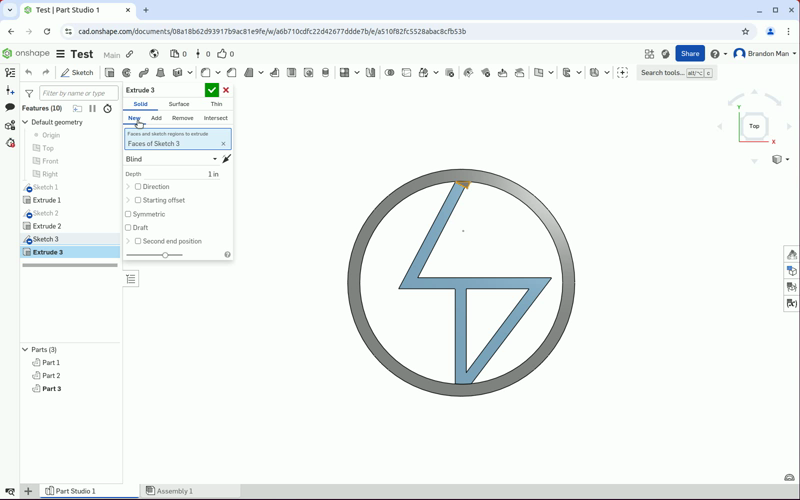
key(tab, 4)
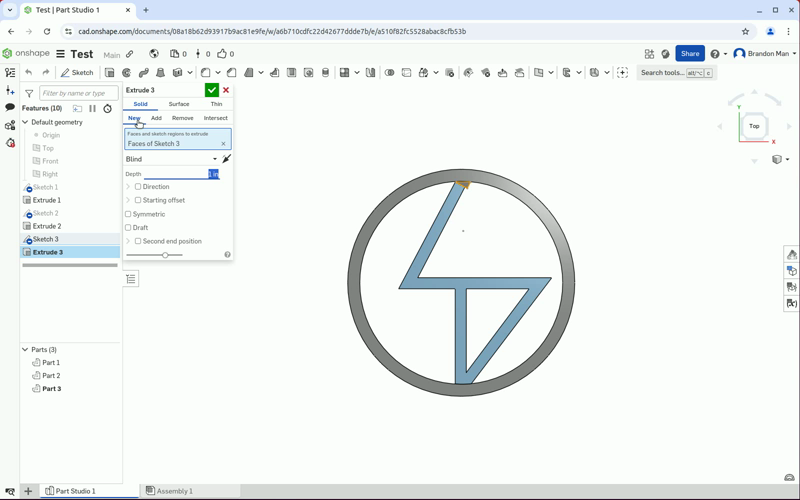
text(1.204)
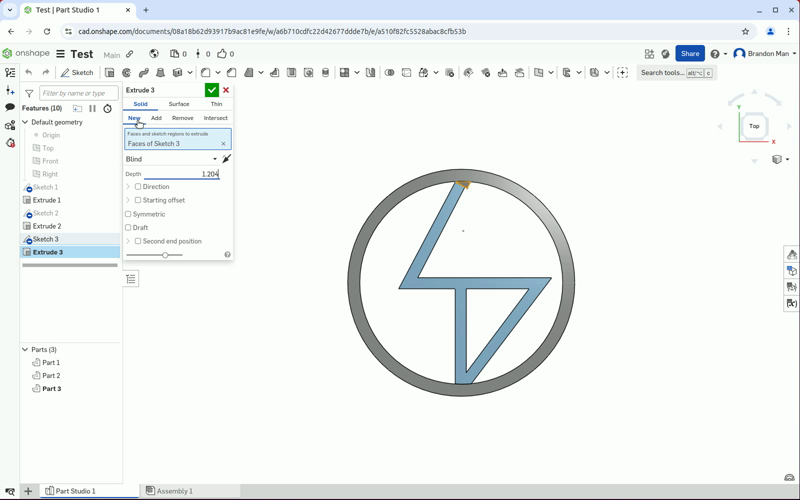
key(enter)
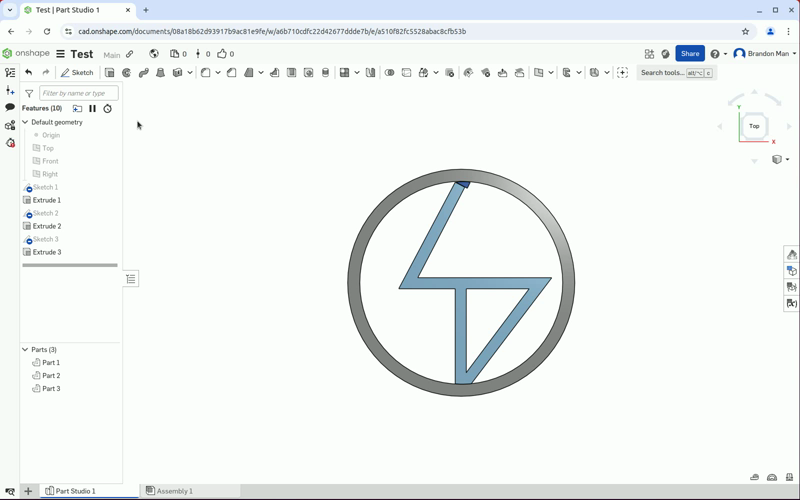
key(shift+h)
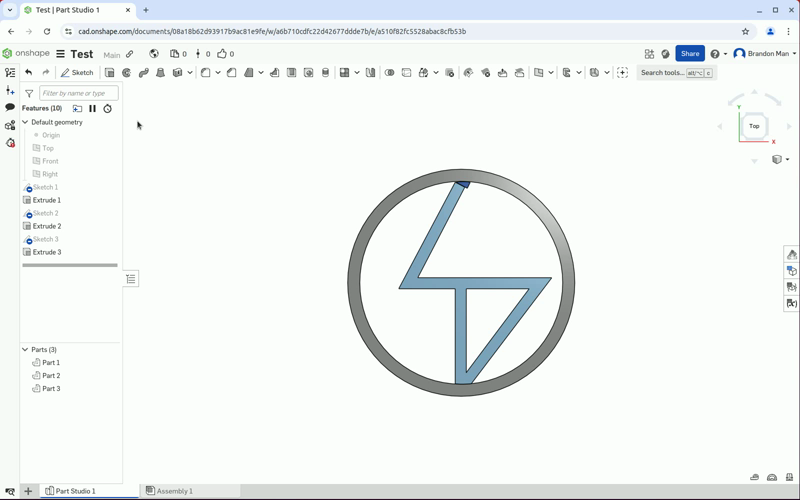
key(shift+h)
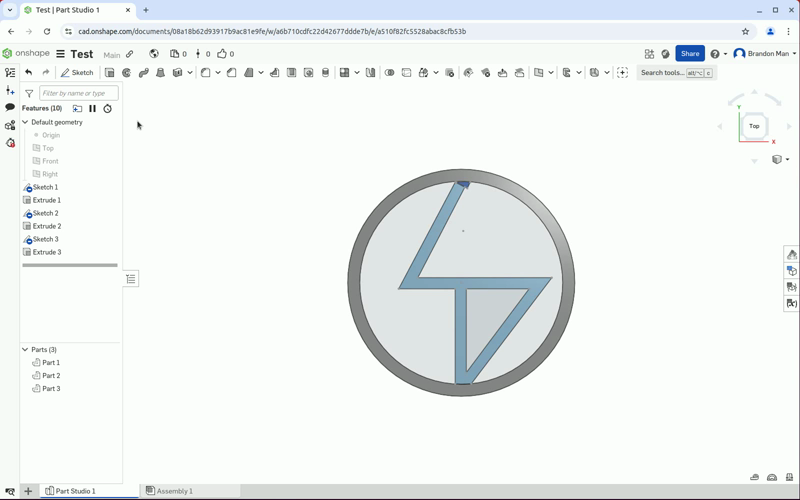
key(shift+7)
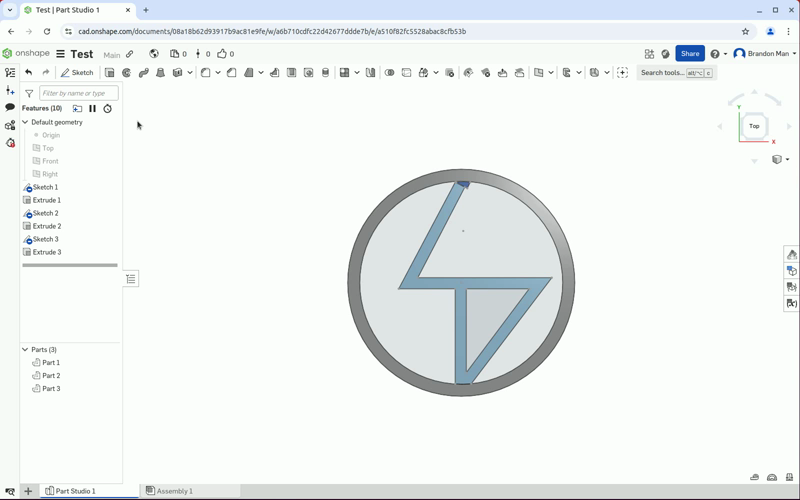
key(up, 3)
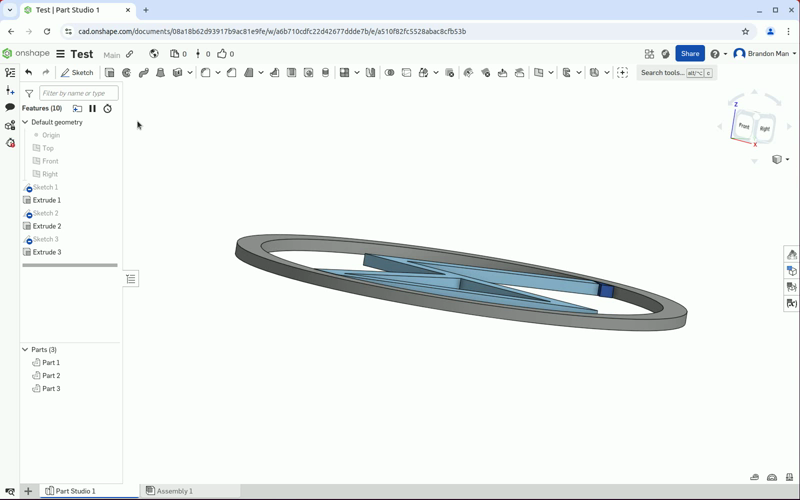
key(left, 3)
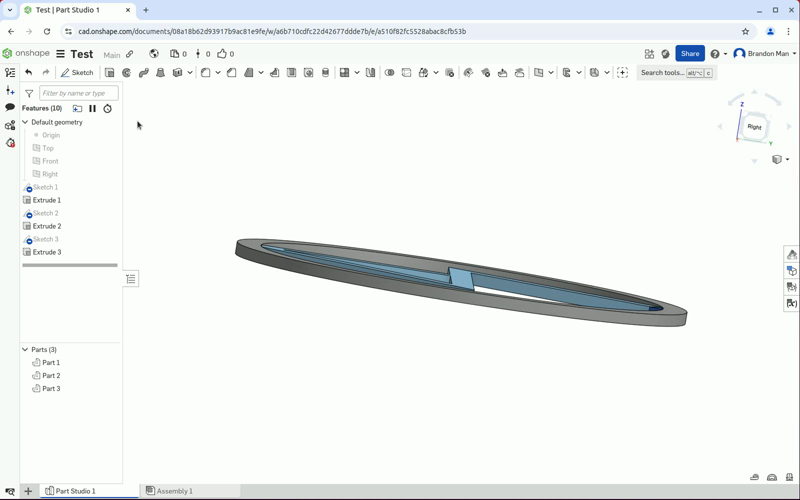
key(right, 3)
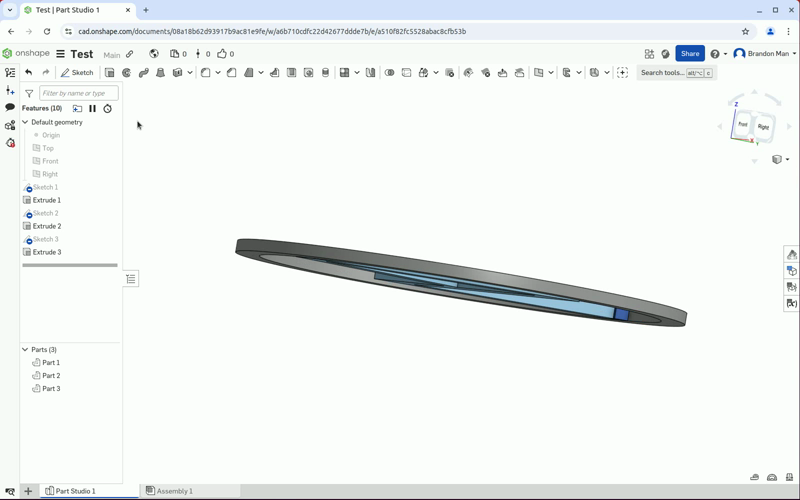
key(down, 3)
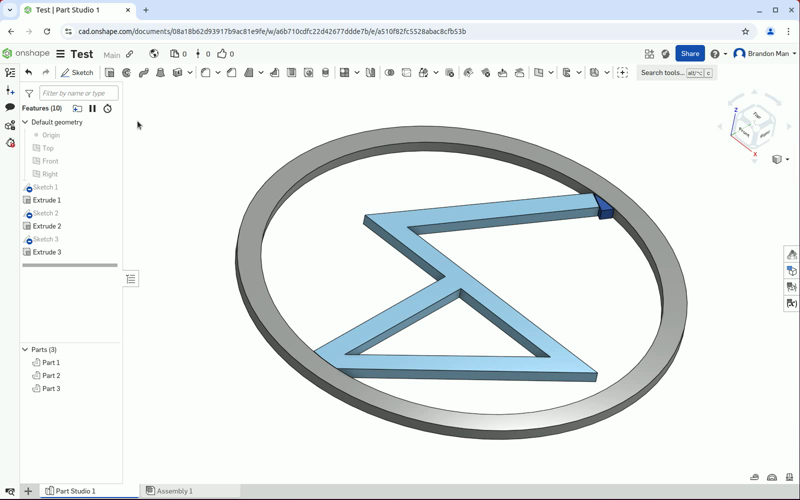
mouse_move(73, 189)
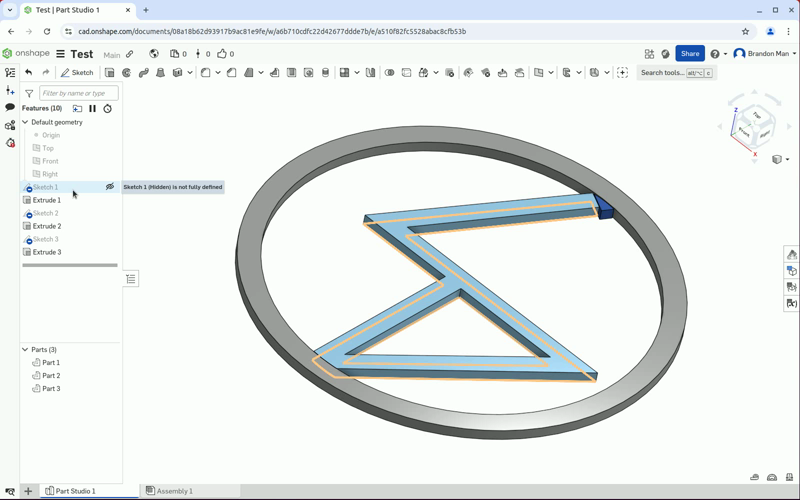
click(73, 189)